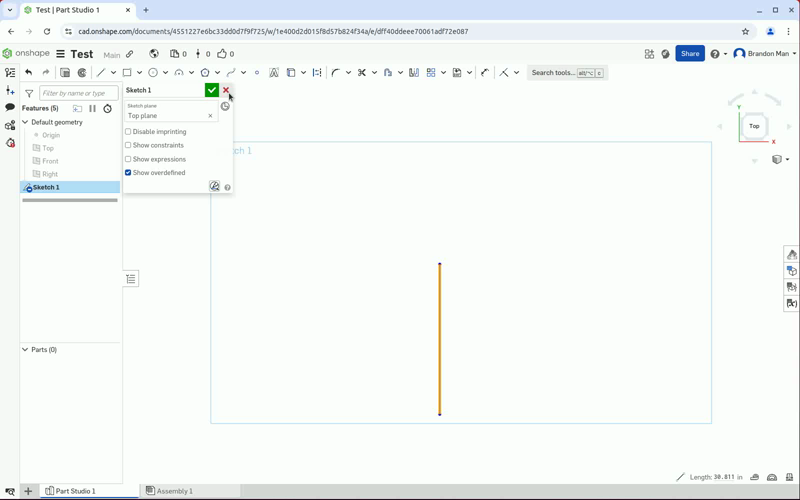
key(shift+h)
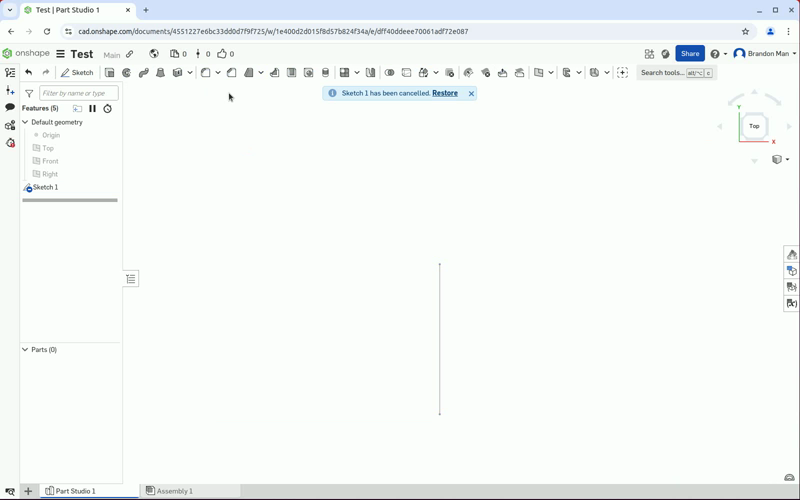
key(shift+s)
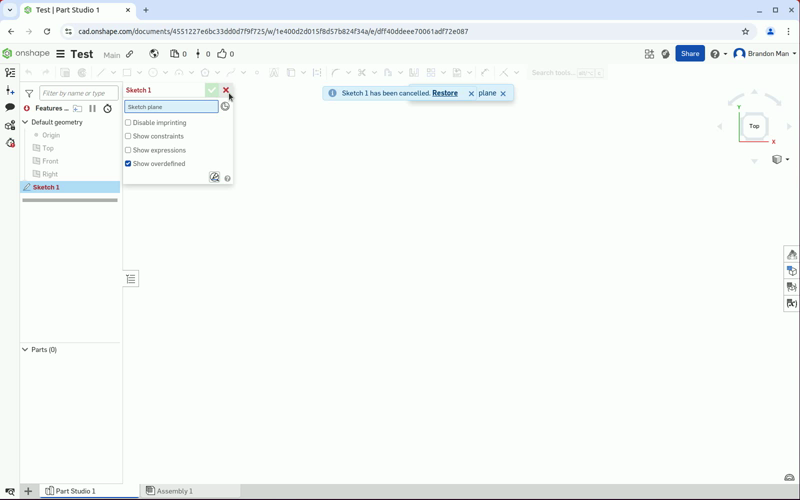
mouse_move(73, 150)
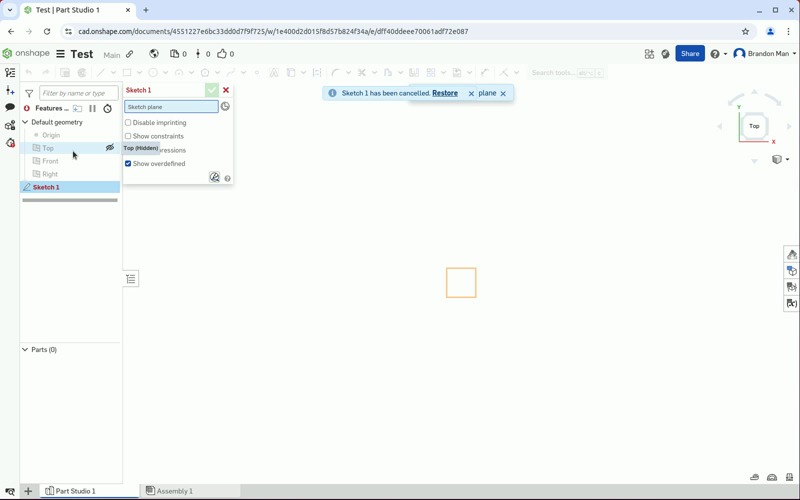
click(73, 150)
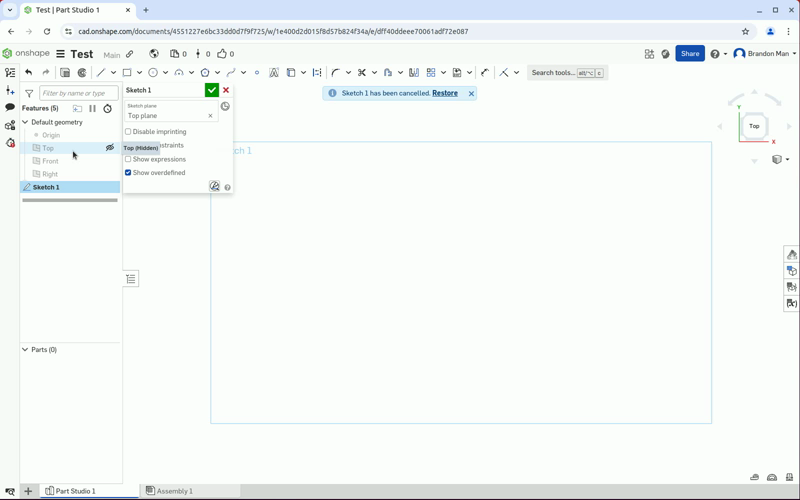
mouse_move(73, 352)
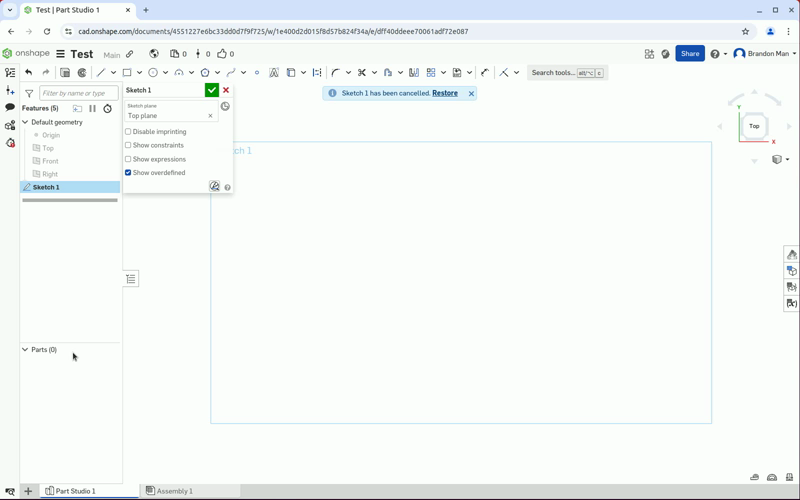
key(y)
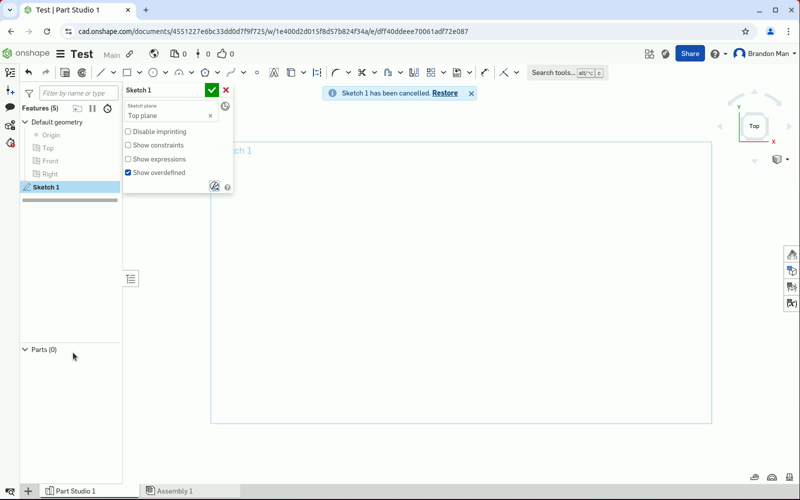
key(l)
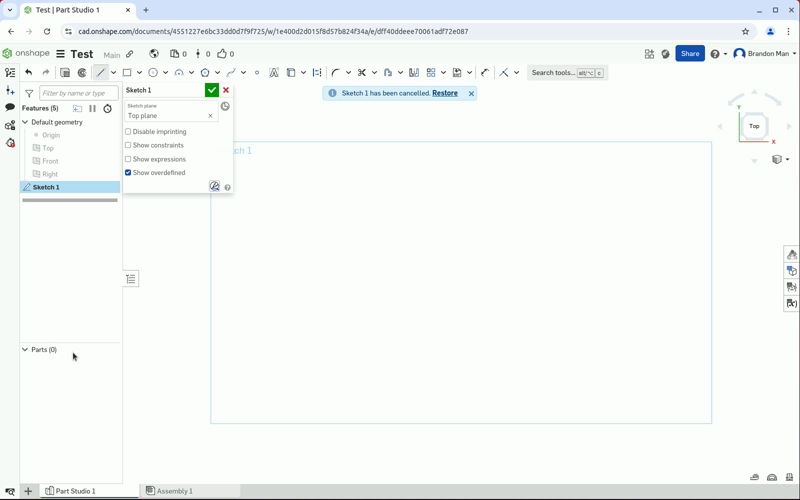
key_down(shift)
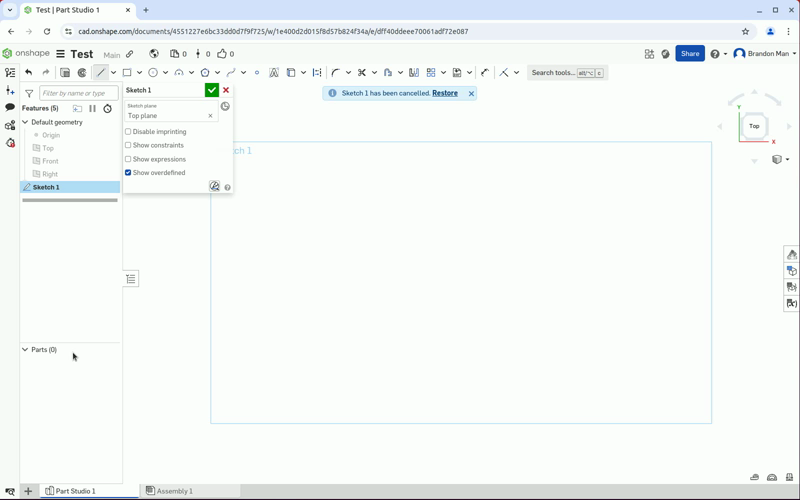
mouse_move(460, 282)
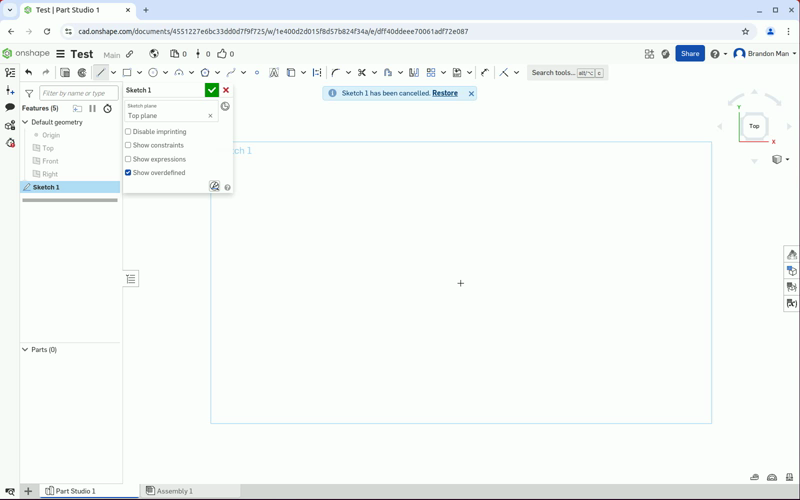
click(460, 282)
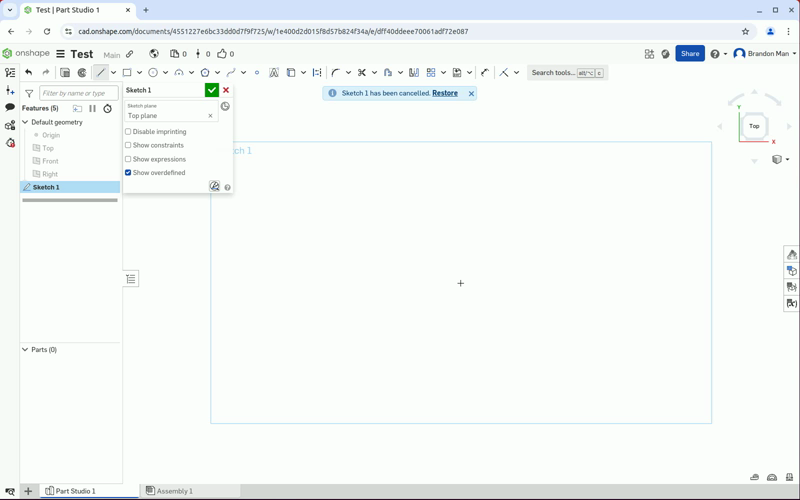
key_up(shift)
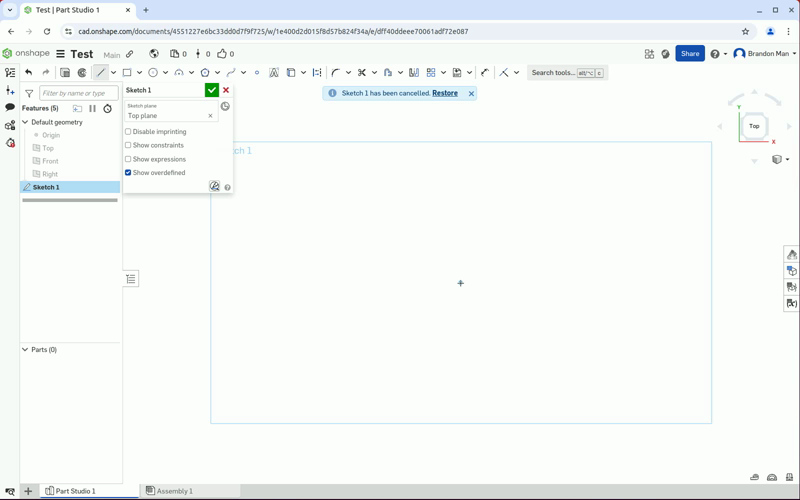
key_down(shift)
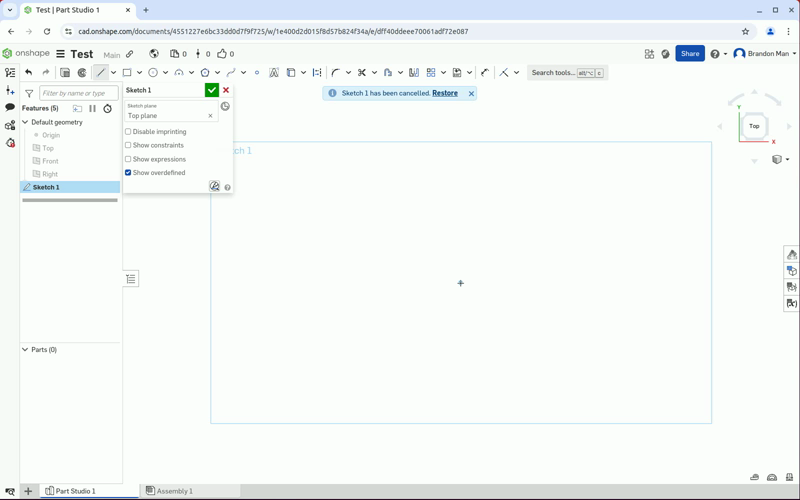
mouse_move(544, 282)
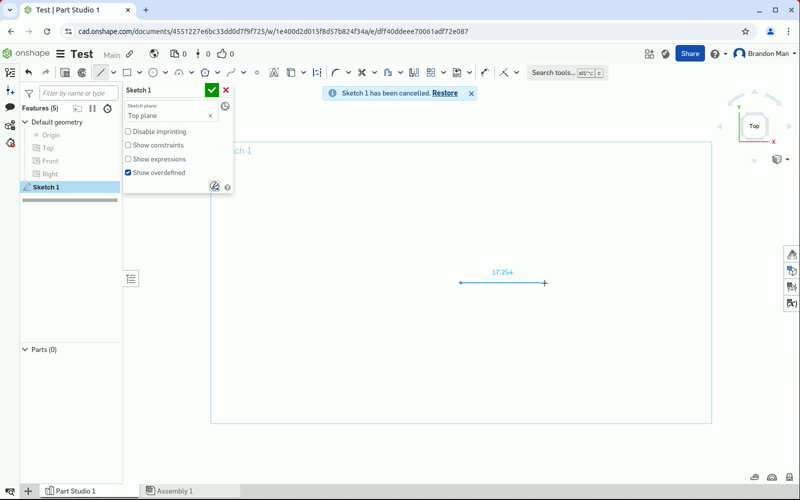
click(544, 282)
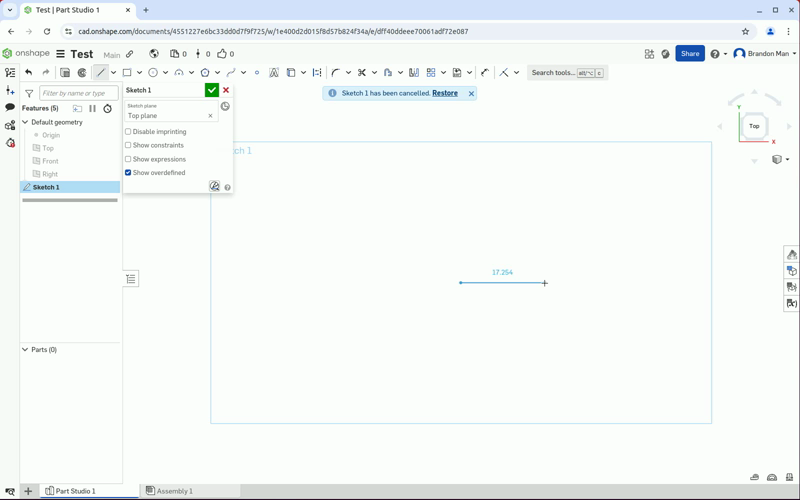
key_up(shift)
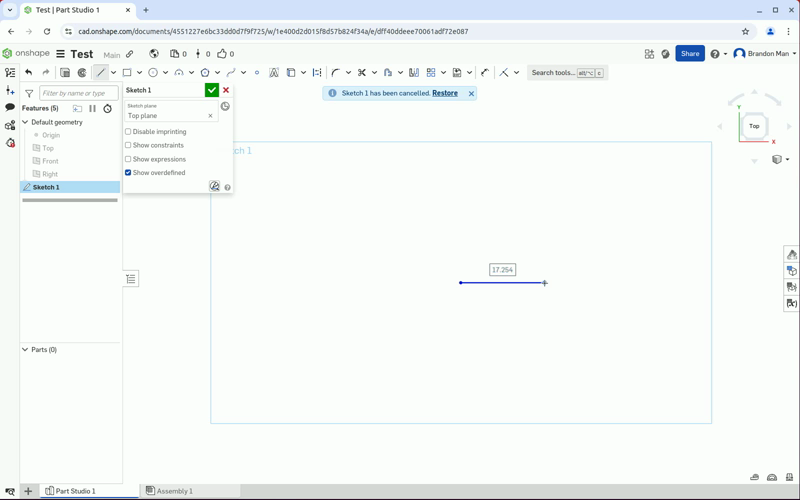
key_down(shift)
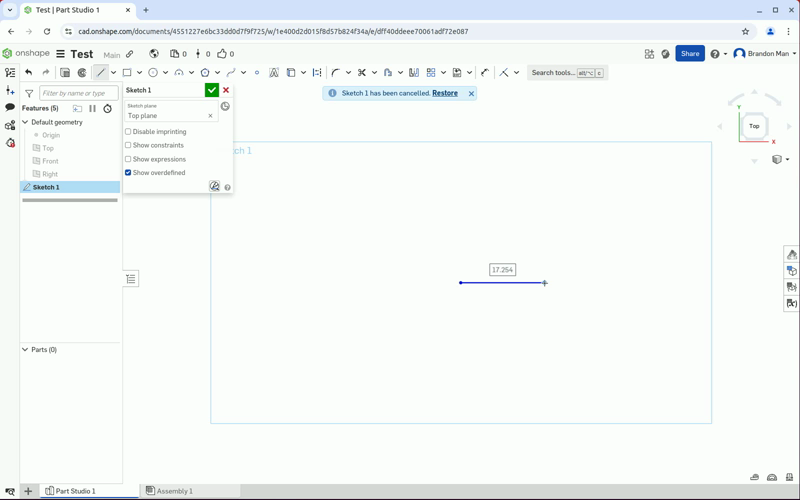
mouse_move(544, 170)
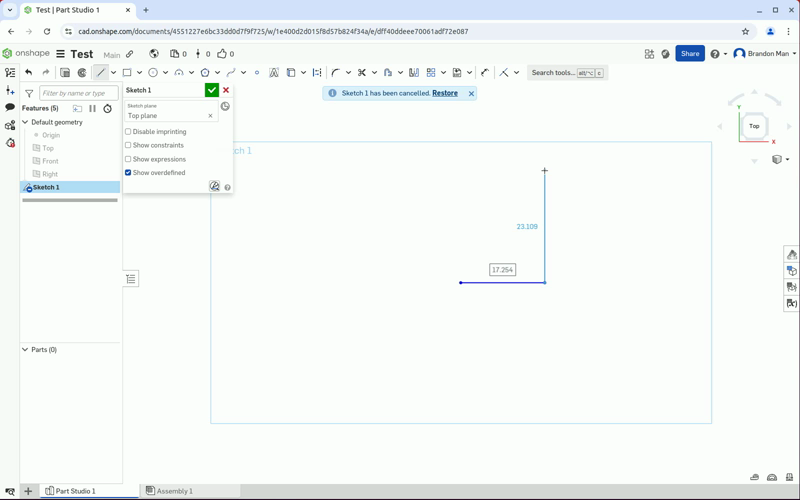
click(544, 170)
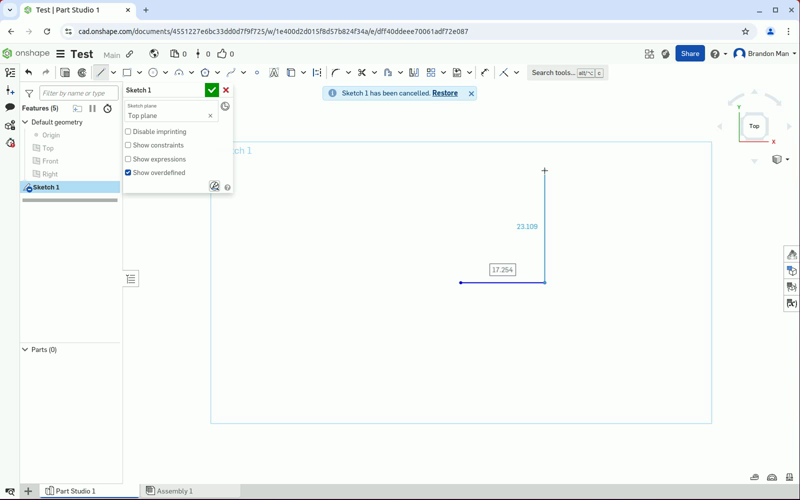
key_up(shift)
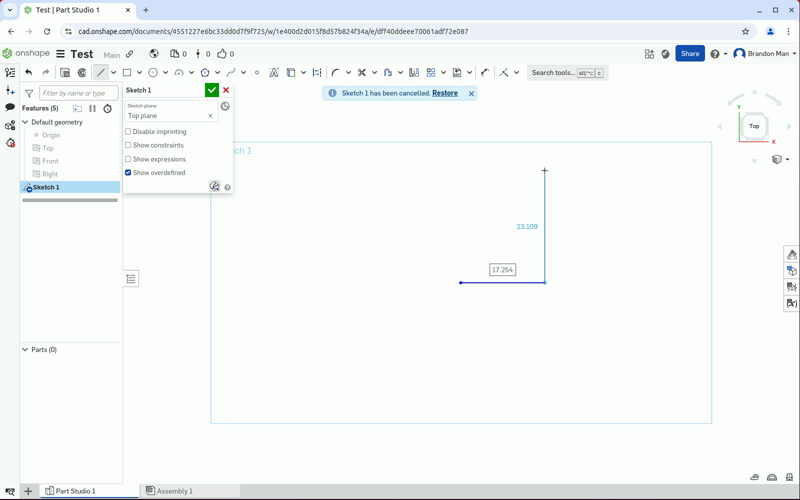
key_down(shift)
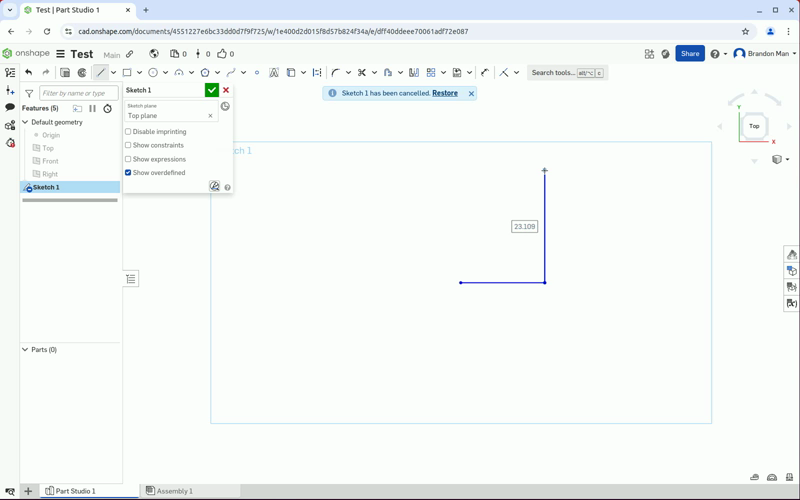
mouse_move(460, 170)
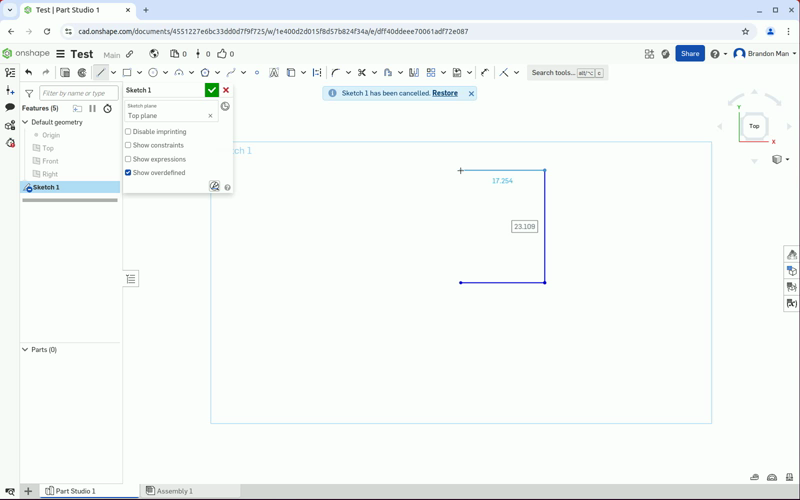
click(460, 170)
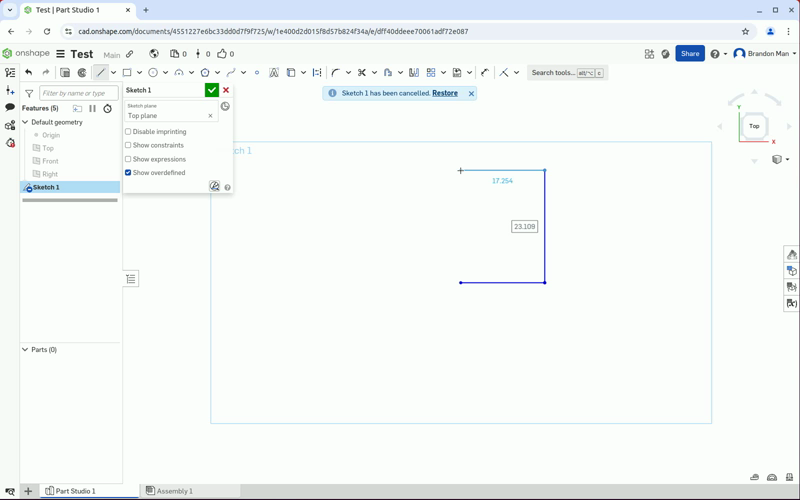
key_up(shift)
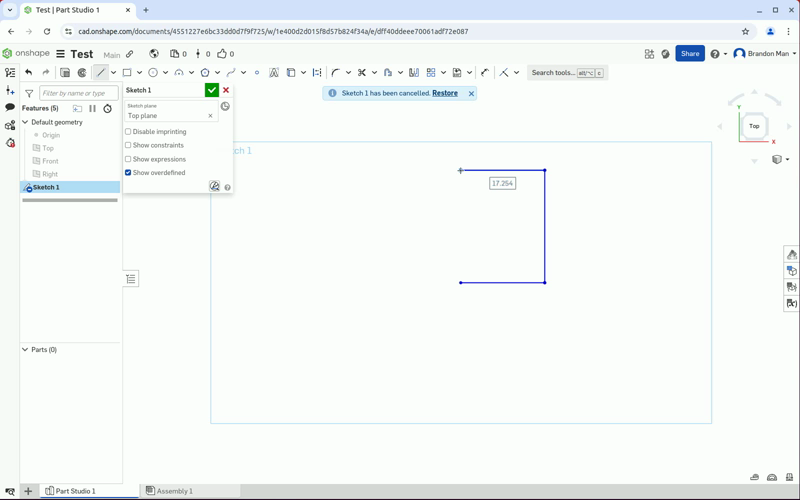
key_down(shift)
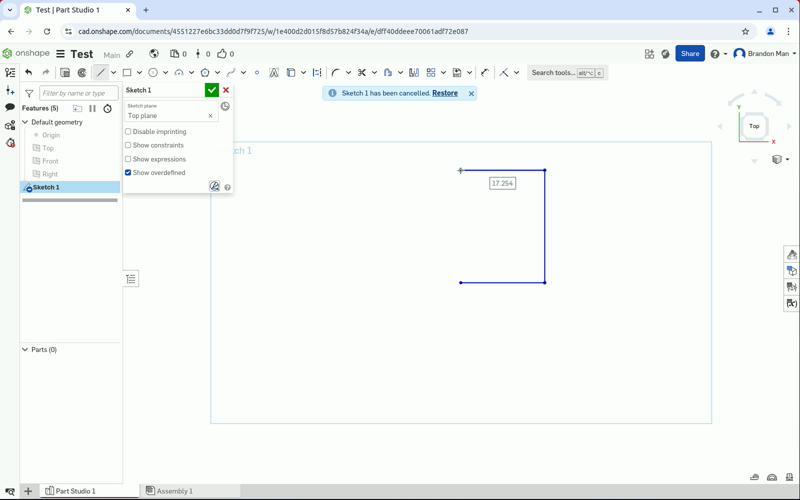
mouse_move(490, 170)
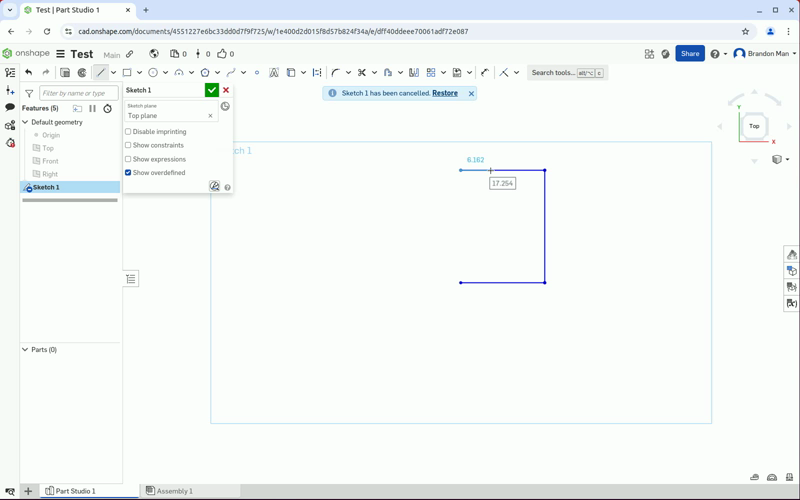
mouse_move(460, 198)
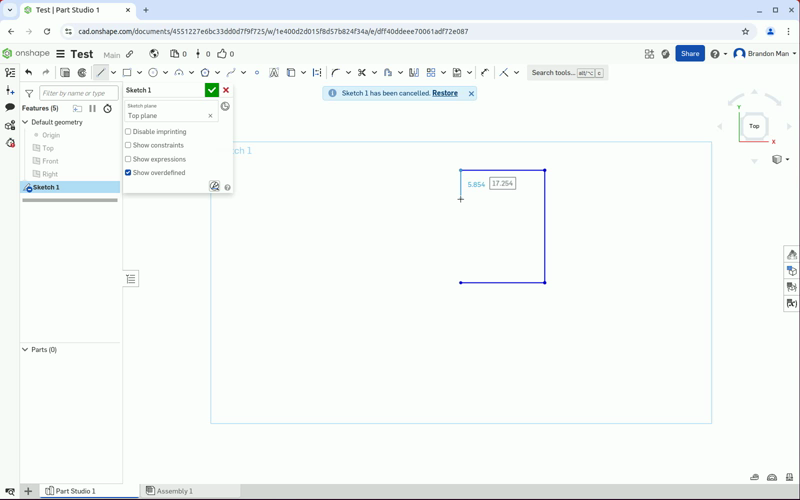
click(460, 198)
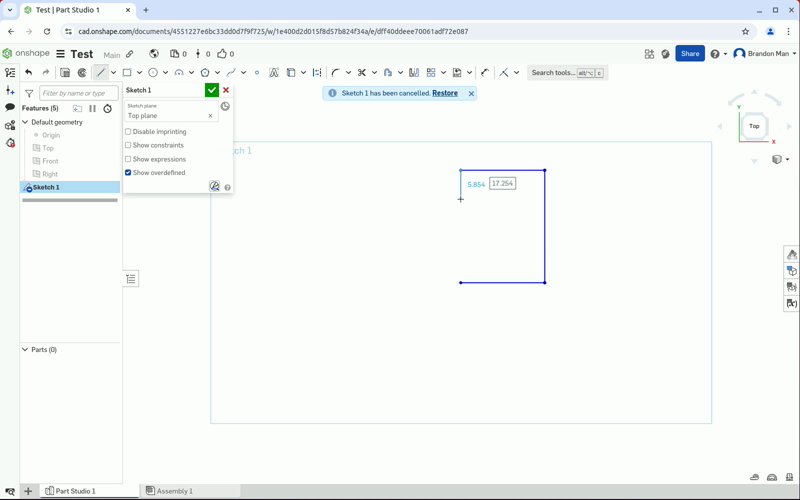
key_up(shift)
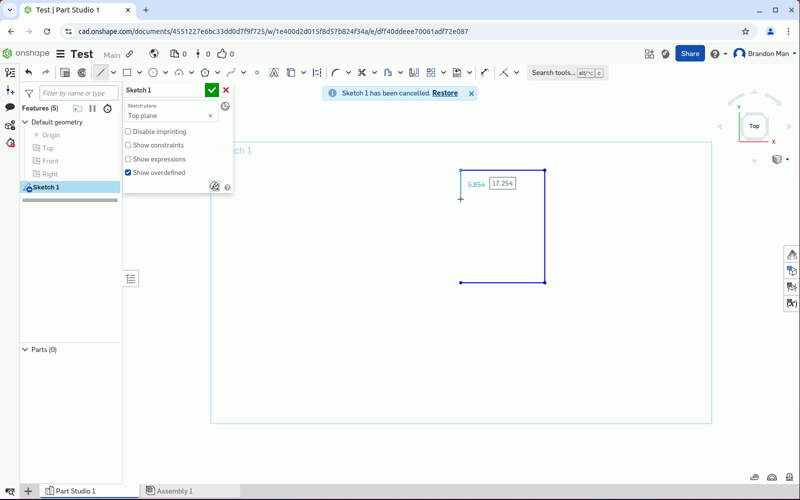
key_down(shift)
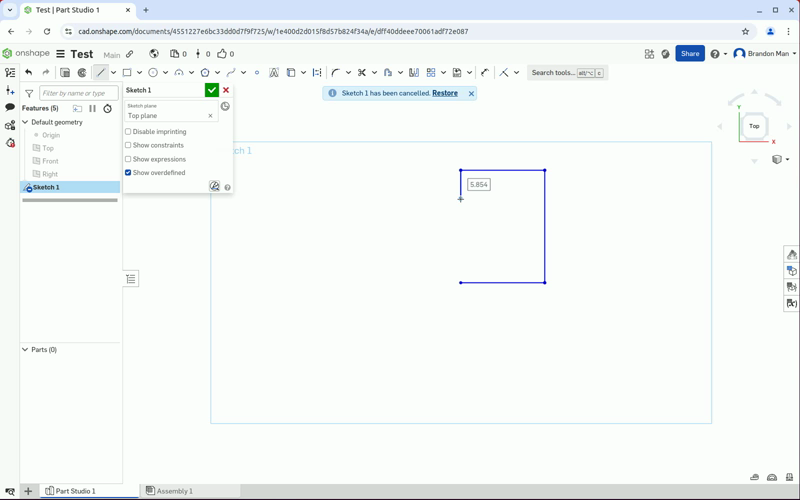
mouse_move(490, 198)
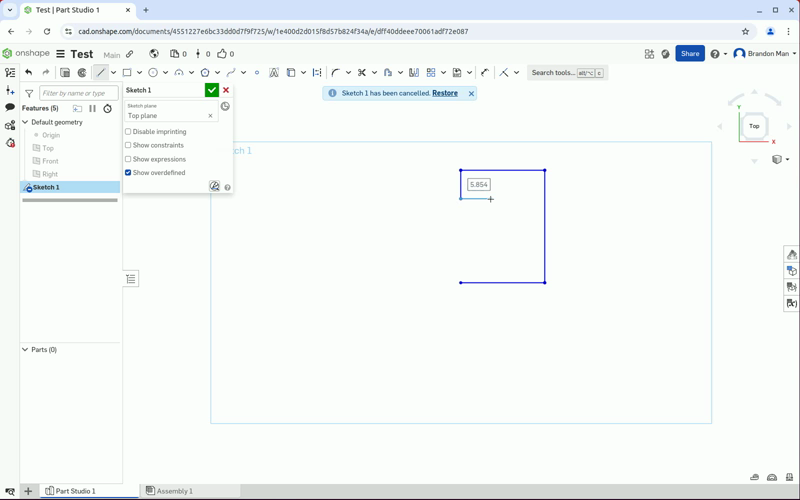
mouse_move(499, 198)
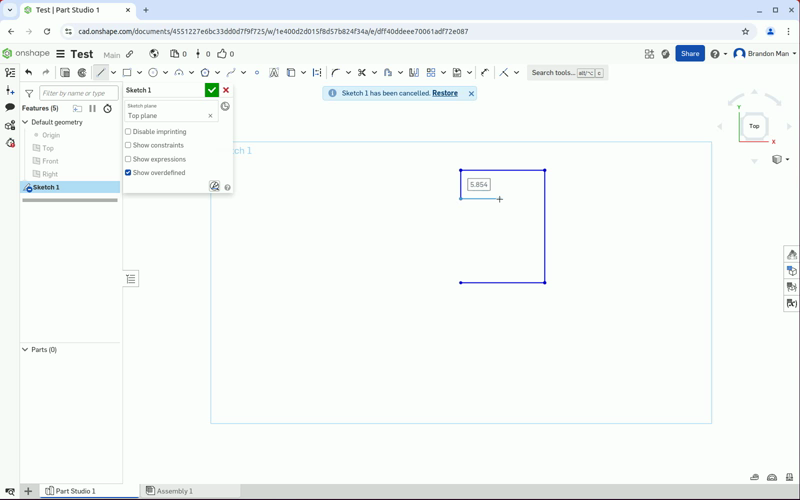
click(499, 198)
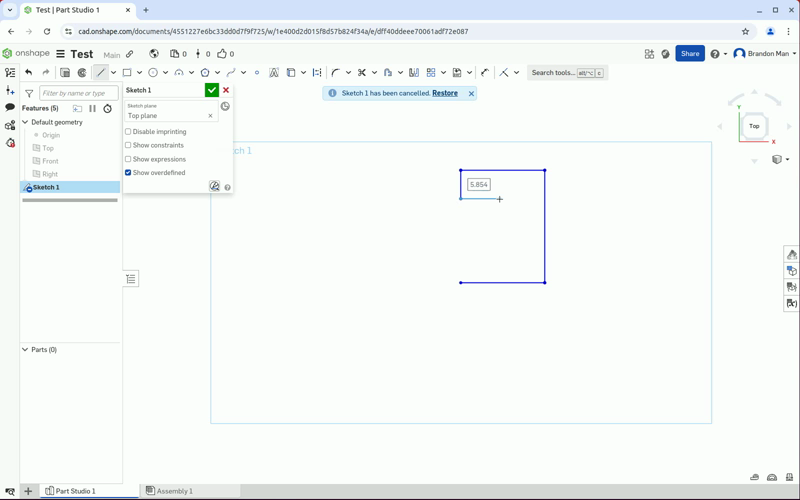
key_up(shift)
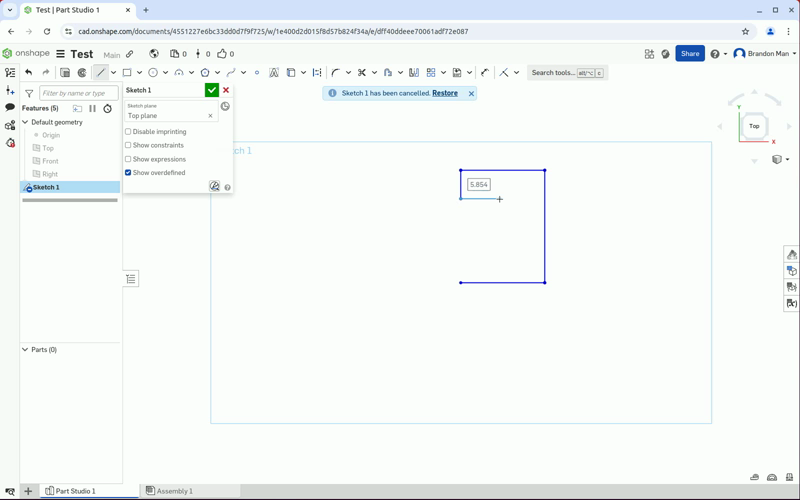
key_down(shift)
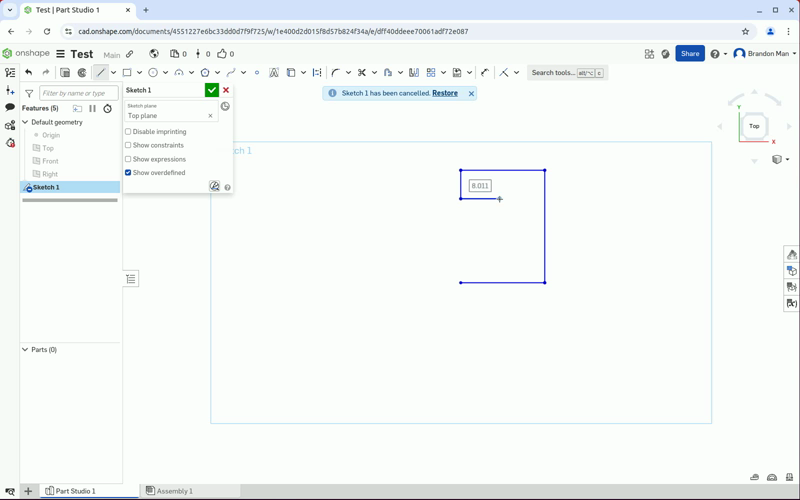
mouse_move(529, 198)
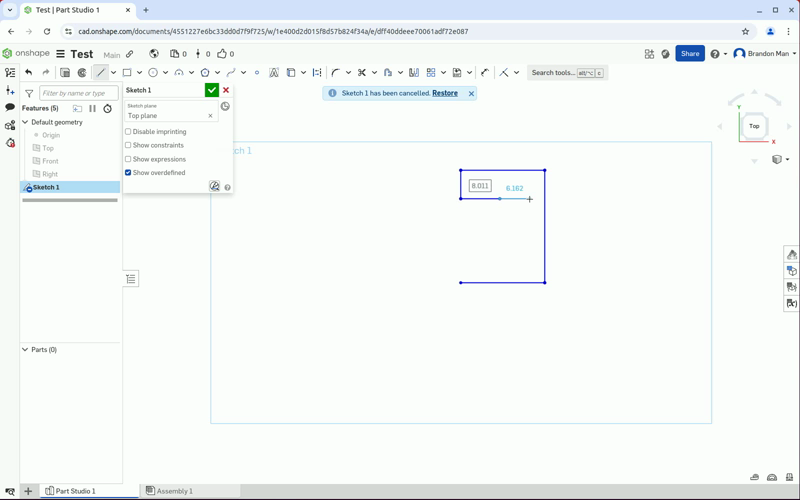
mouse_move(499, 254)
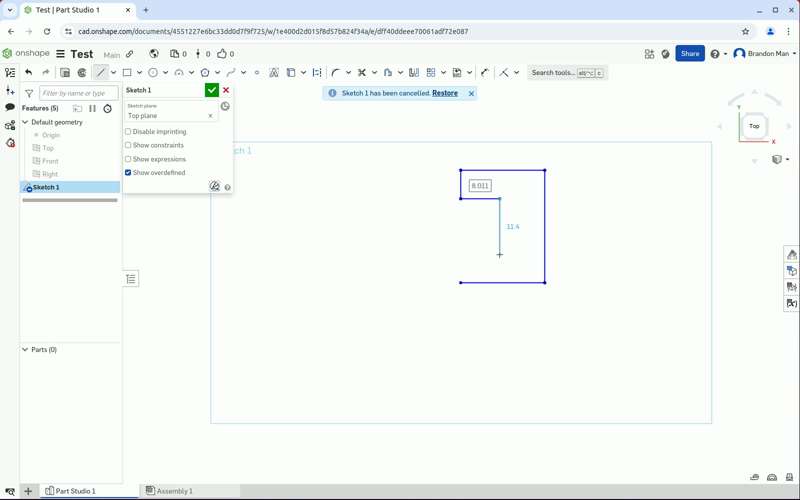
click(499, 254)
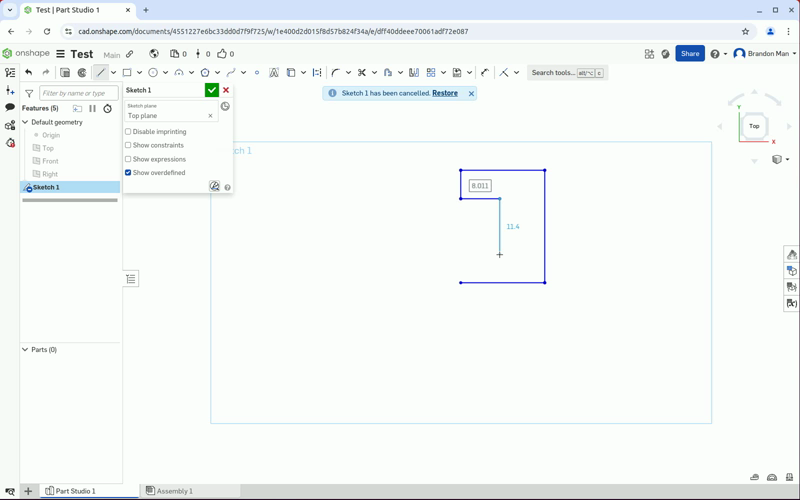
key_up(shift)
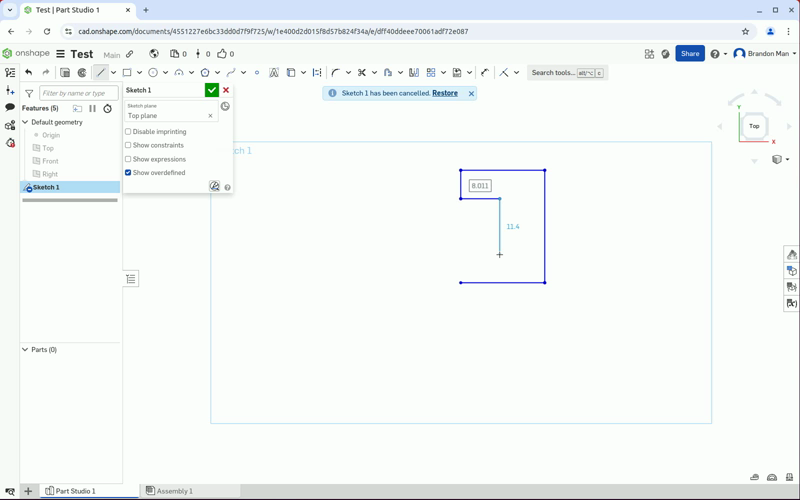
key_down(shift)
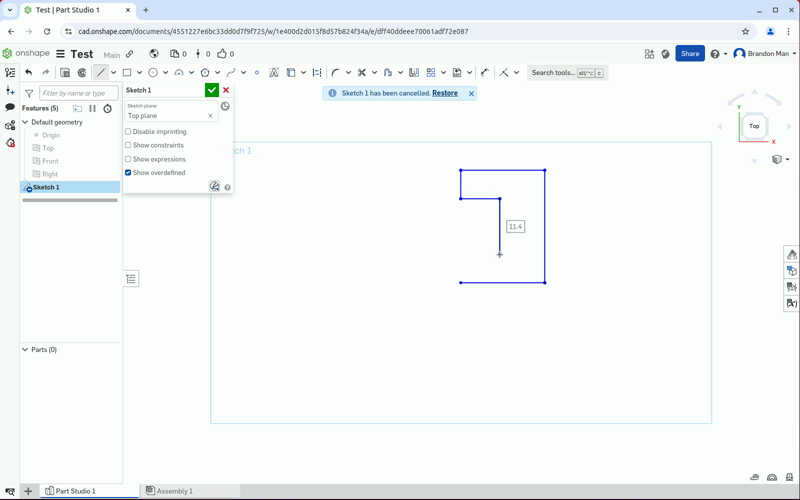
mouse_move(529, 254)
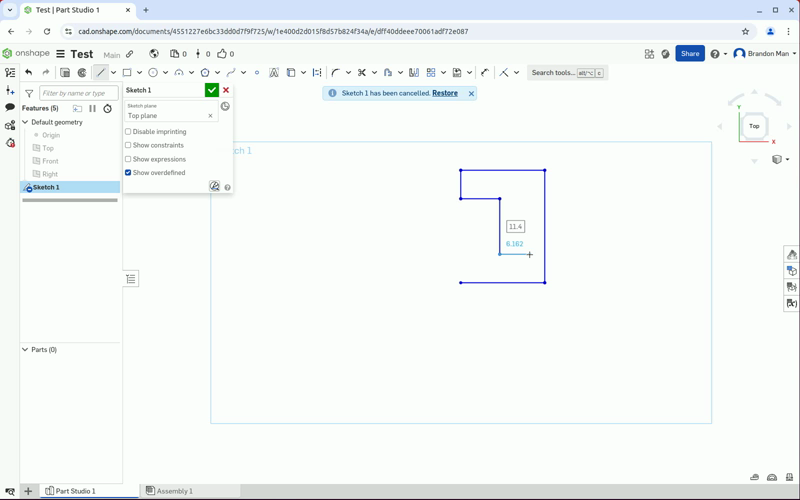
mouse_move(460, 254)
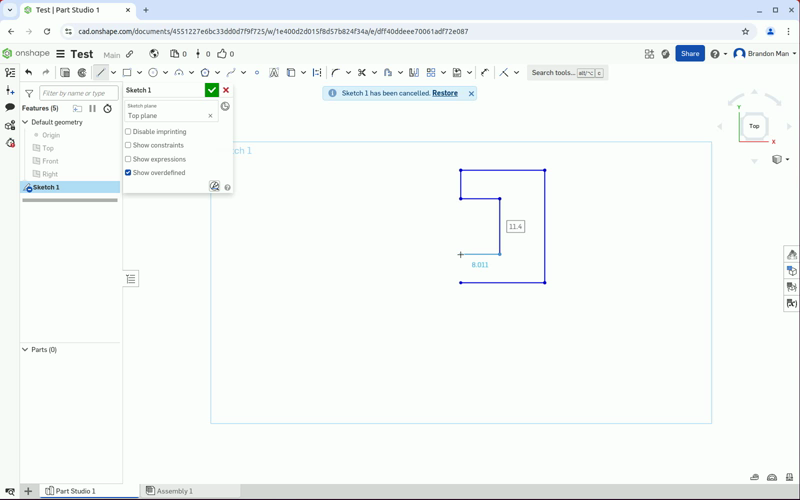
click(460, 254)
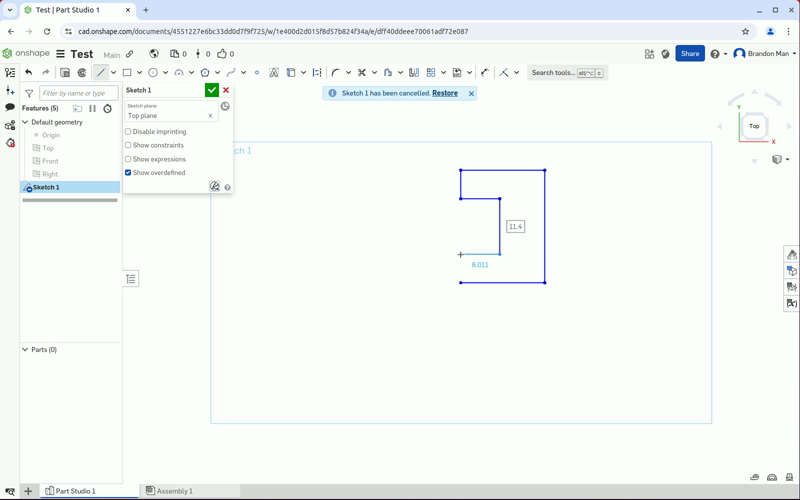
key_up(shift)
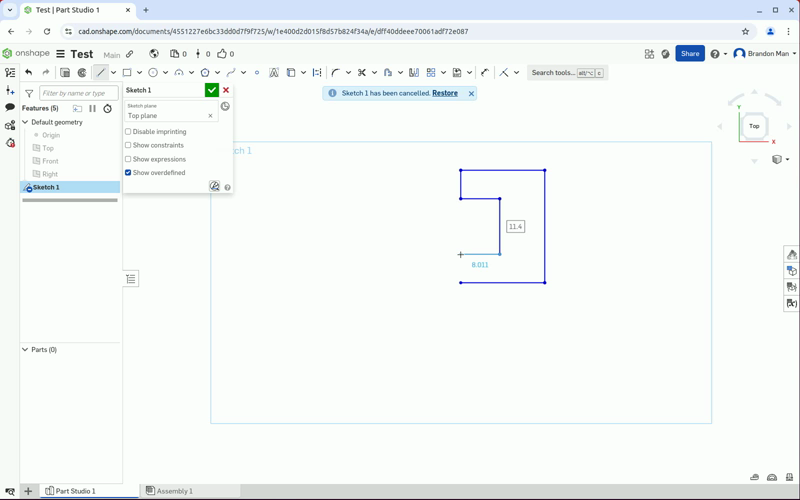
mouse_move(490, 254)
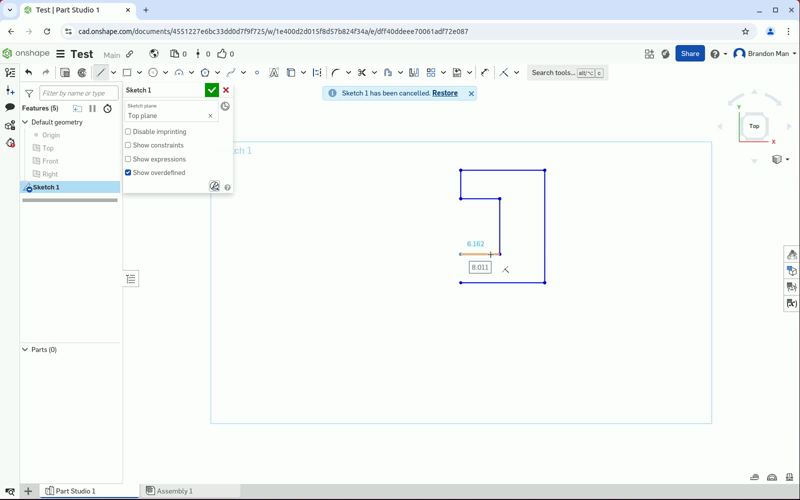
key_down(shift)
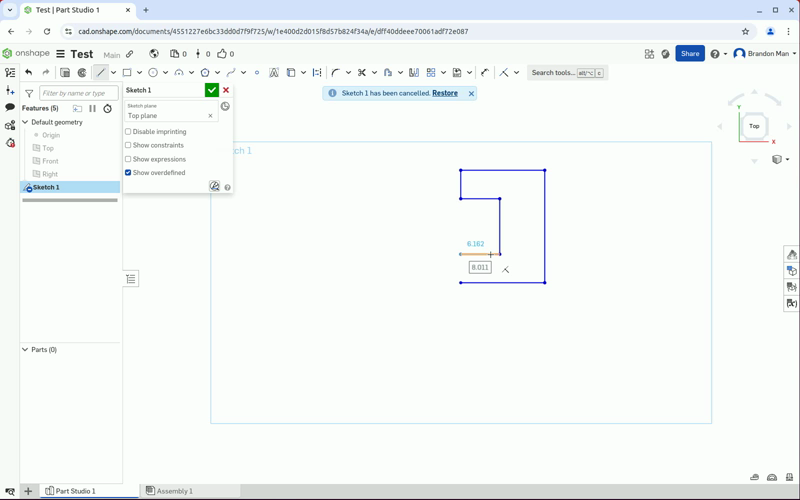
mouse_move(460, 282)
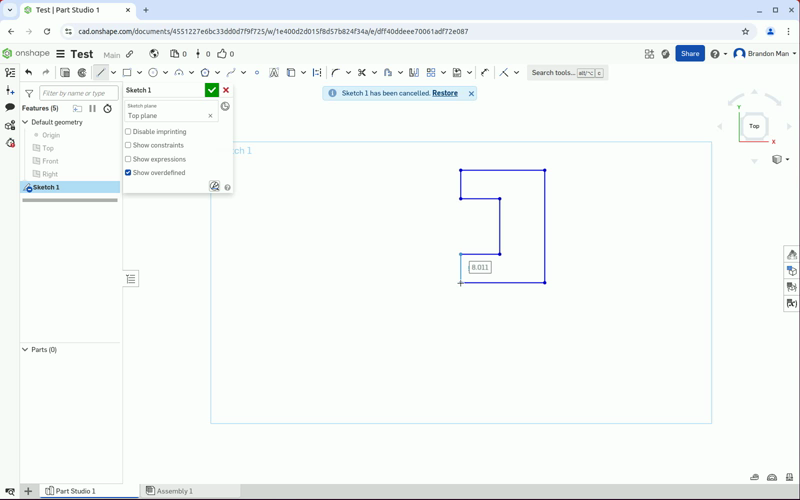
key_up(shift)
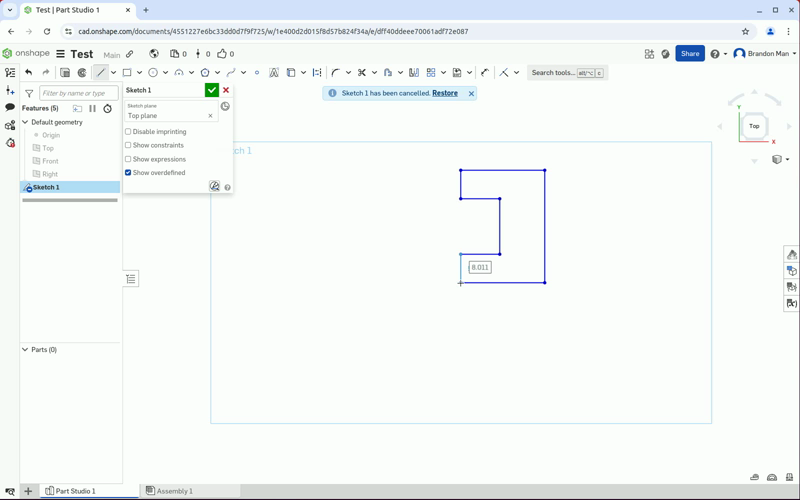
click(460, 282)
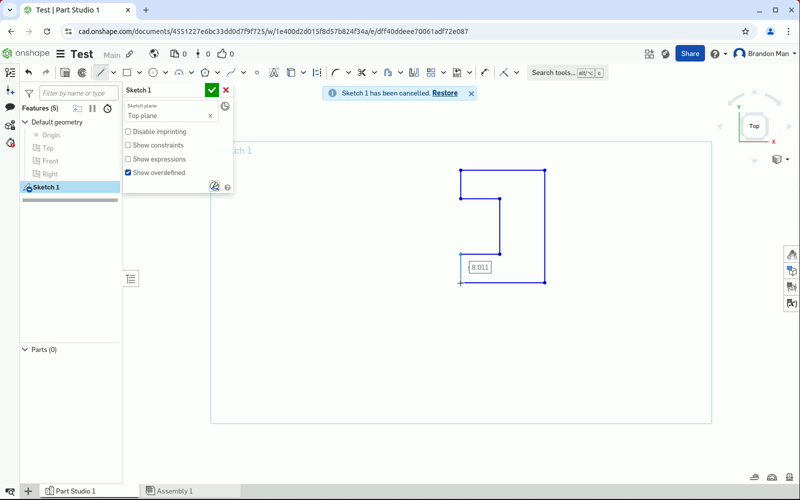
key(esc)
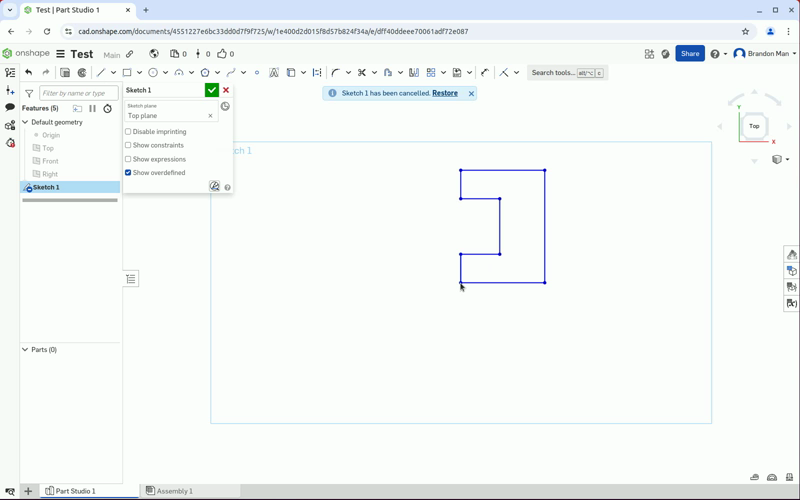
mouse_move(479, 186)
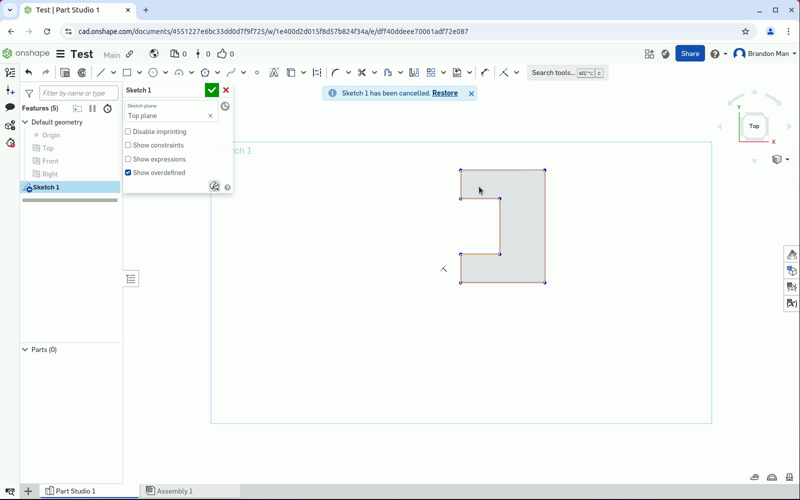
click(479, 186)
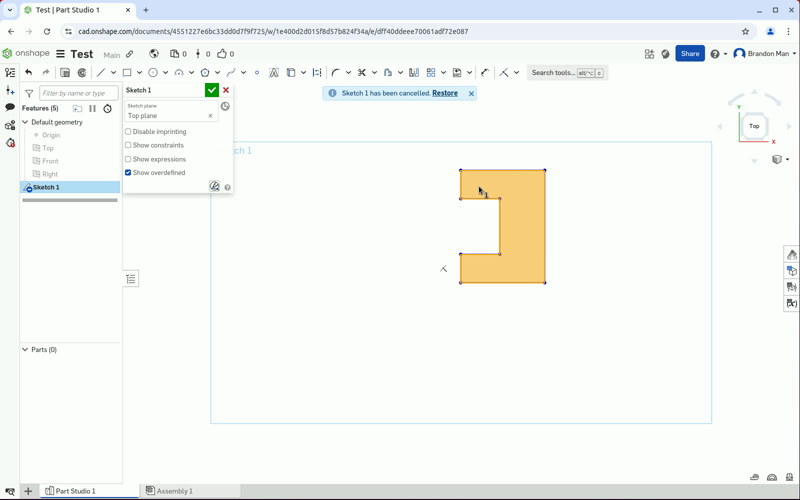
mouse_move(73, 352)
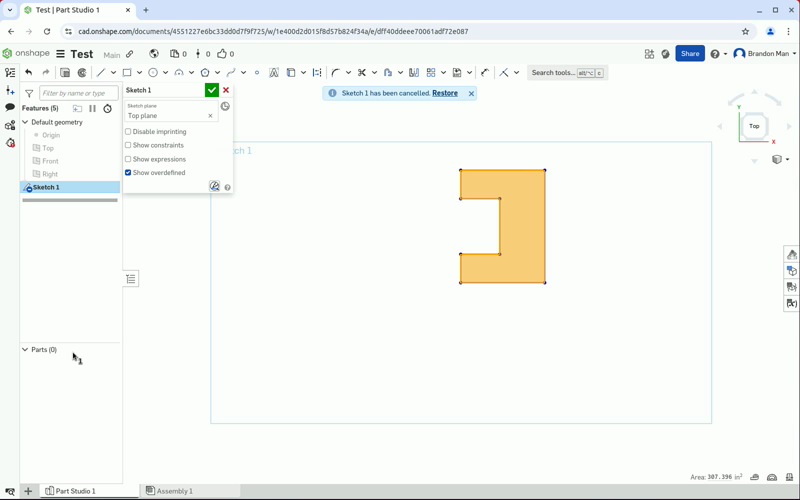
key(shift+y)
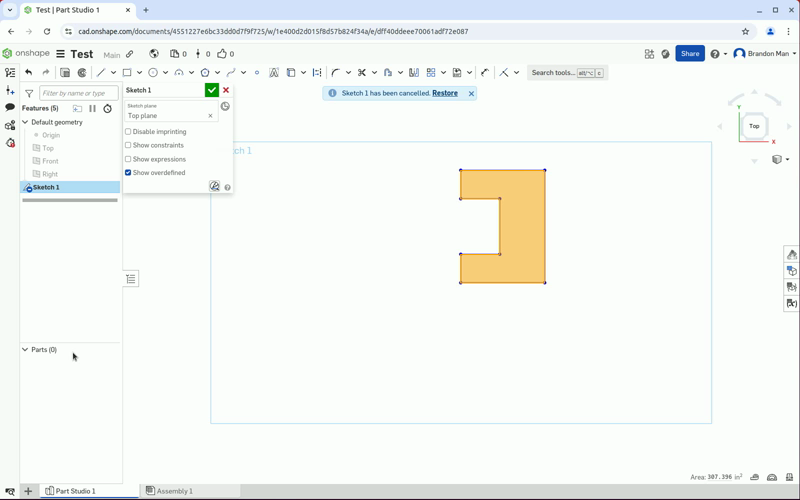
key(shift+e)
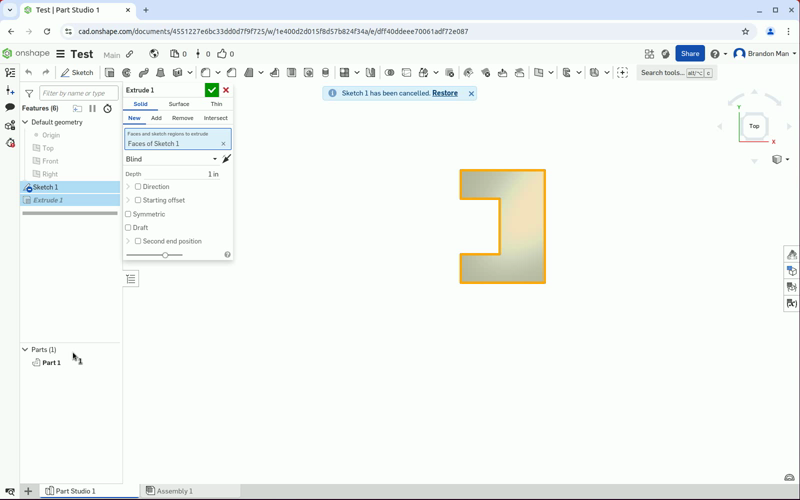
mouse_move(143, 106)
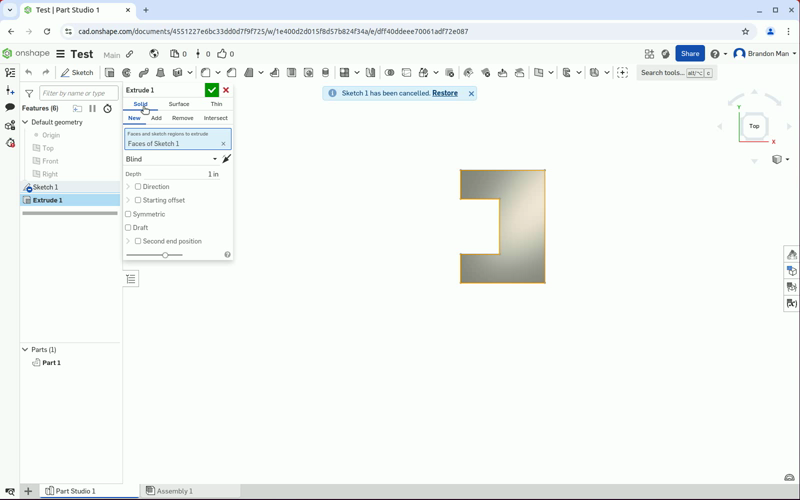
click(143, 106)
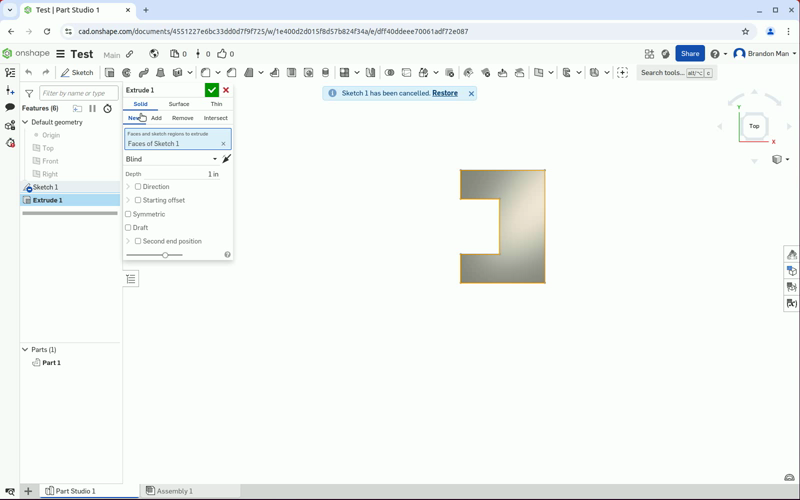
mouse_move(137, 120)
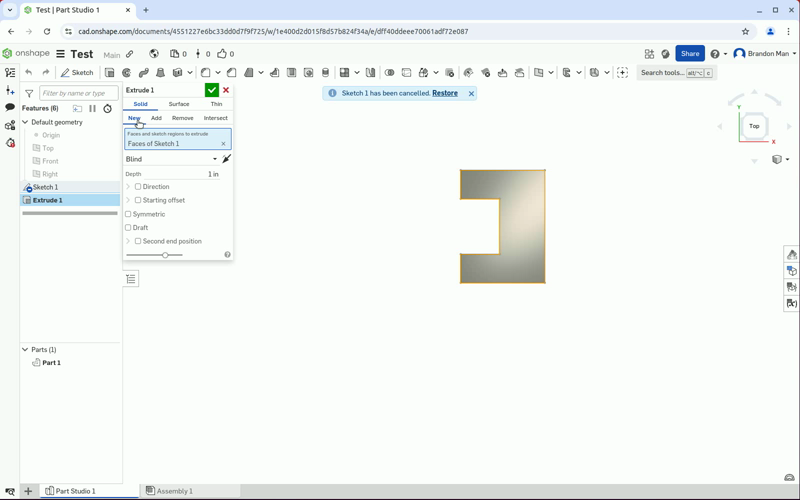
click(137, 120)
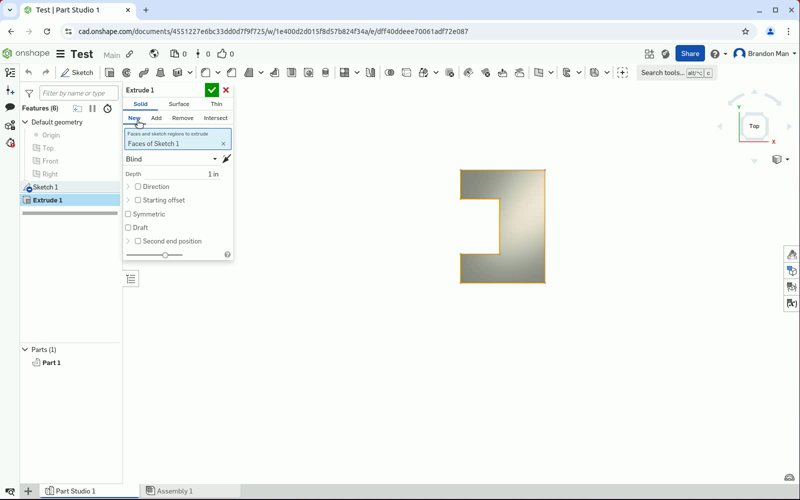
key(tab, 4)
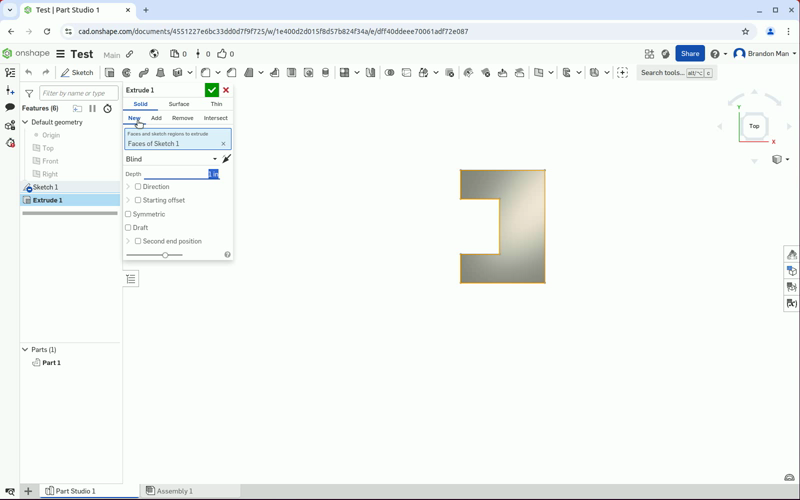
text(23.108)
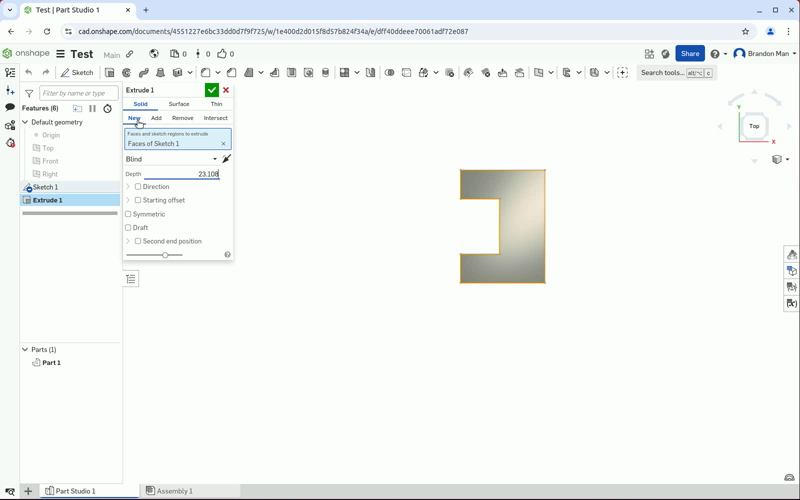
key(enter)
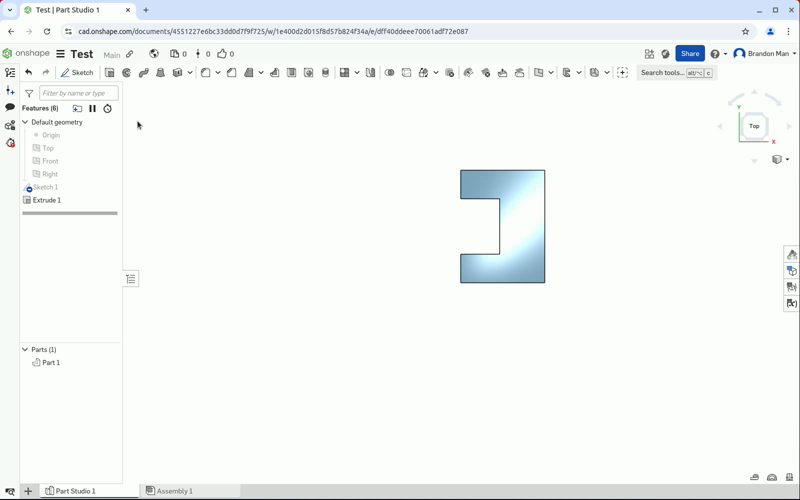
key(shift+h)
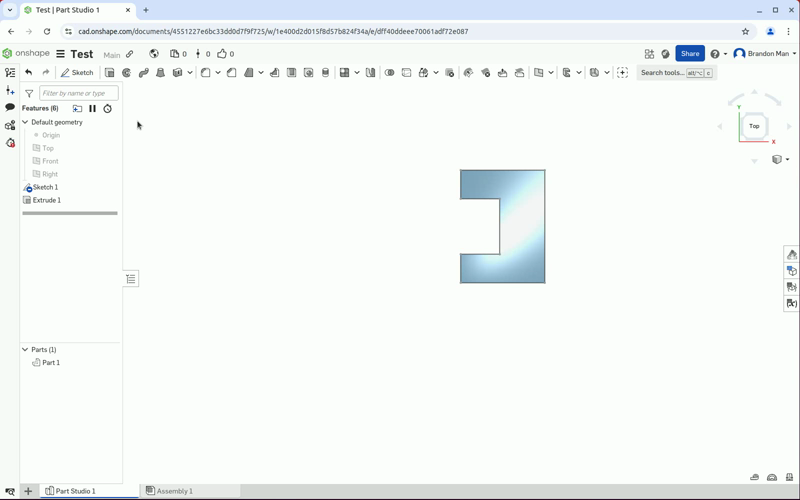
key(shift+h)
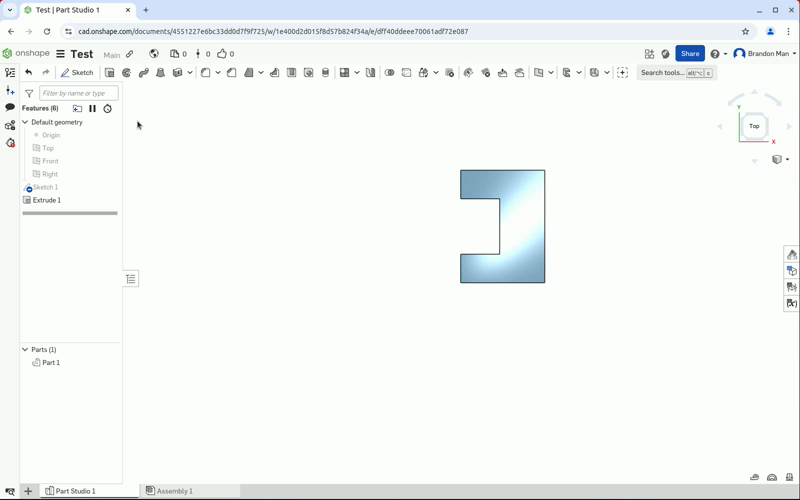
mouse_move(73, 189)
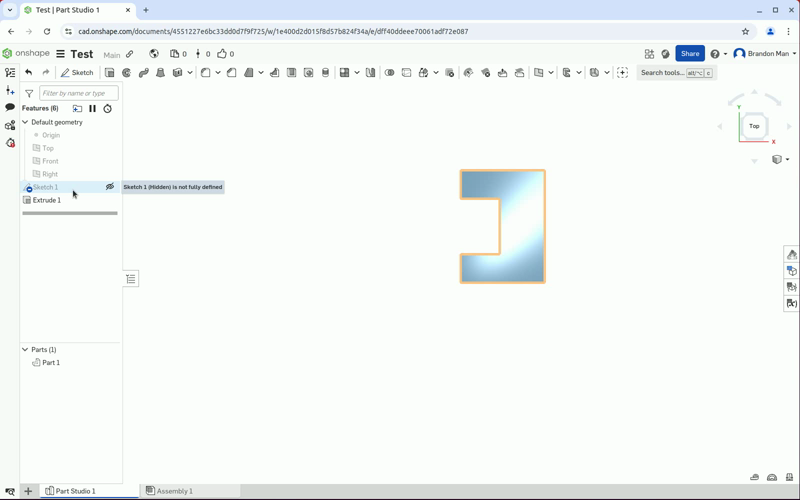
click(73, 189)
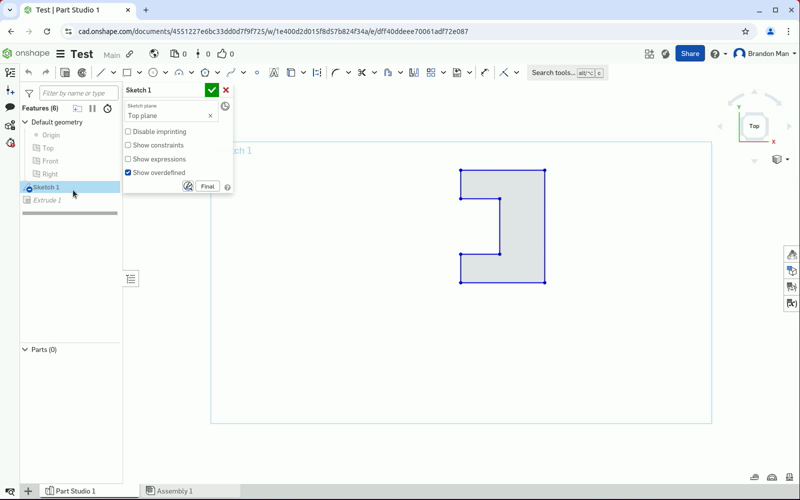
mouse_move(229, 92)
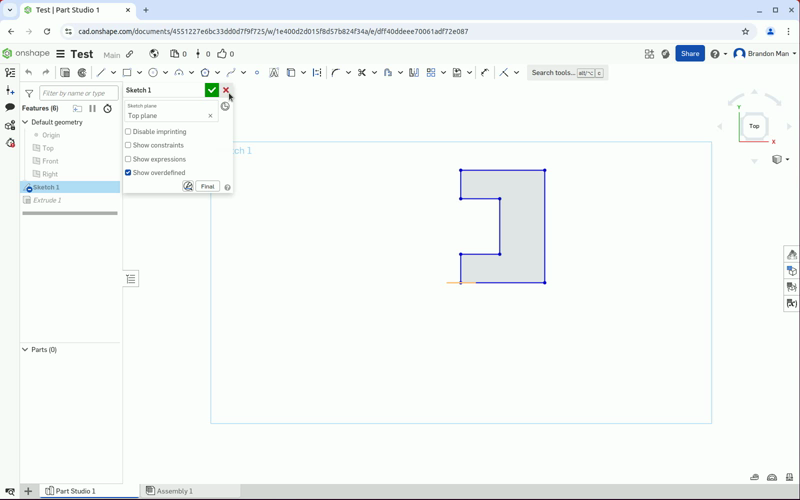
click(229, 92)
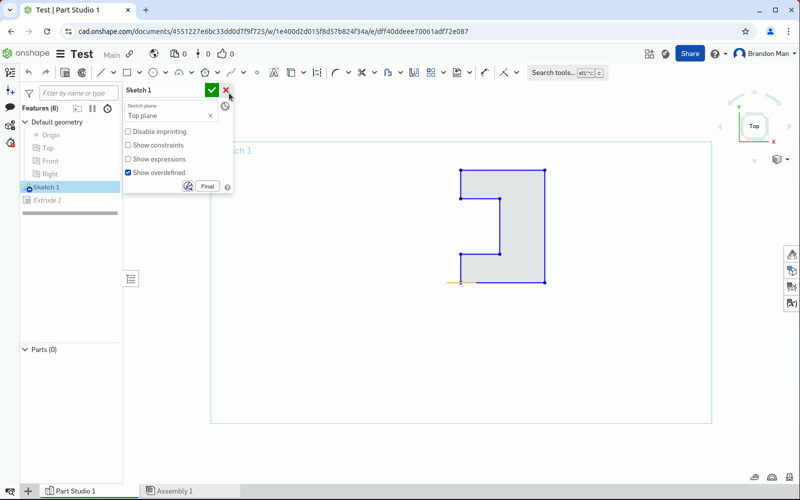
key(shift+s)
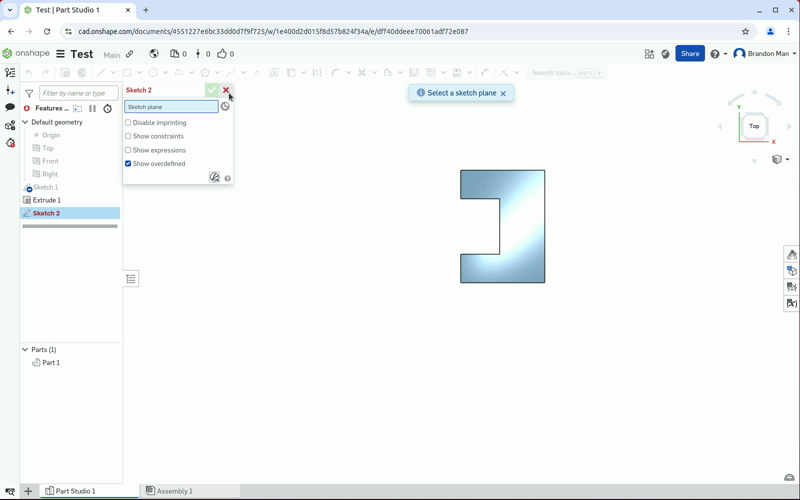
mouse_move(73, 150)
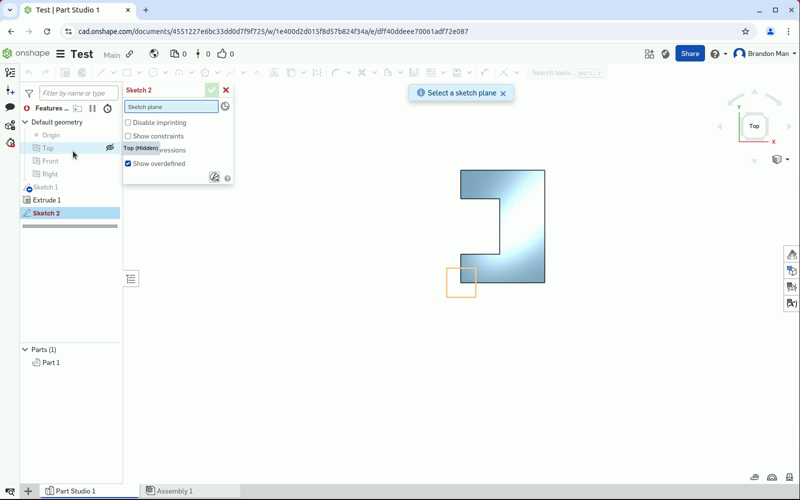
click(73, 150)
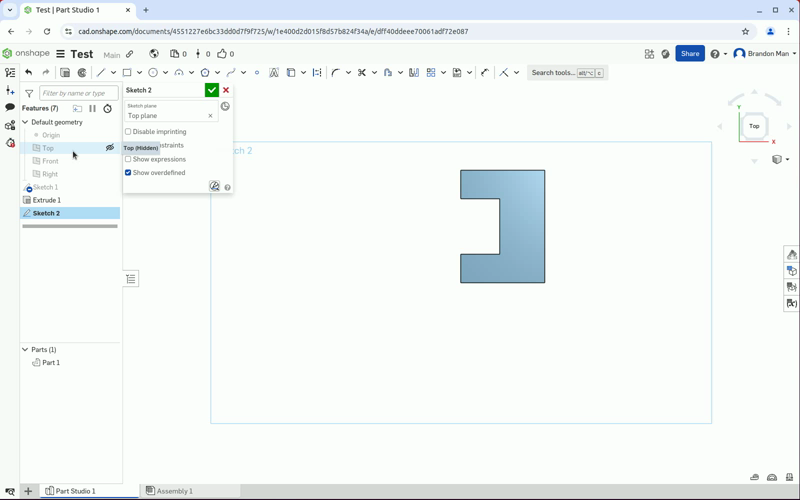
mouse_move(73, 352)
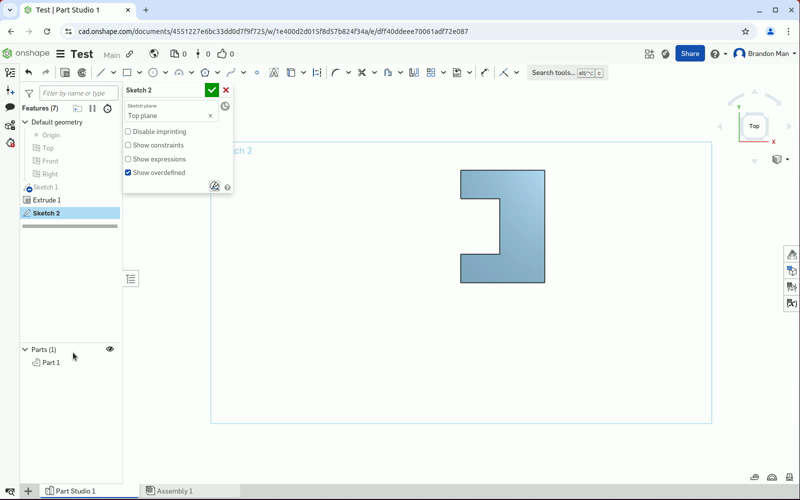
key(y)
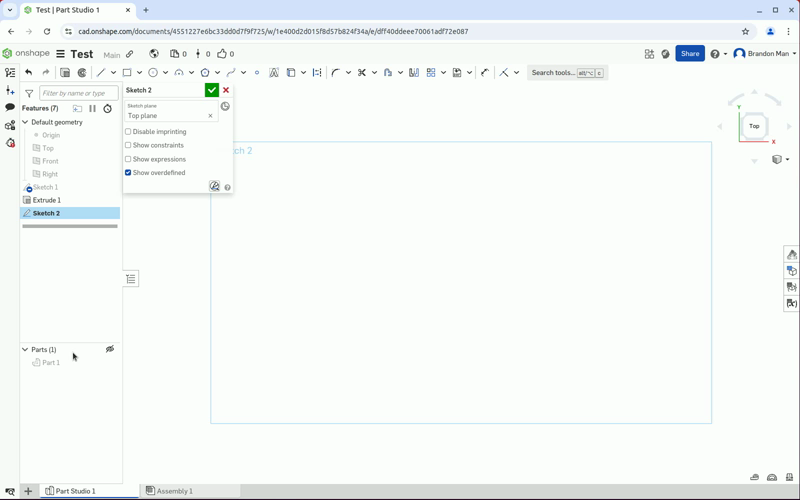
key(l)
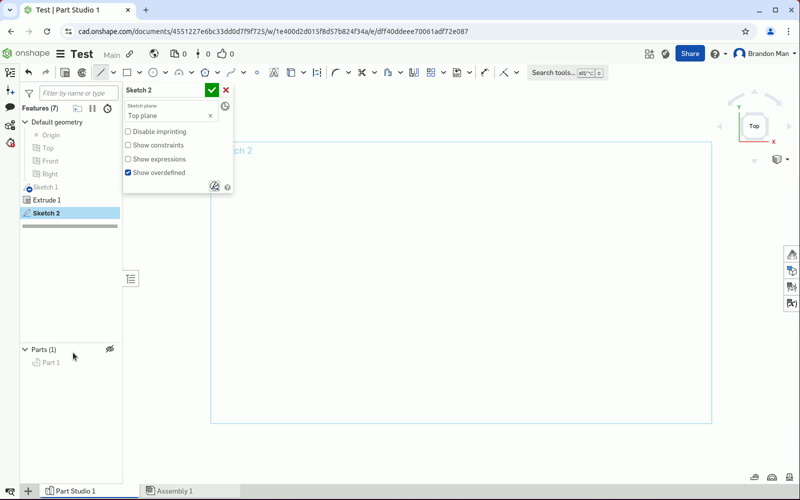
key_down(shift)
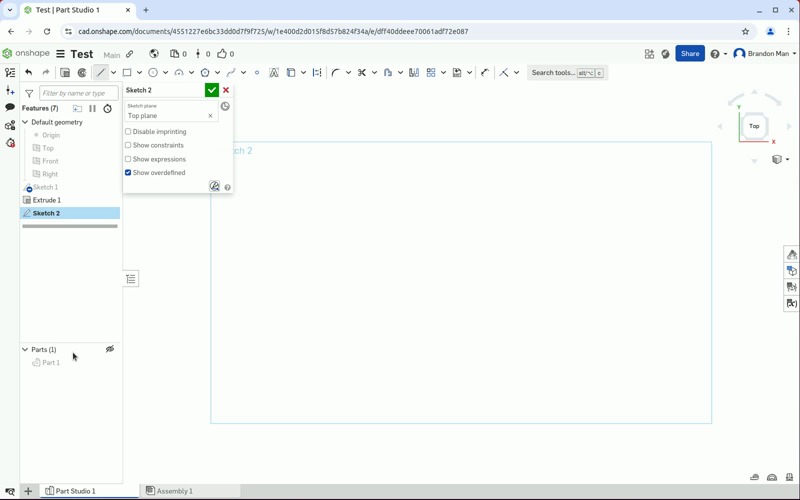
mouse_move(376, 282)
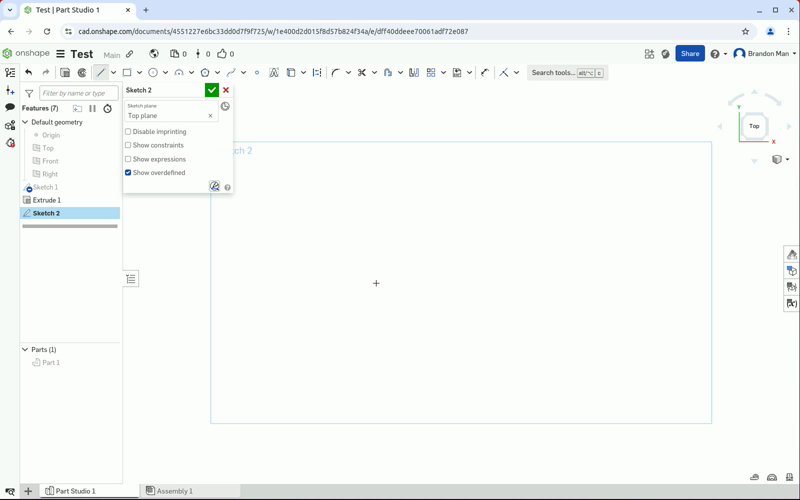
click(376, 282)
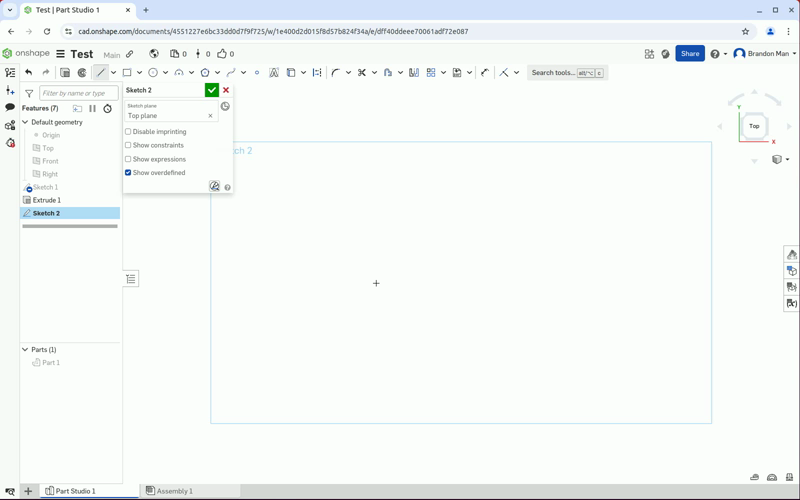
key_up(shift)
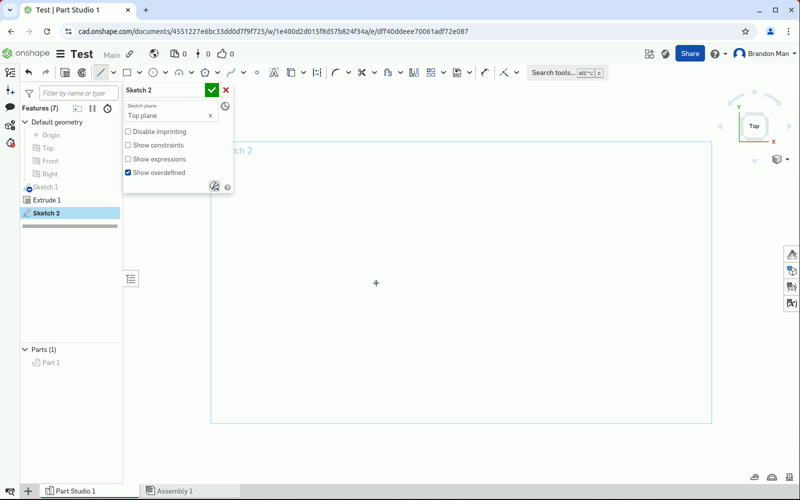
key_down(shift)
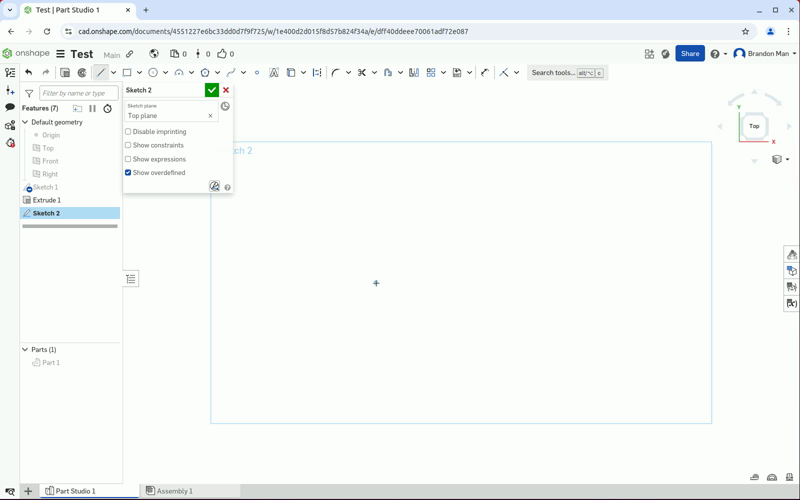
mouse_move(461, 282)
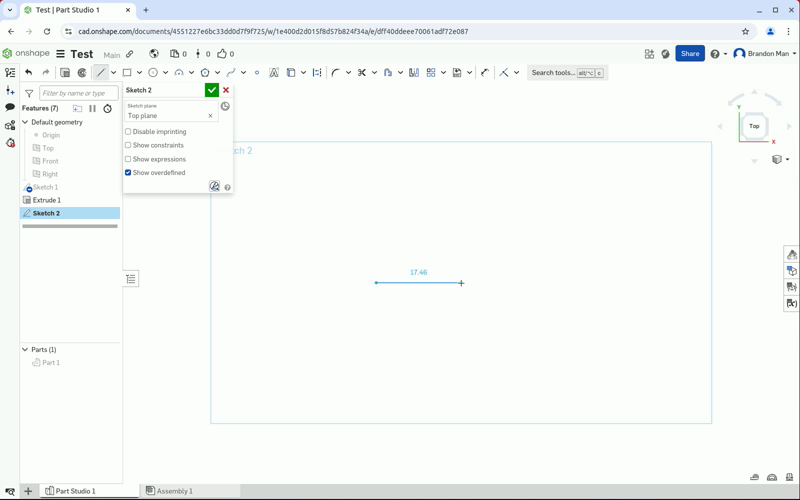
click(461, 282)
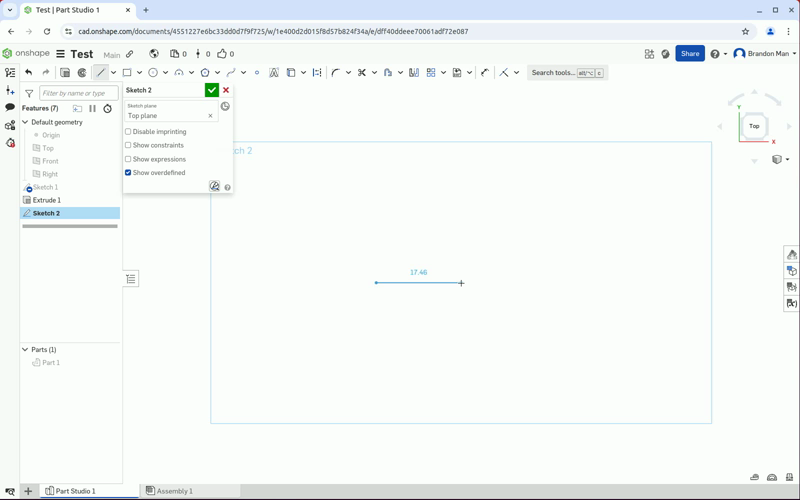
key_up(shift)
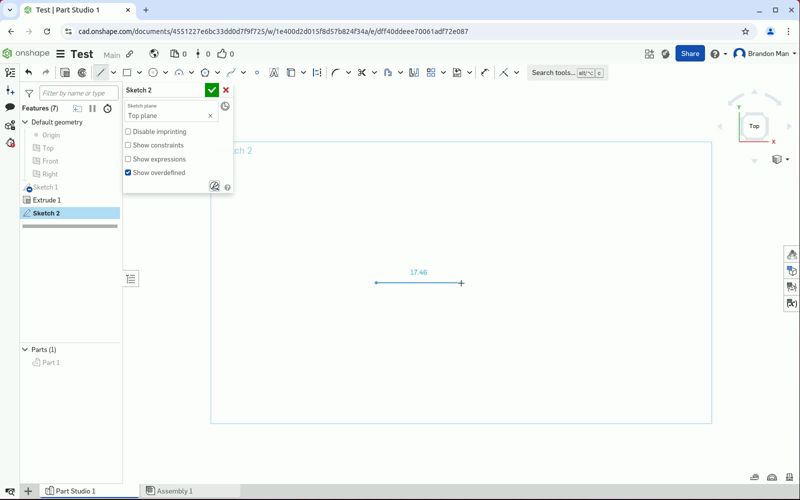
key_down(shift)
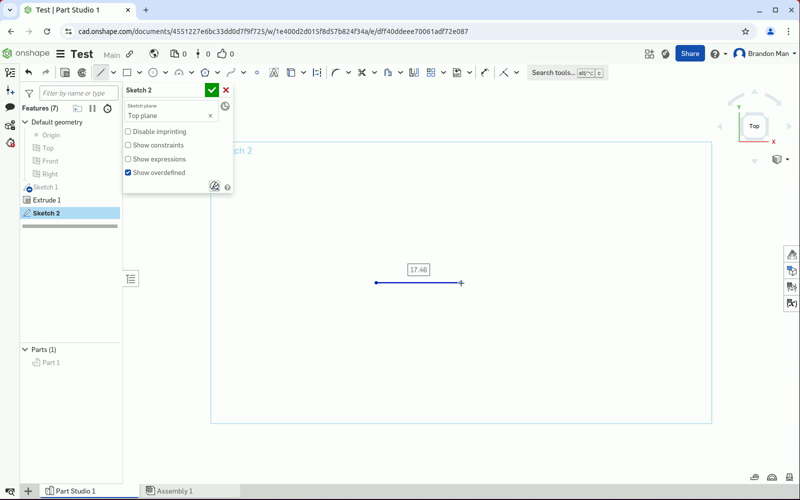
mouse_move(491, 282)
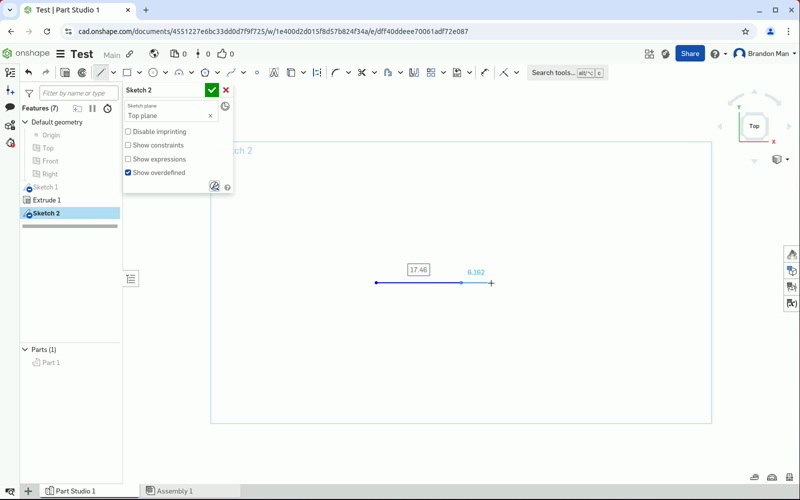
mouse_move(461, 254)
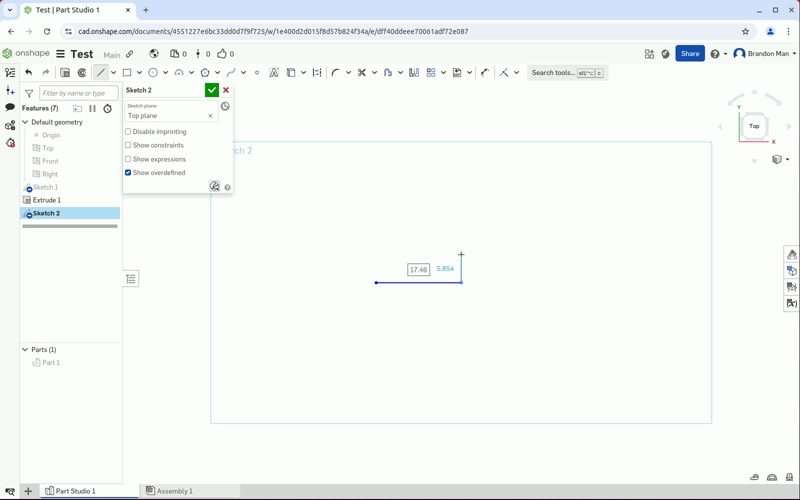
click(461, 254)
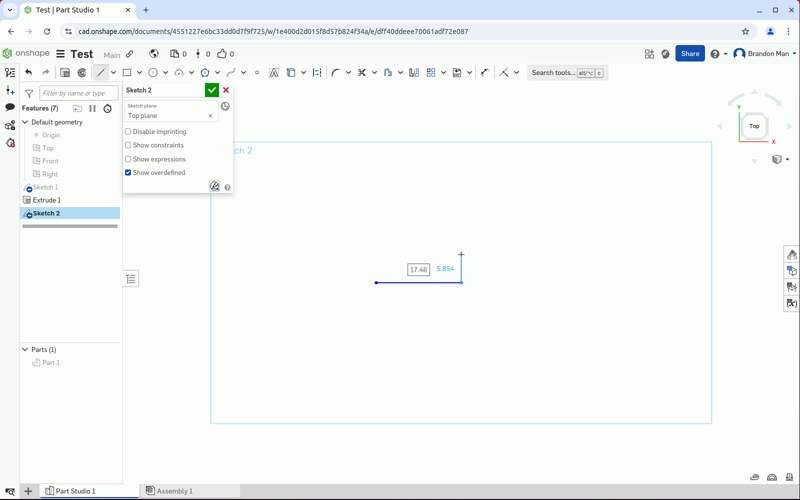
key_up(shift)
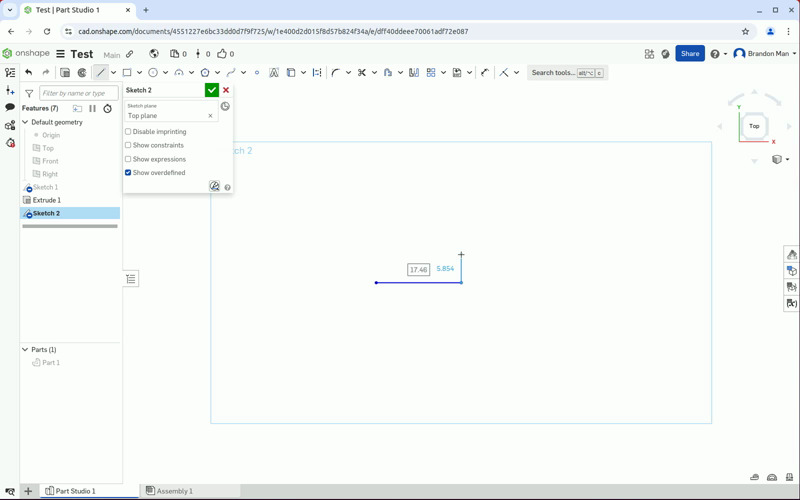
key_down(shift)
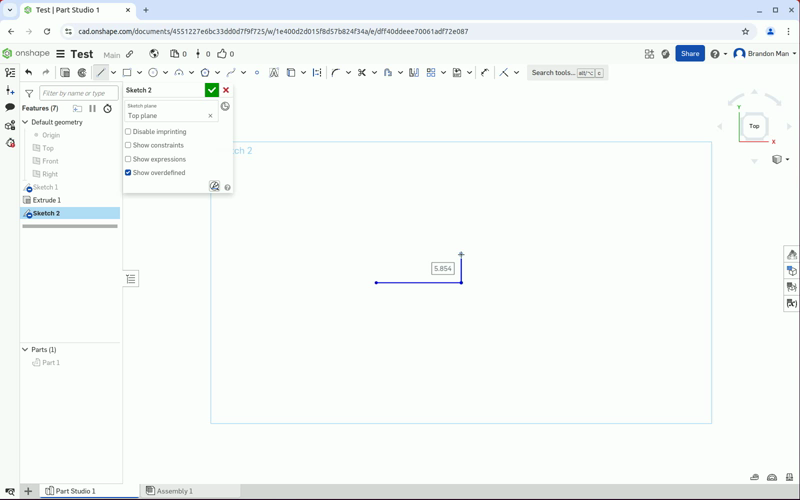
mouse_move(376, 254)
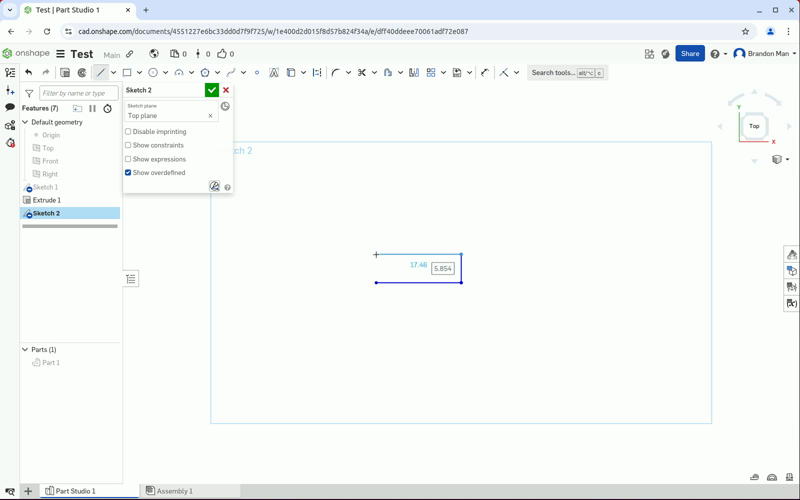
click(376, 254)
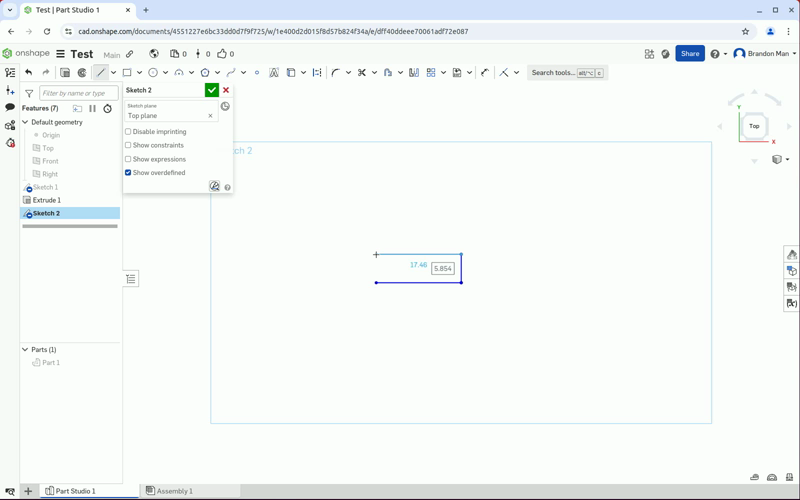
key_up(shift)
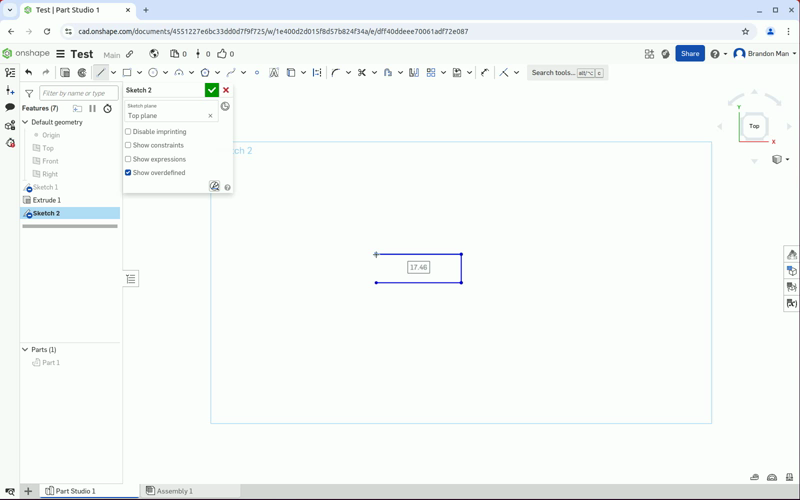
mouse_move(406, 254)
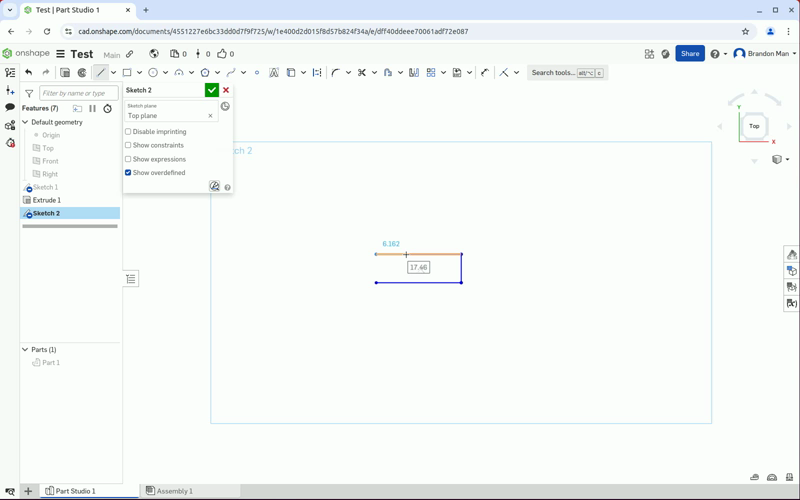
key_down(shift)
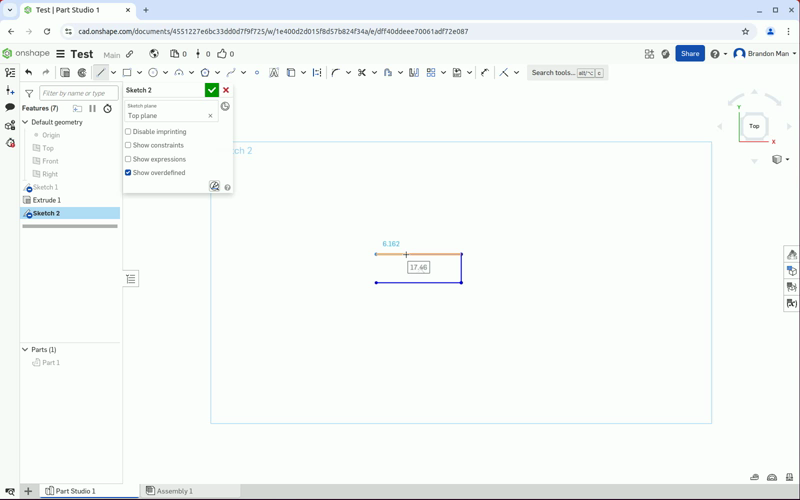
mouse_move(376, 282)
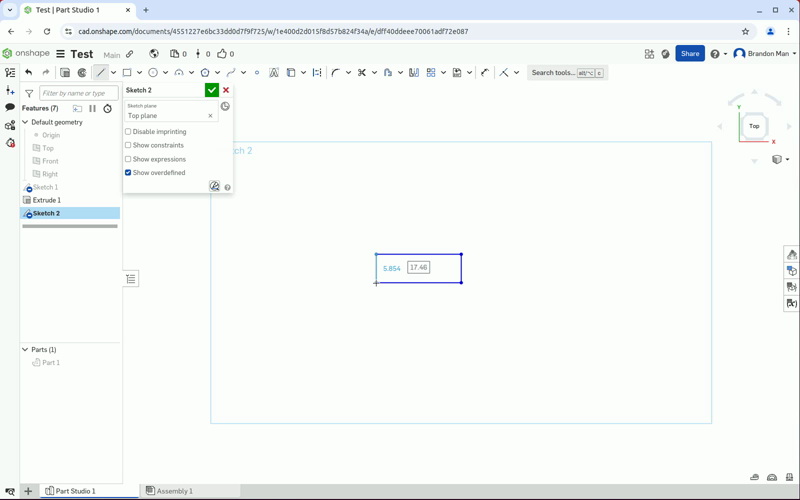
key_up(shift)
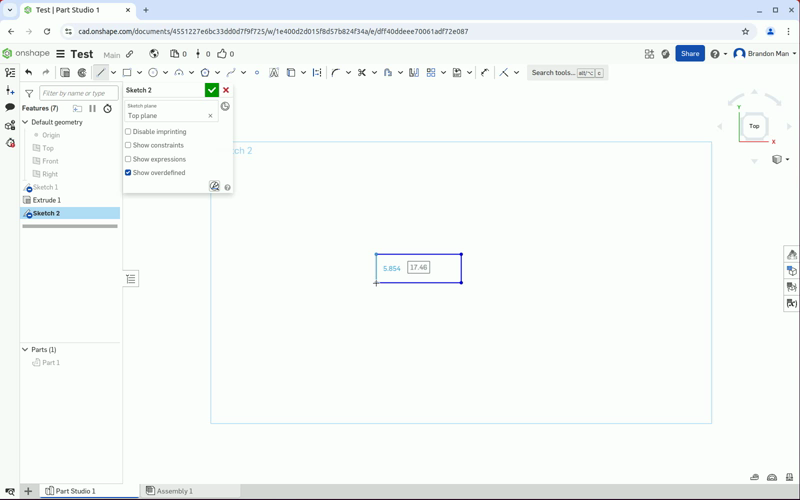
click(376, 282)
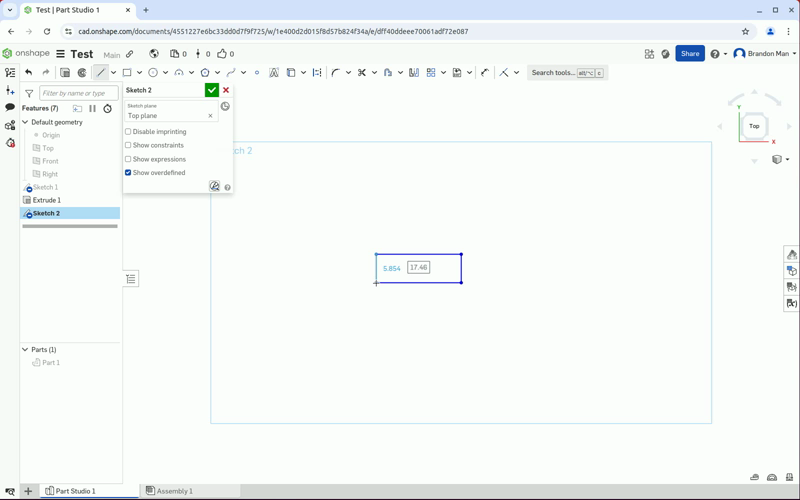
key(esc)
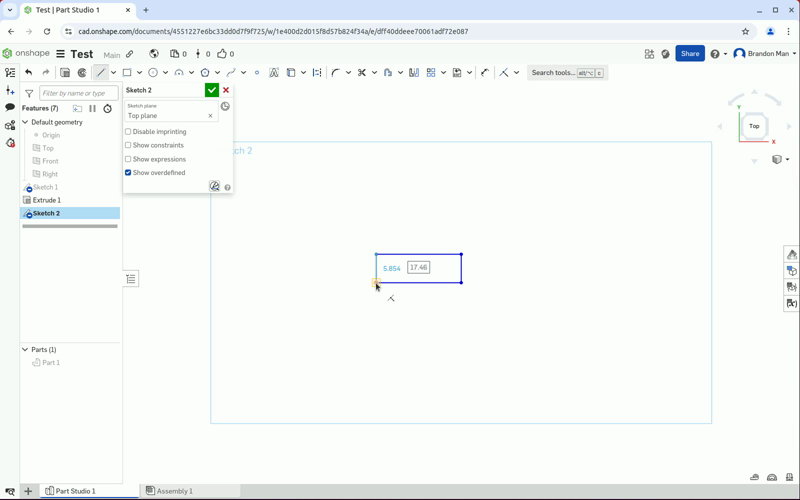
mouse_move(451, 277)
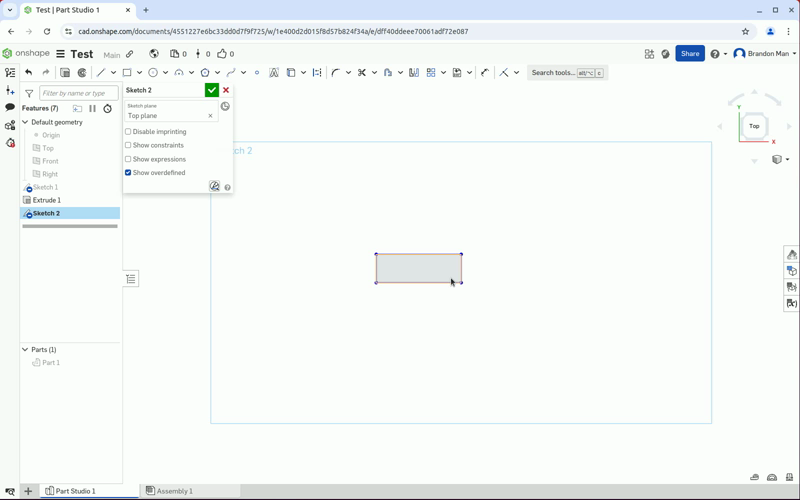
click(451, 277)
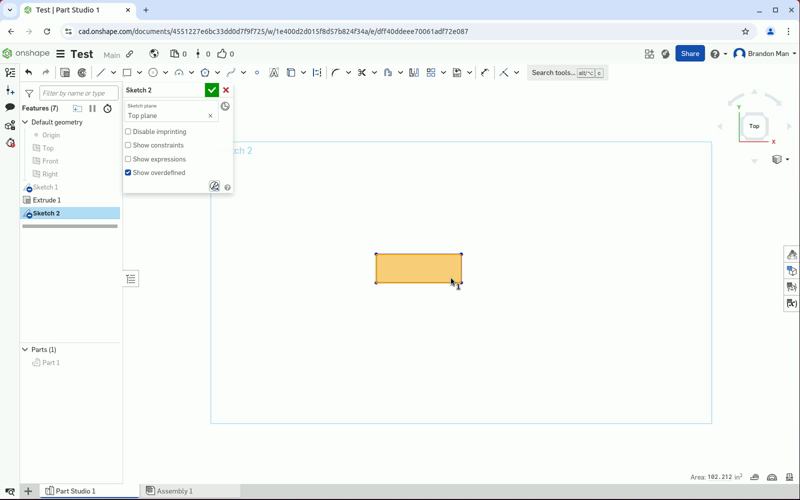
mouse_move(73, 352)
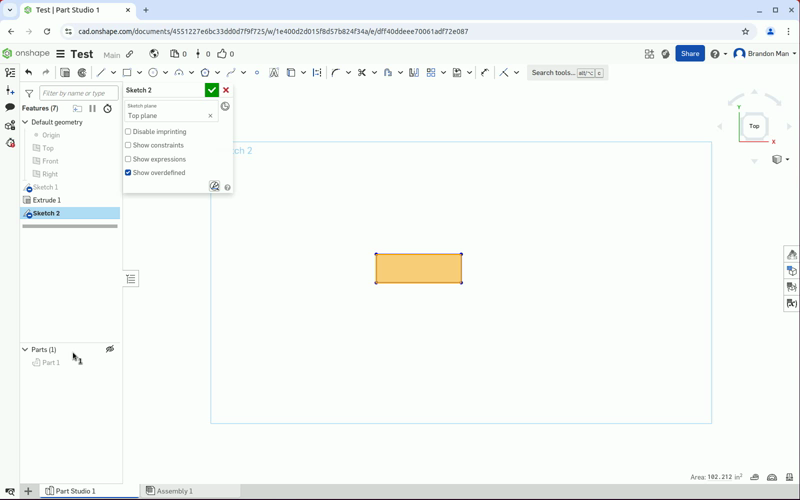
key(shift+y)
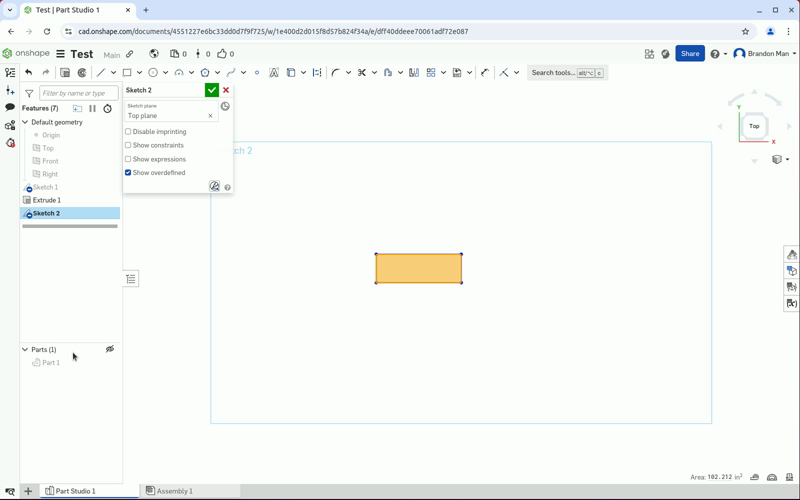
key(shift+e)
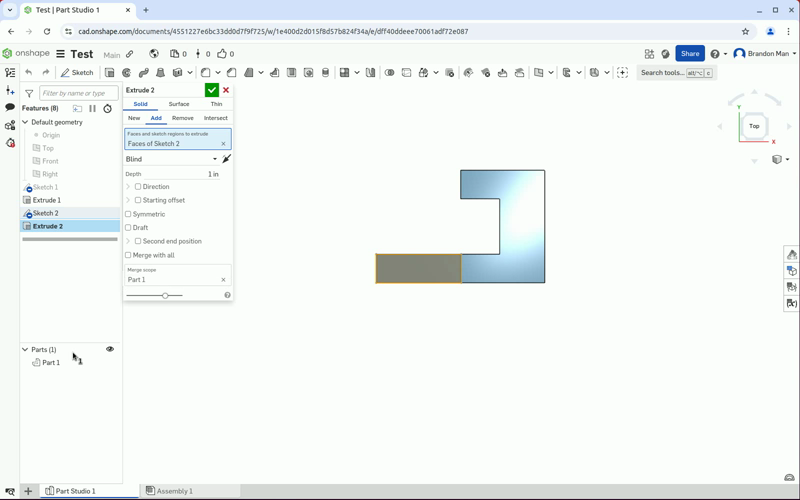
mouse_move(143, 106)
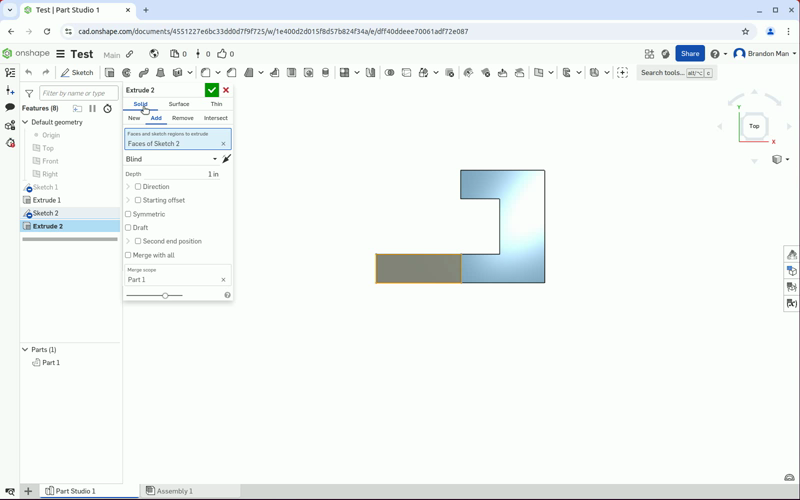
click(143, 106)
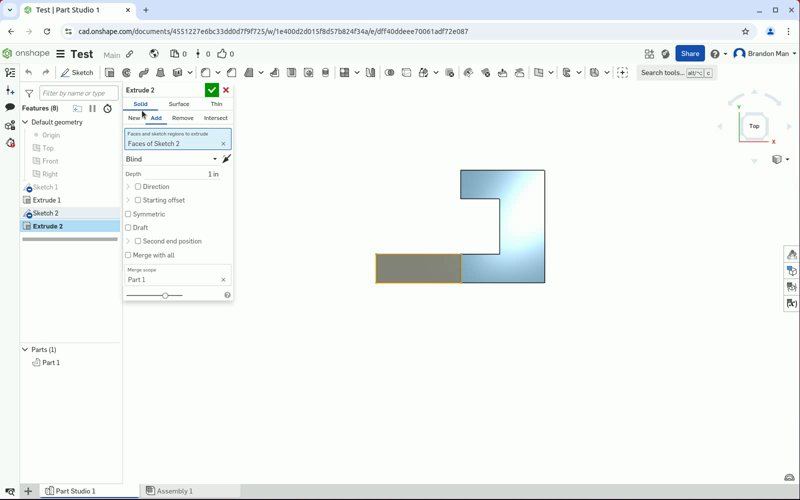
mouse_move(137, 120)
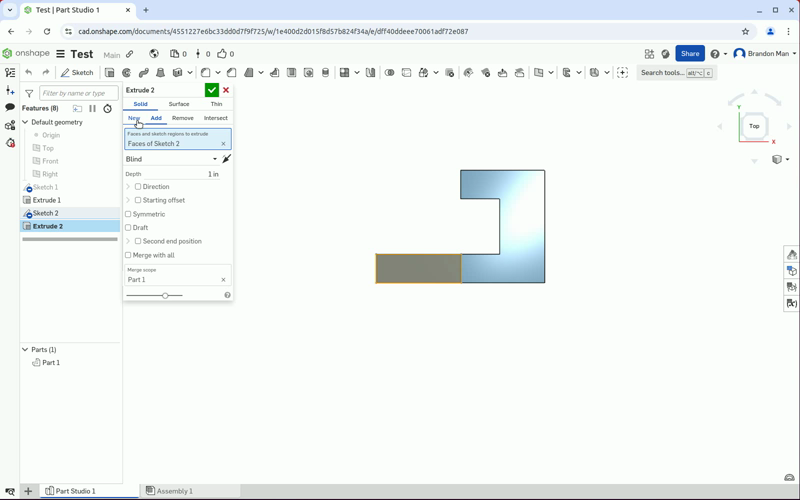
click(137, 120)
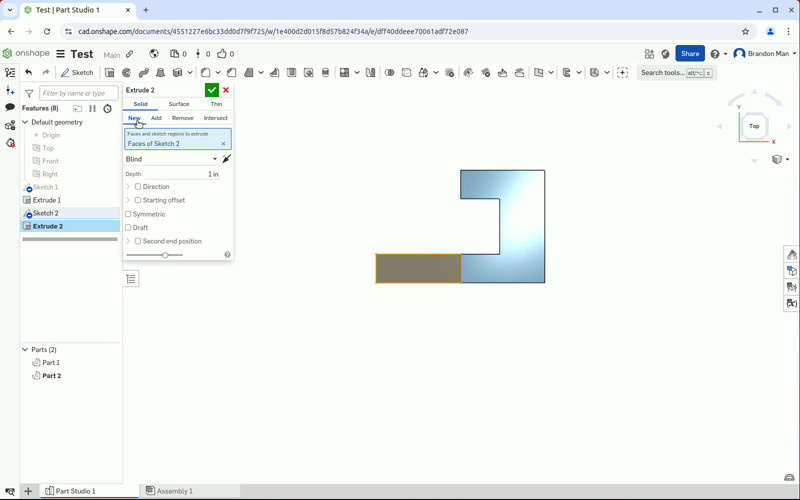
key(tab, 4)
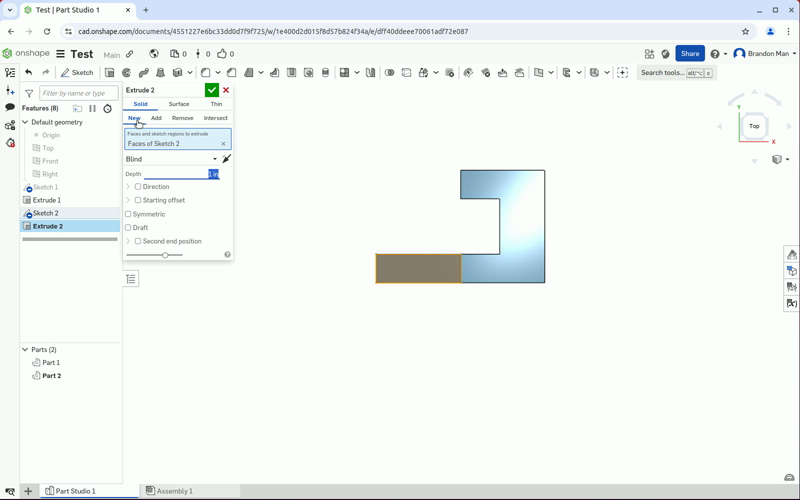
text(23.108)
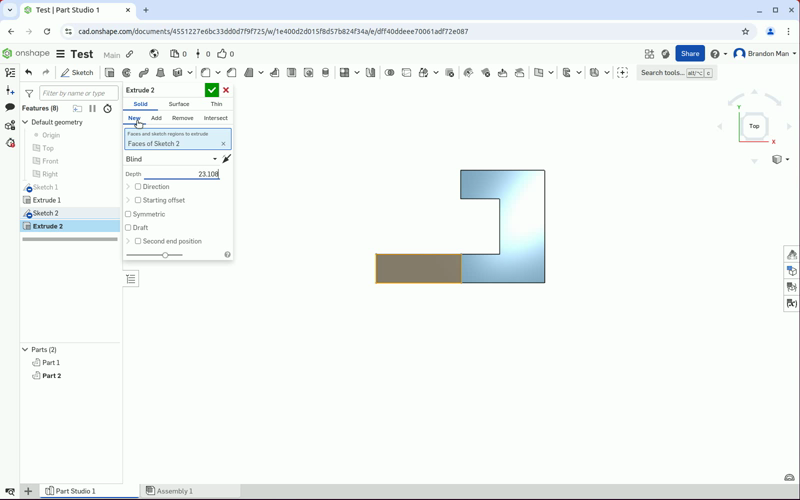
key(enter)
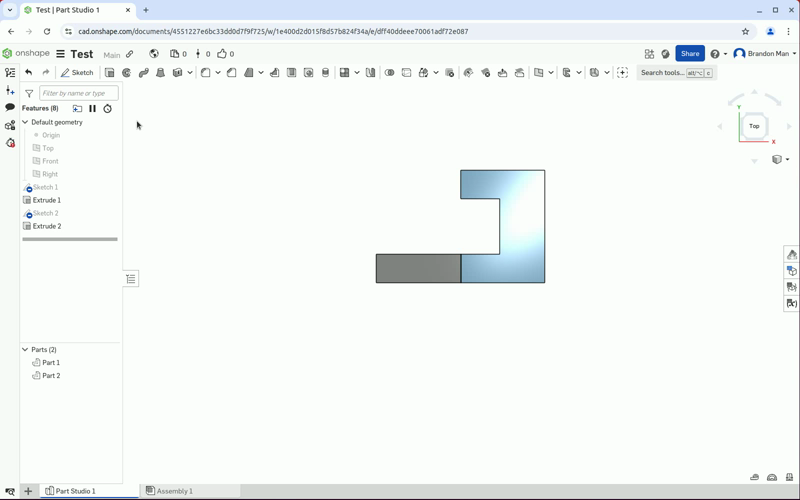
key(shift+h)
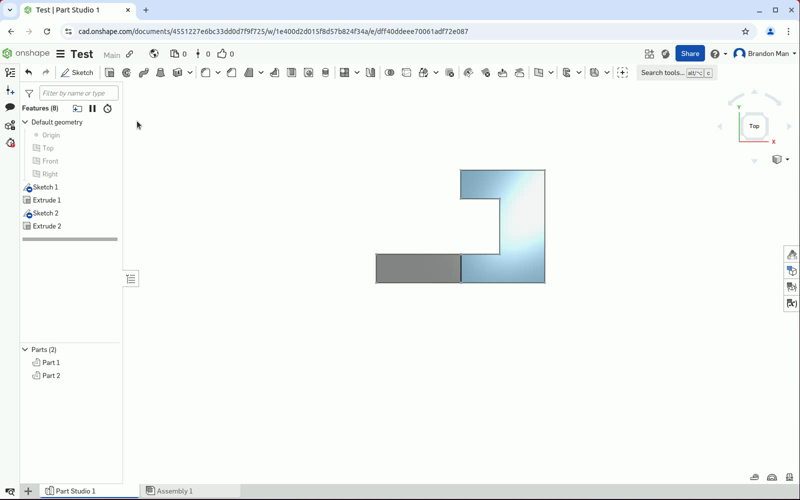
key(shift+h)
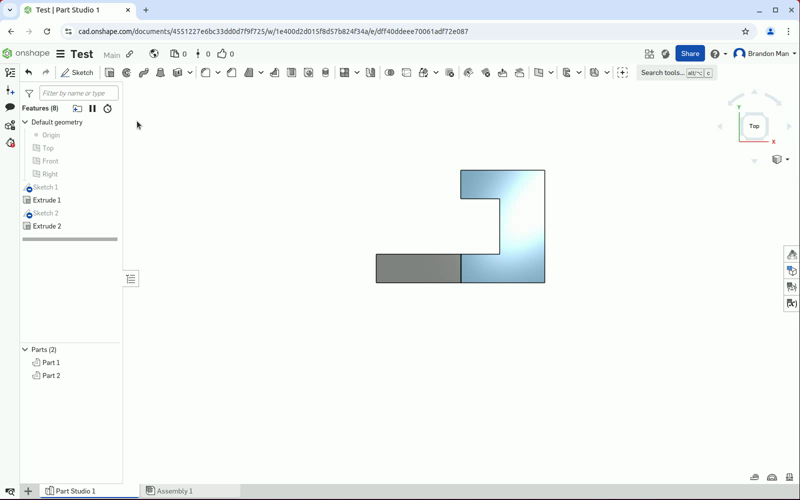
mouse_move(73, 189)
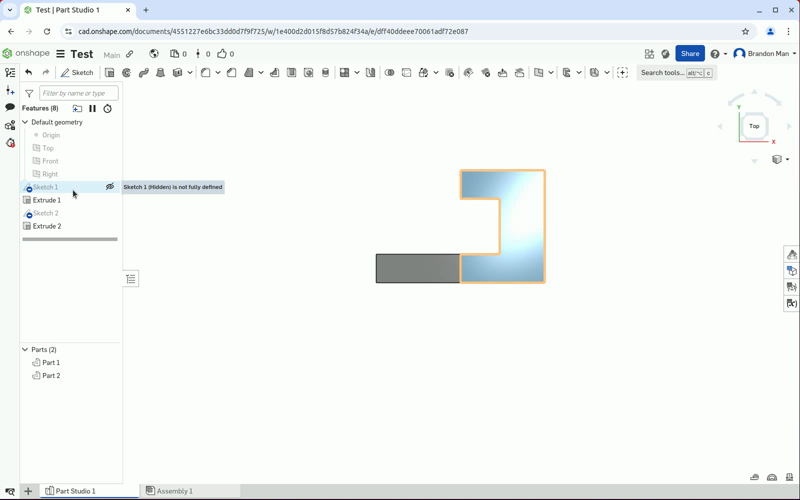
click(73, 189)
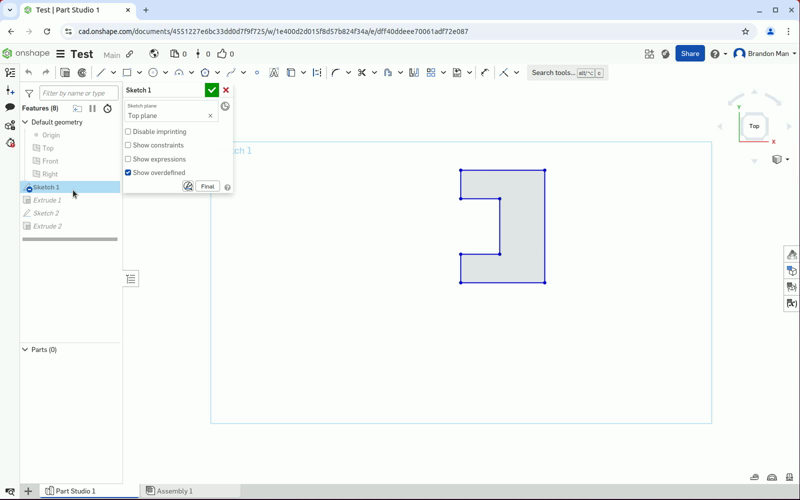
mouse_move(229, 92)
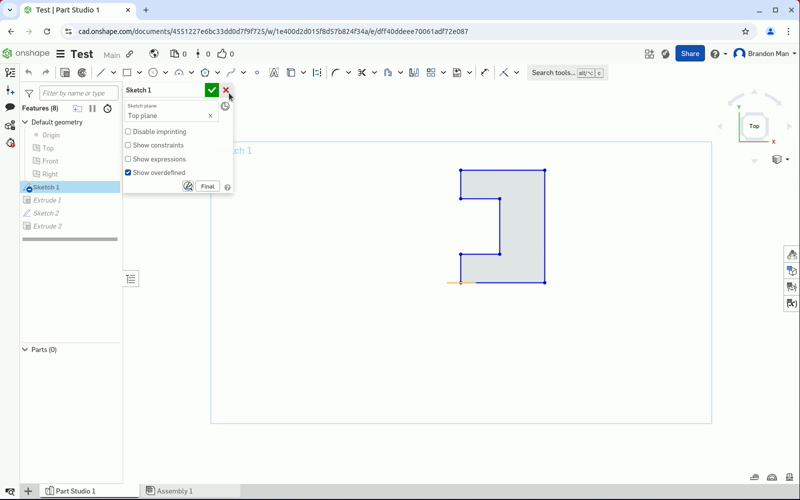
click(229, 92)
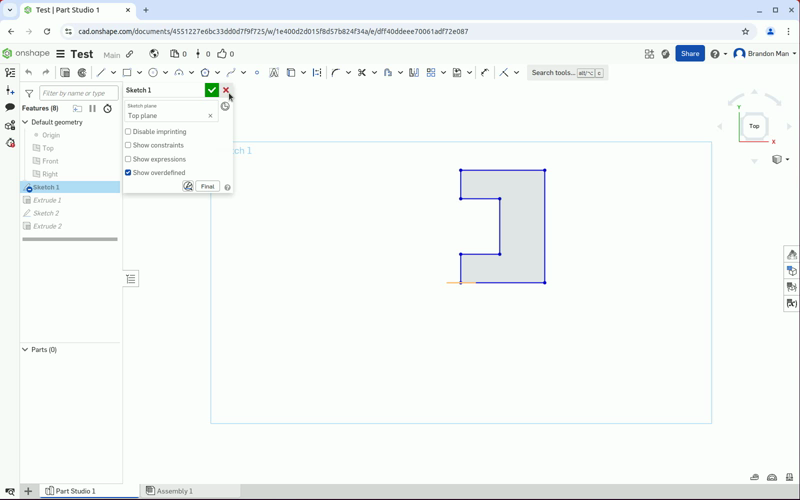
key(shift+s)
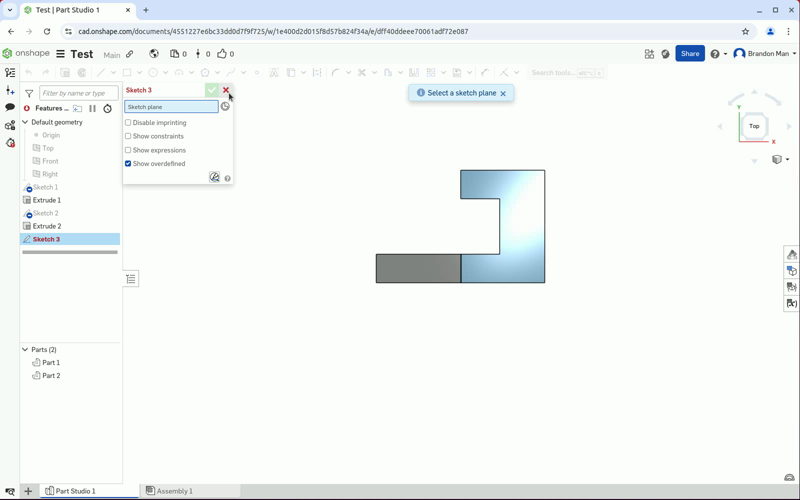
mouse_move(73, 150)
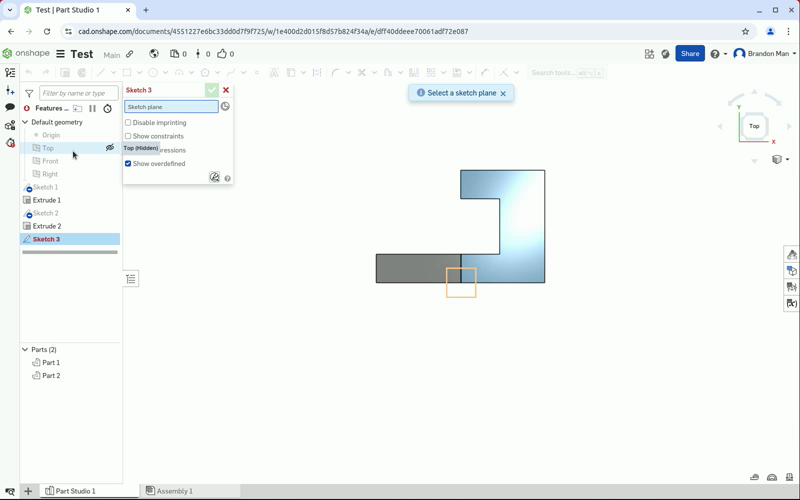
click(73, 150)
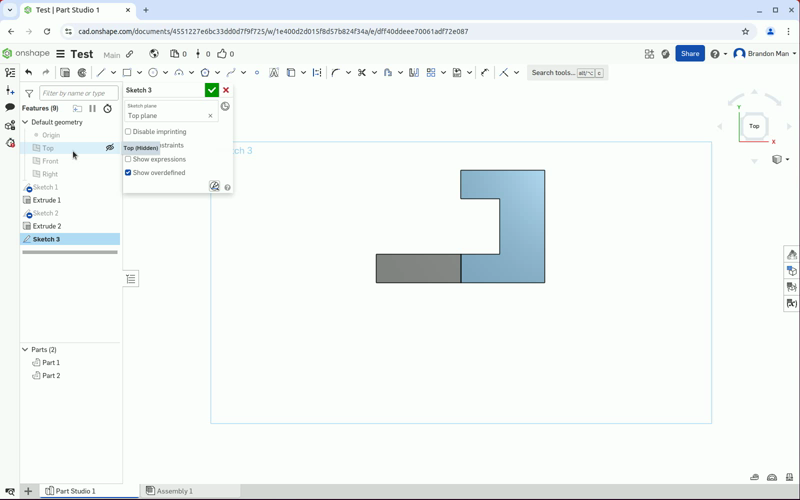
mouse_move(73, 352)
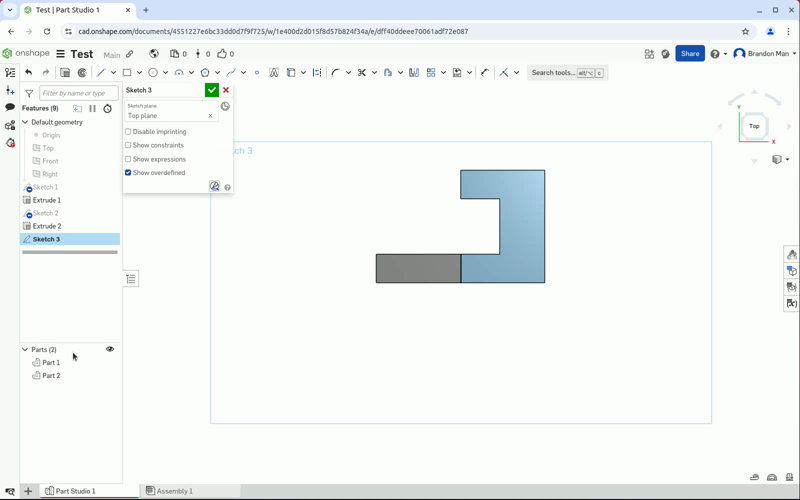
key(y)
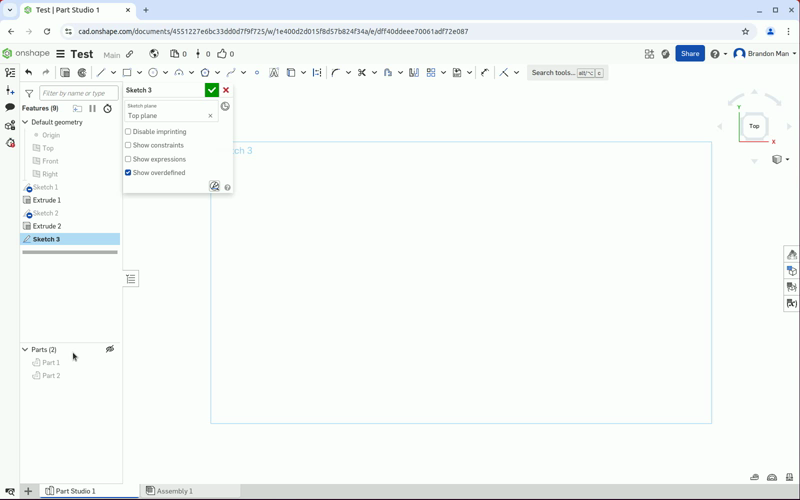
key(l)
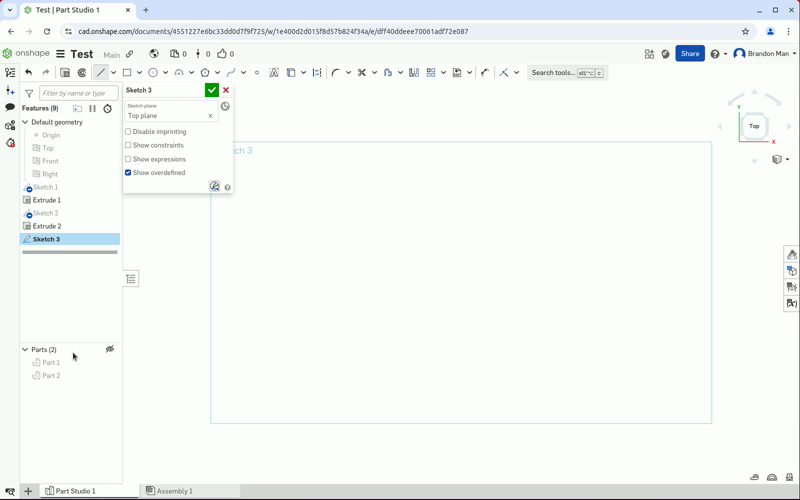
key_down(shift)
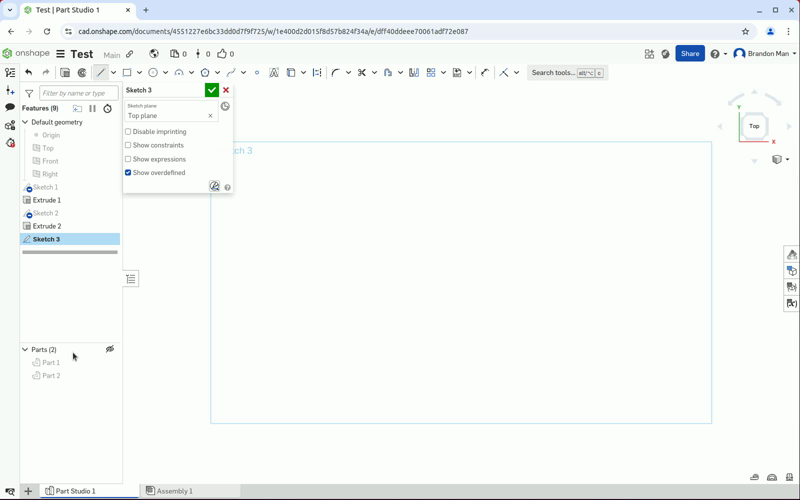
mouse_move(376, 198)
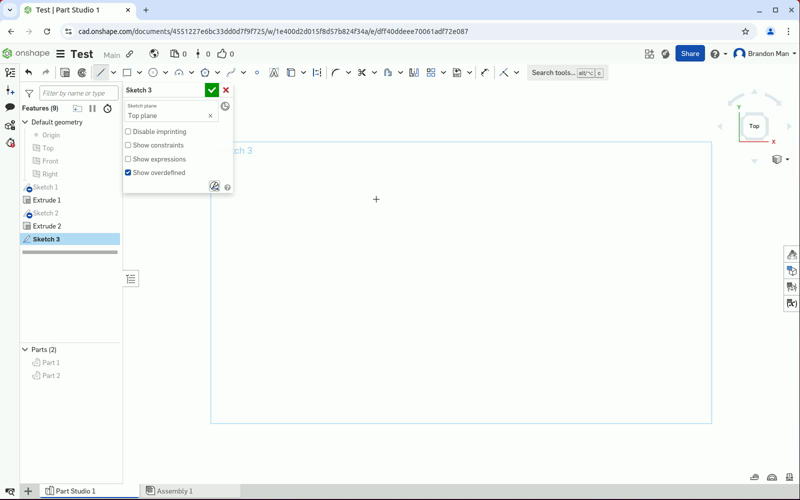
click(376, 198)
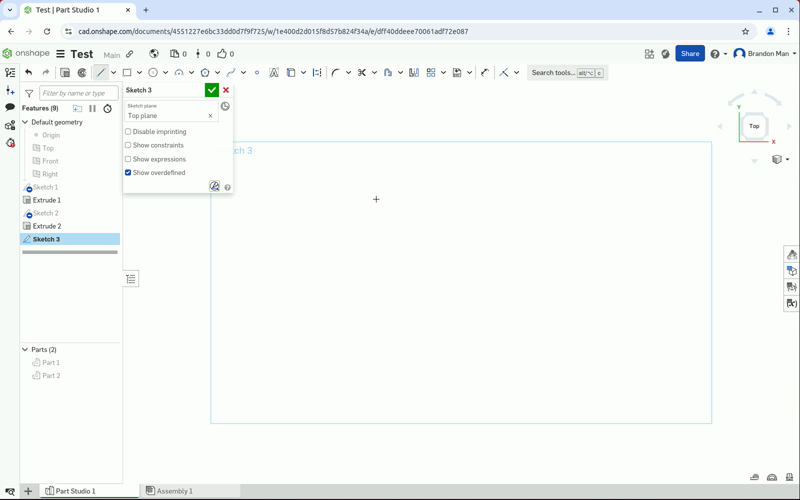
key_up(shift)
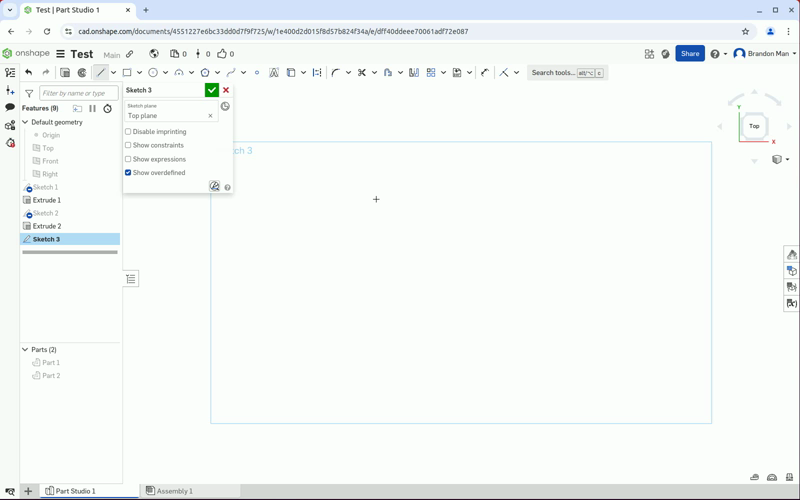
key_down(shift)
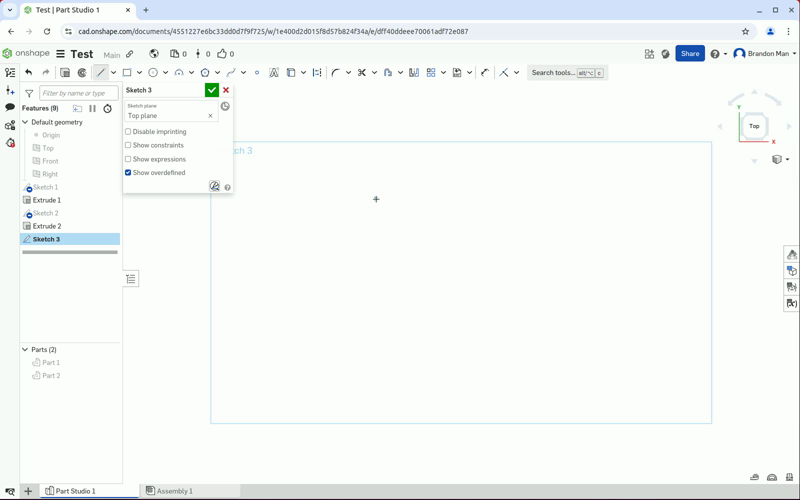
mouse_move(461, 198)
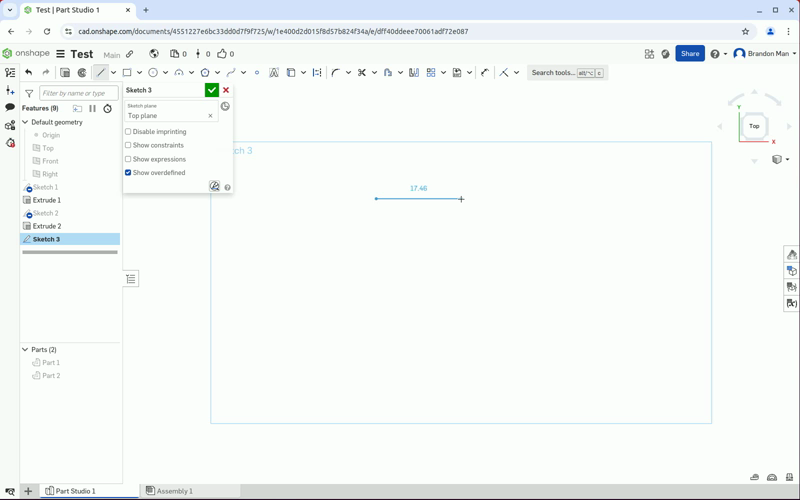
click(461, 198)
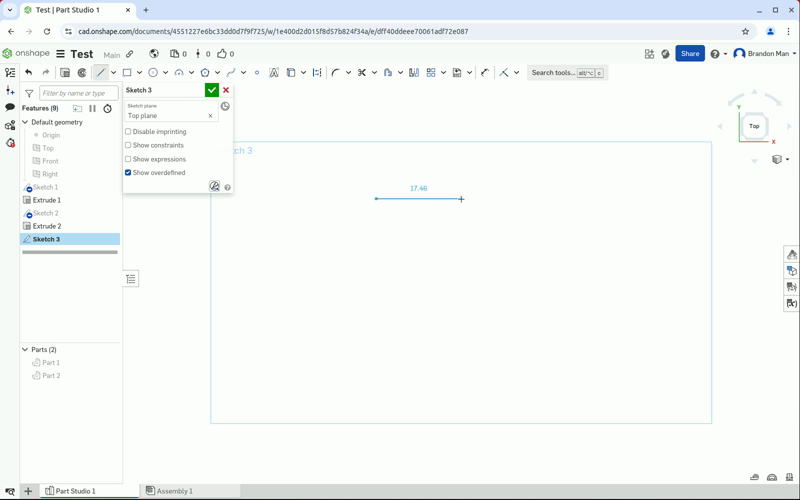
key_up(shift)
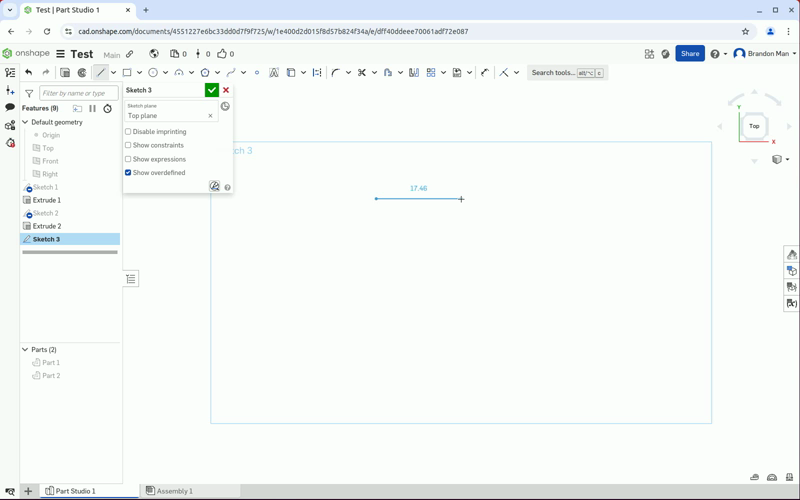
key_down(shift)
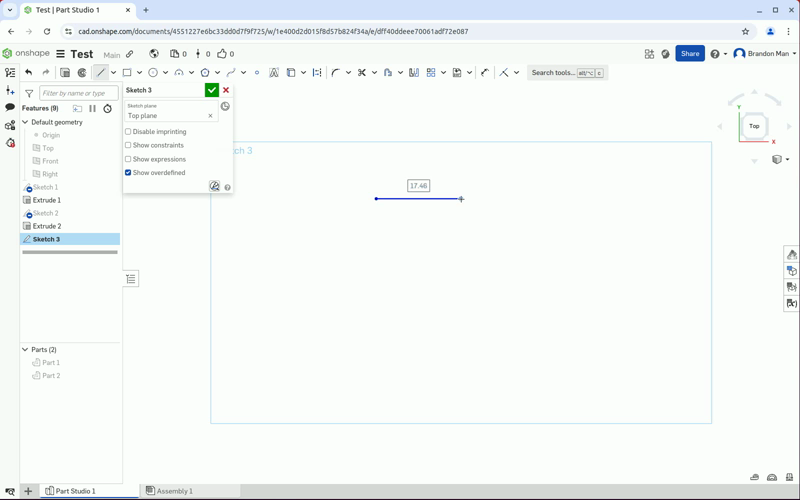
mouse_move(491, 198)
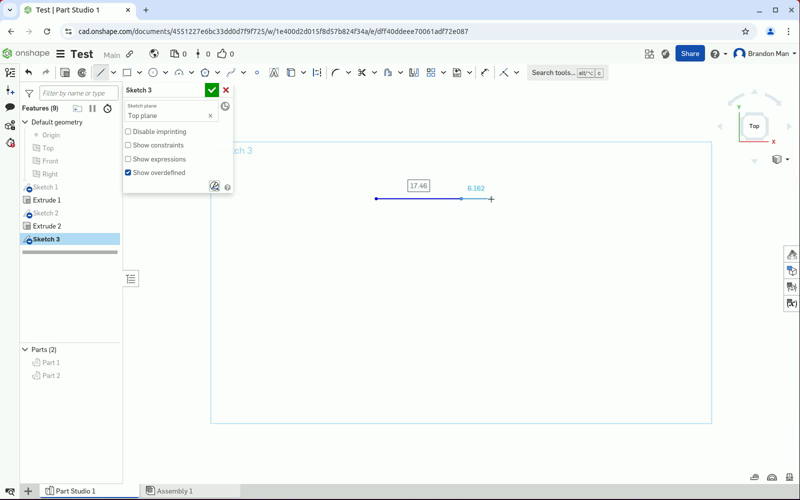
mouse_move(461, 170)
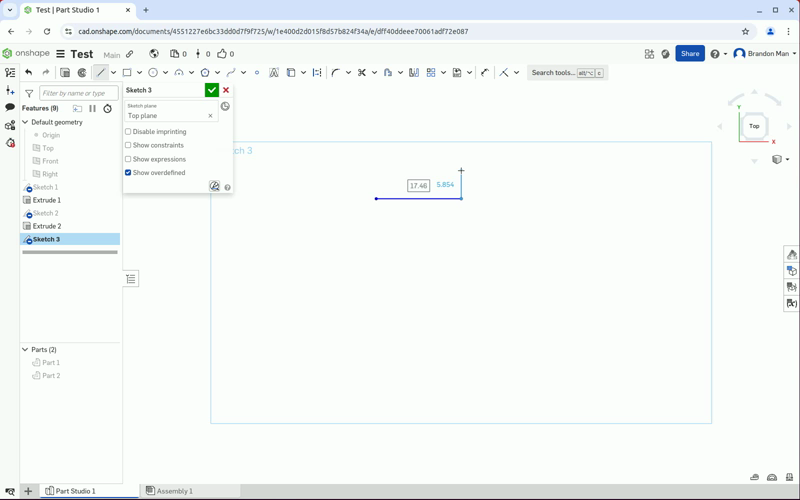
click(461, 170)
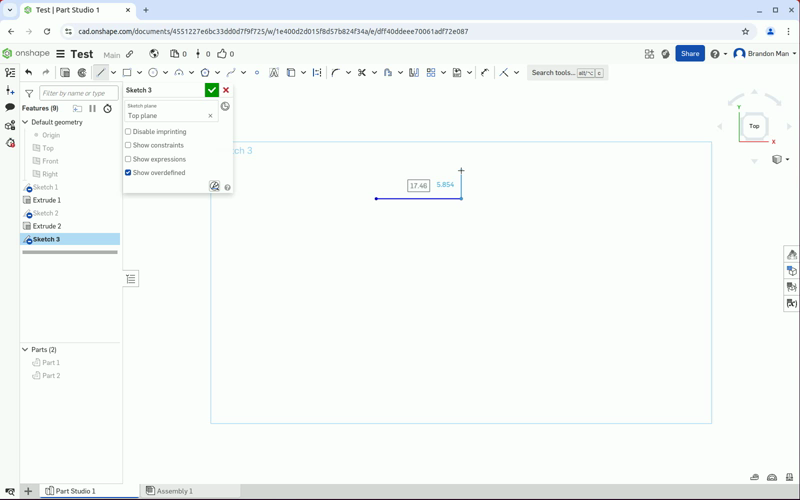
key_up(shift)
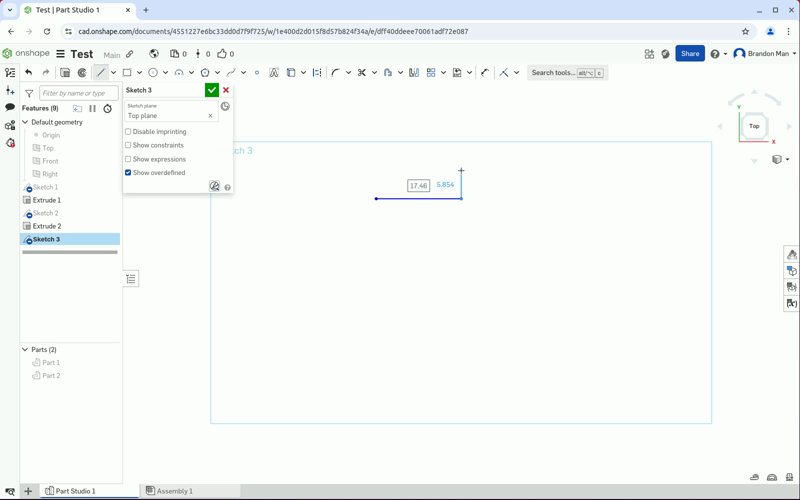
key_down(shift)
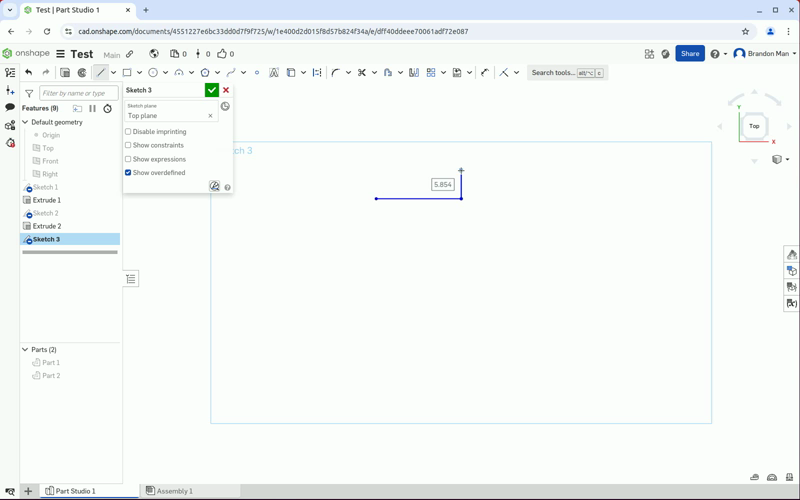
mouse_move(376, 170)
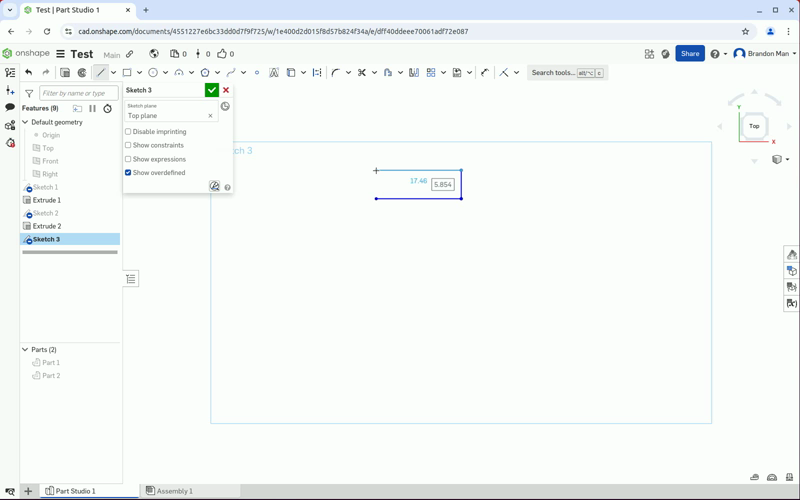
click(376, 170)
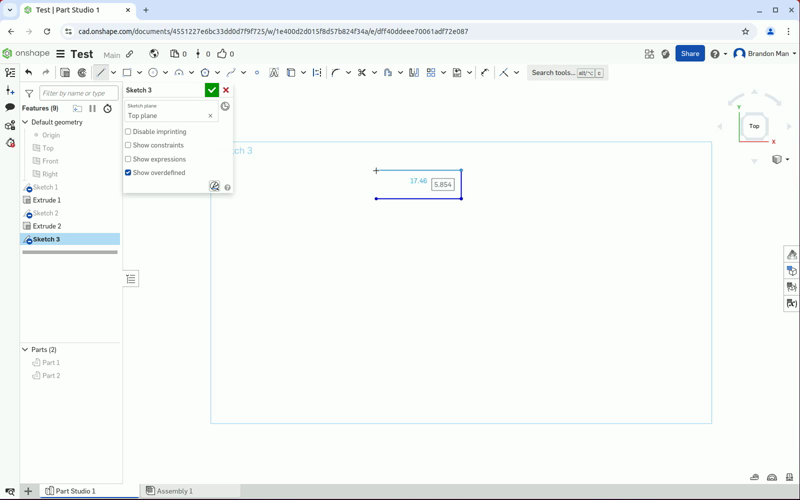
key_up(shift)
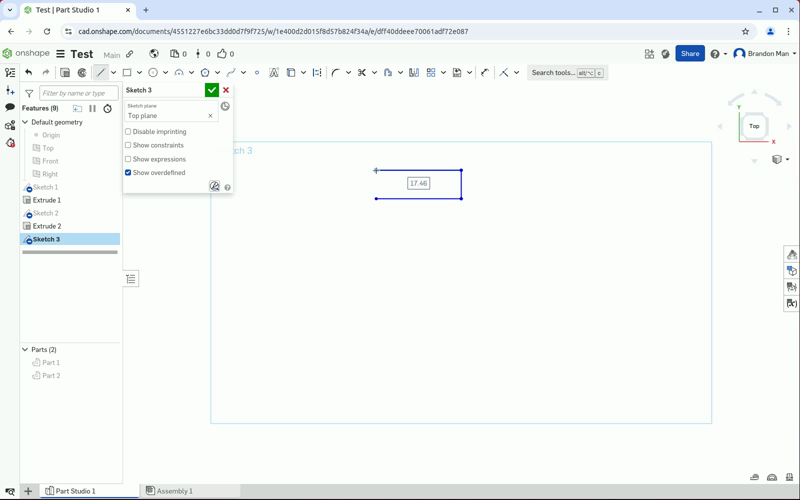
mouse_move(406, 170)
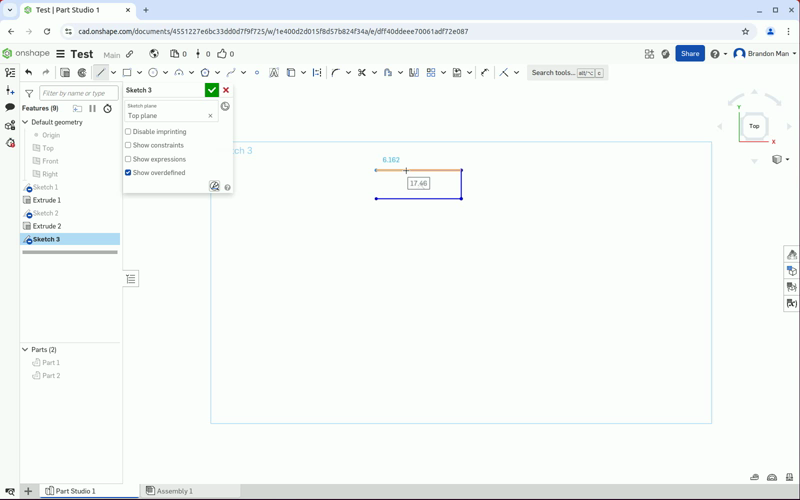
key_down(shift)
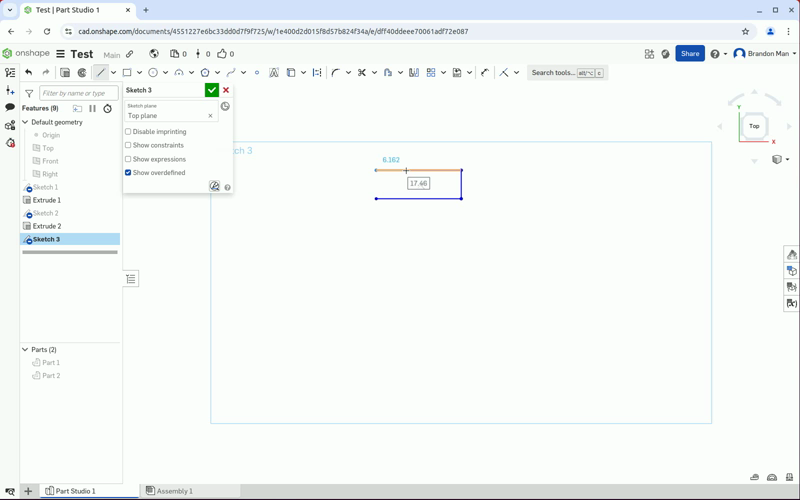
mouse_move(376, 198)
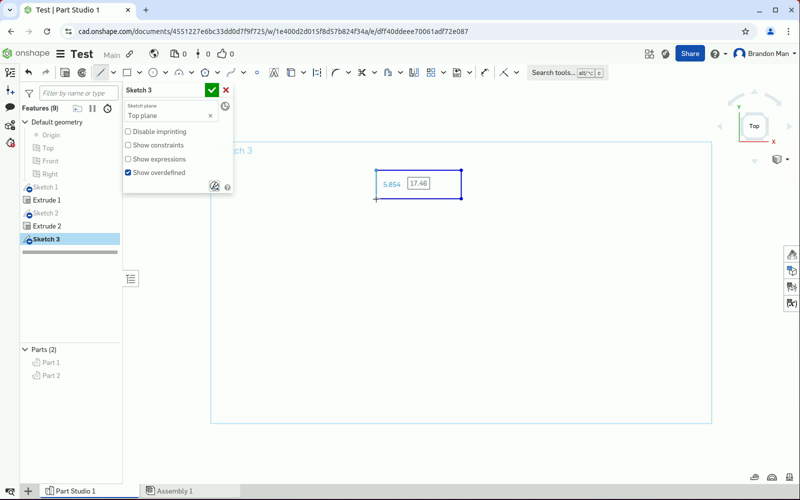
key_up(shift)
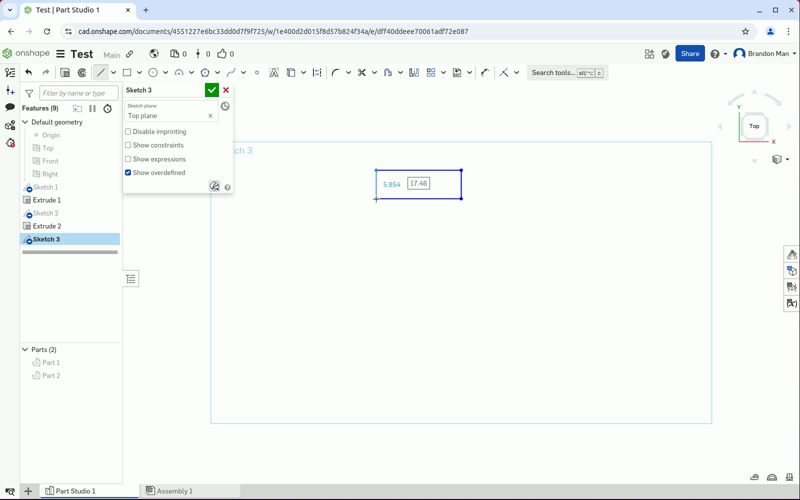
click(376, 198)
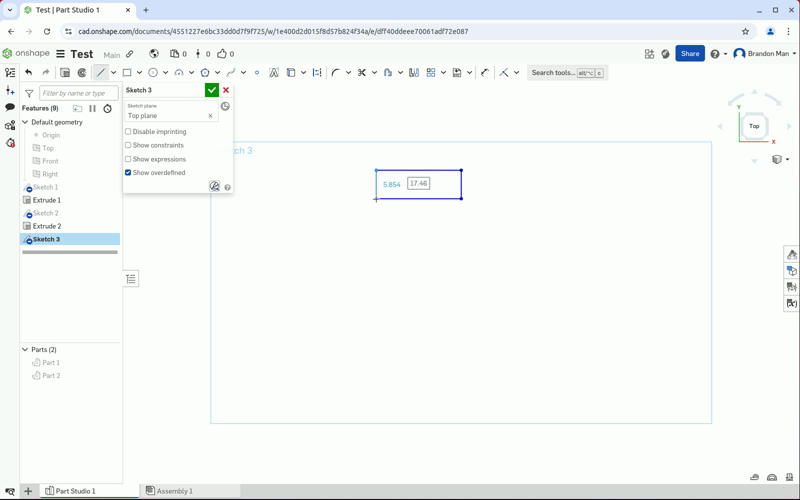
key(esc)
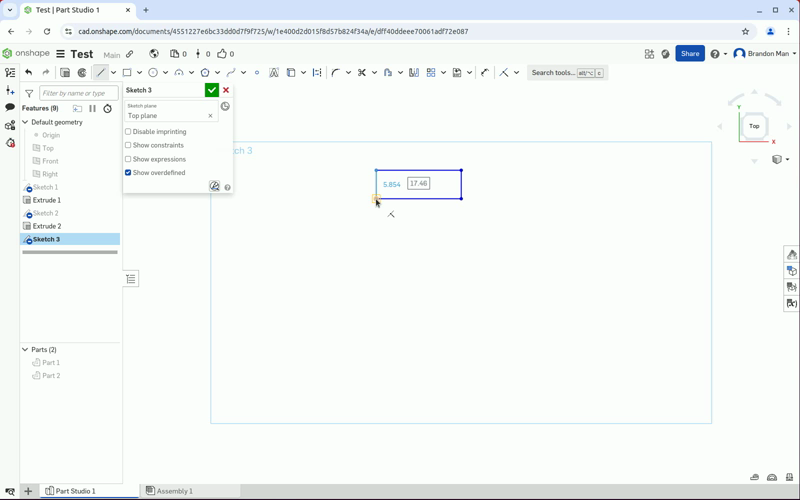
mouse_move(387, 185)
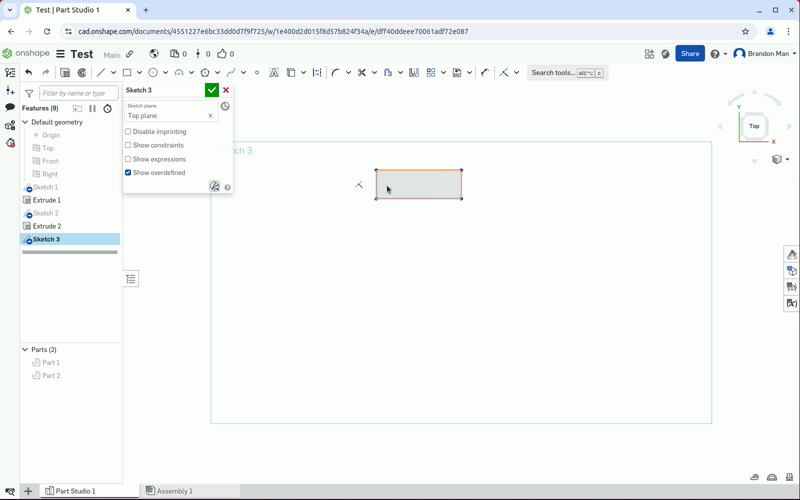
click(387, 185)
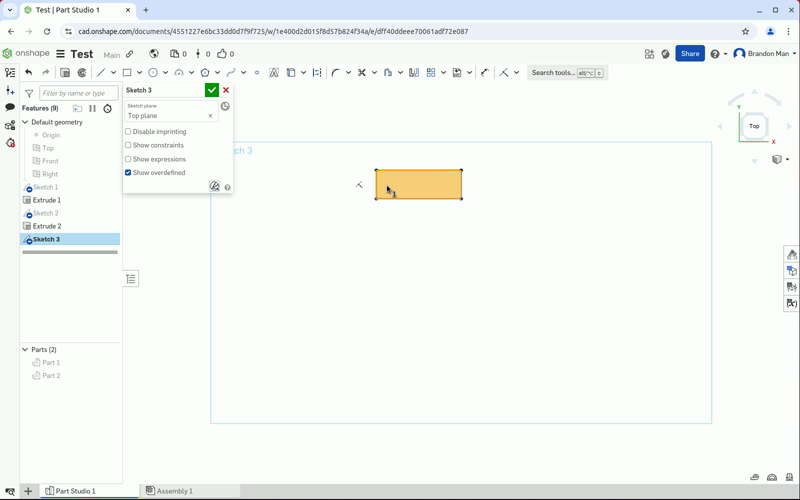
mouse_move(73, 352)
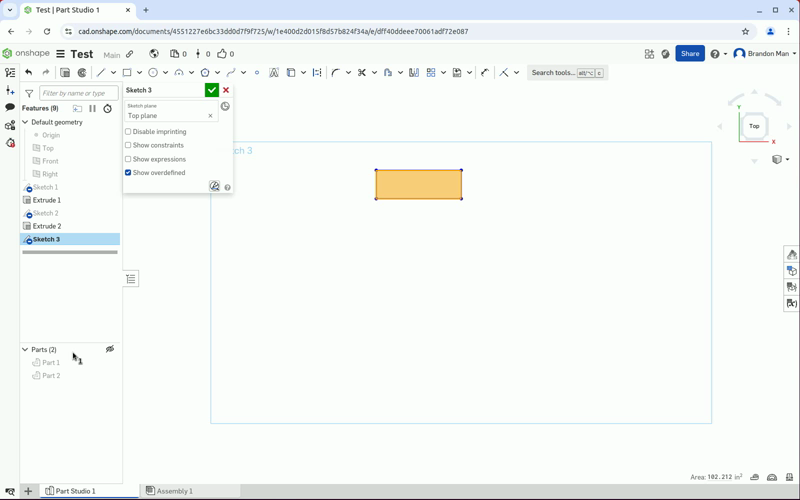
key(shift+y)
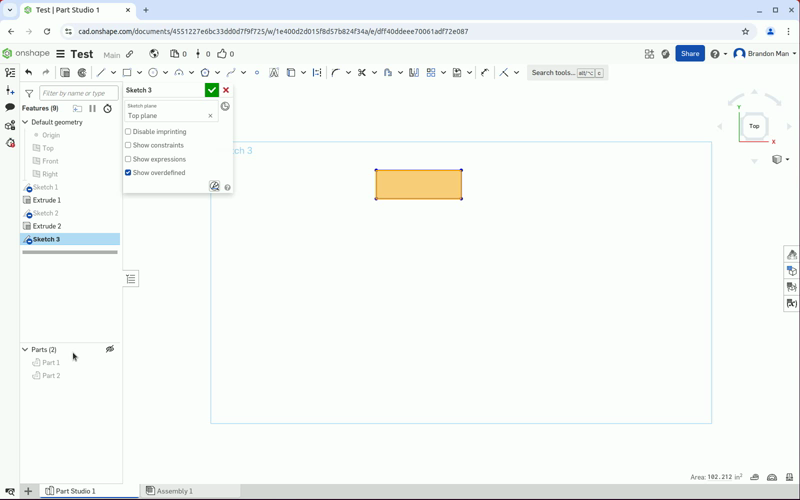
key(shift+e)
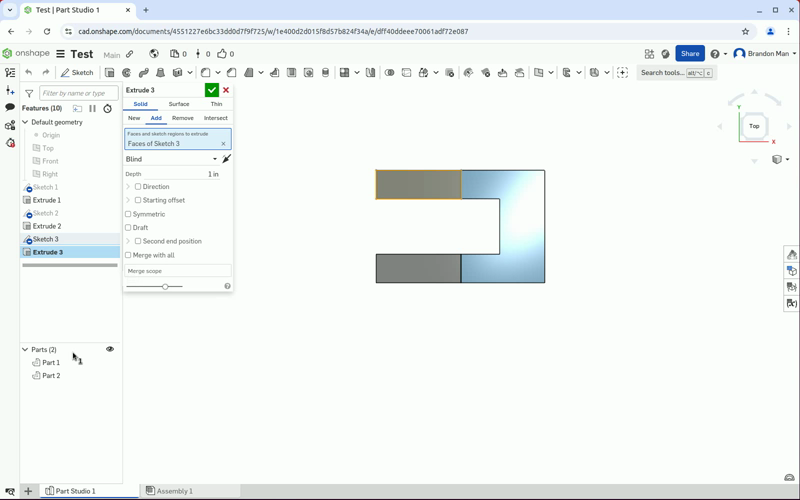
mouse_move(143, 106)
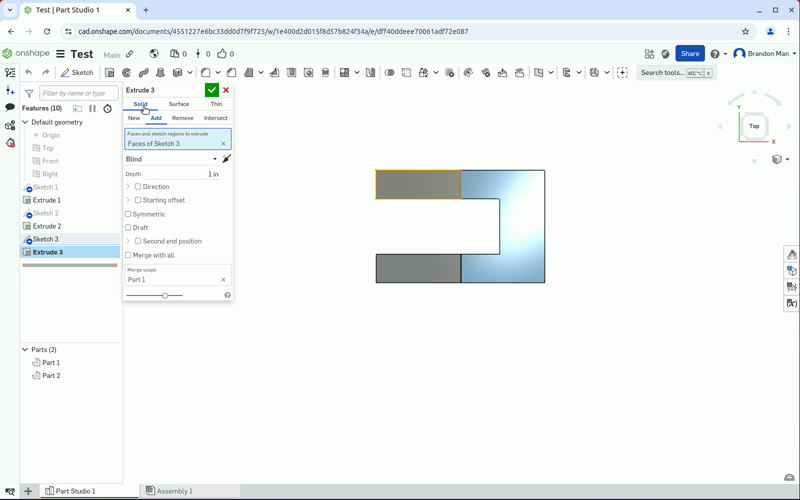
click(143, 106)
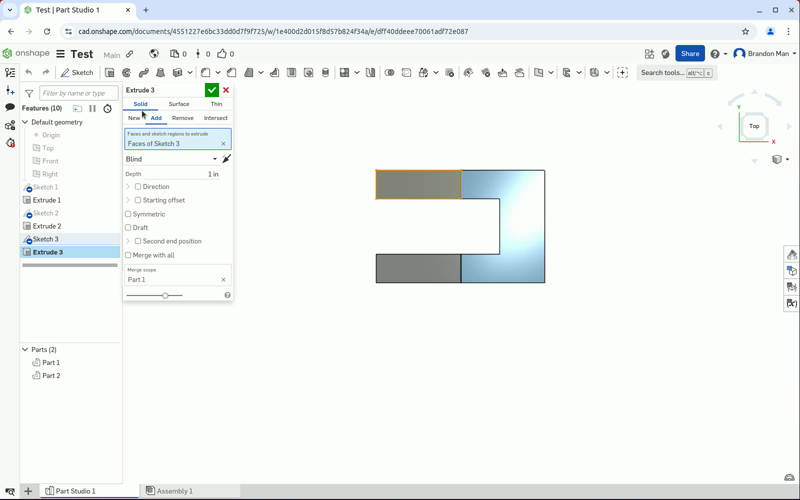
mouse_move(137, 120)
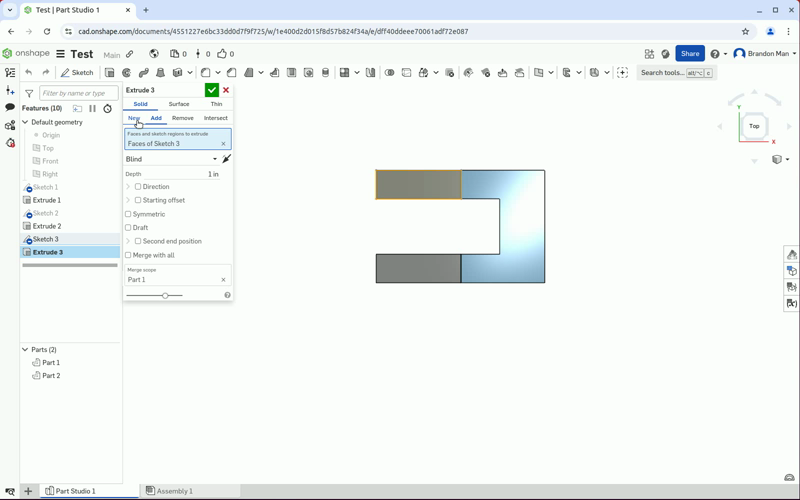
click(137, 120)
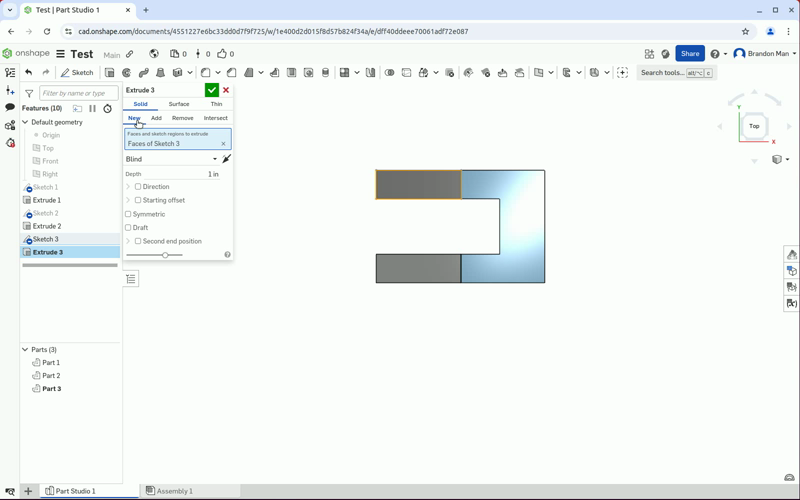
key(tab, 4)
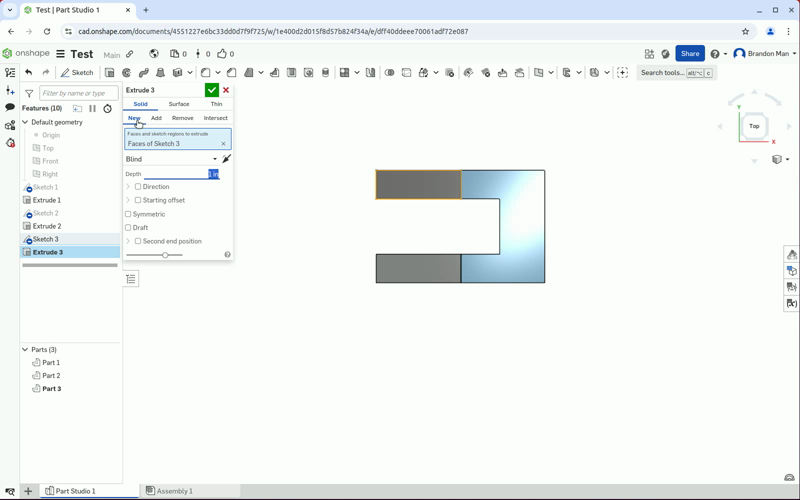
text(23.108)
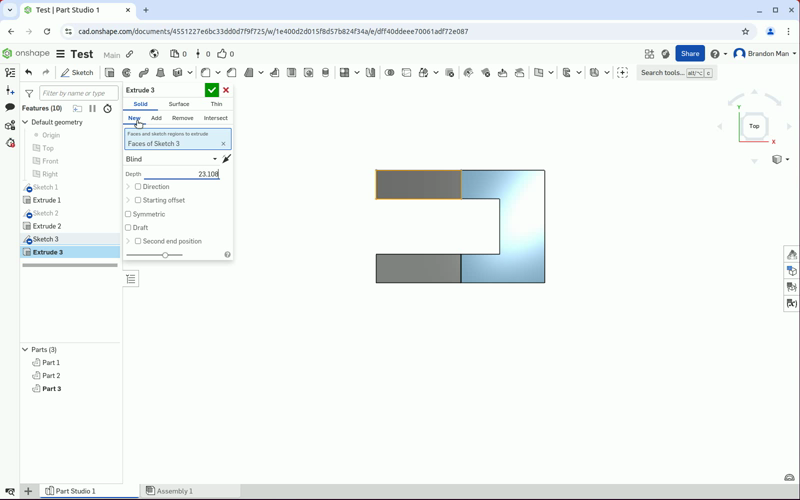
key(enter)
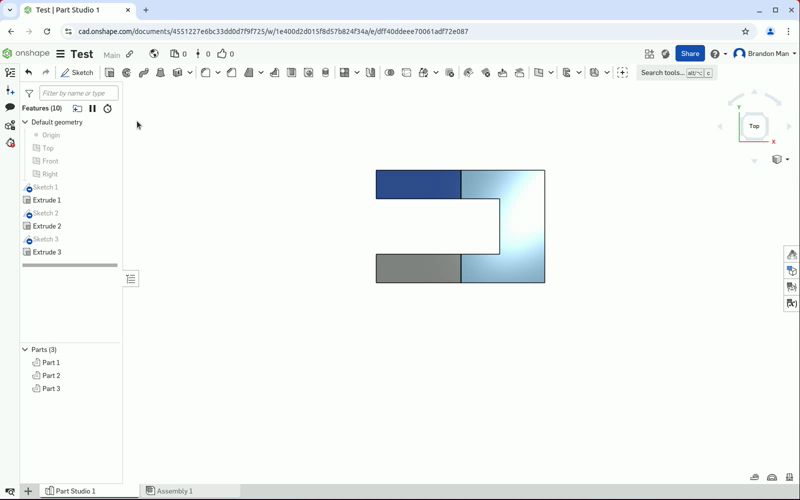
key(shift+h)
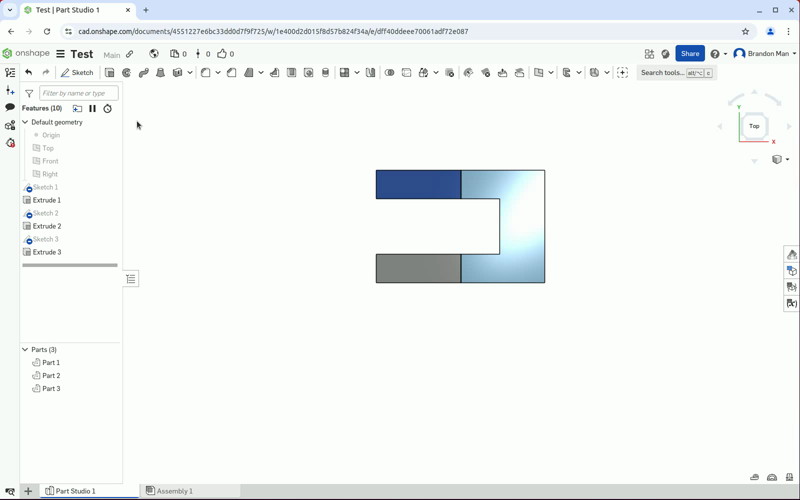
key(shift+h)
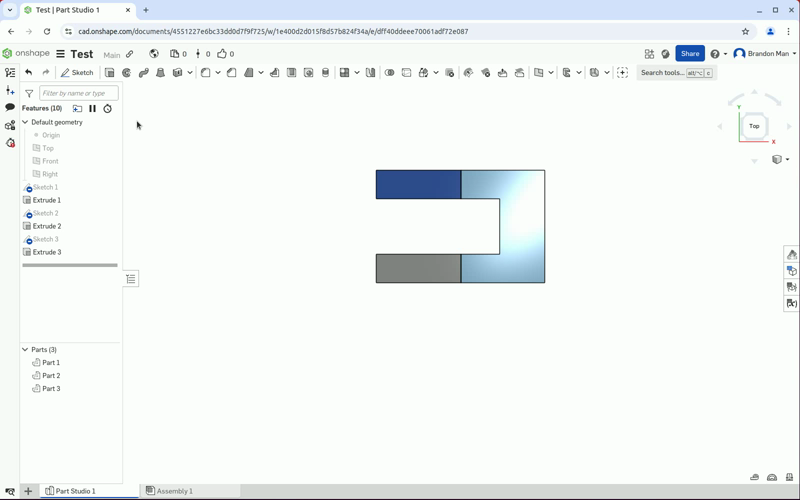
mouse_move(73, 189)
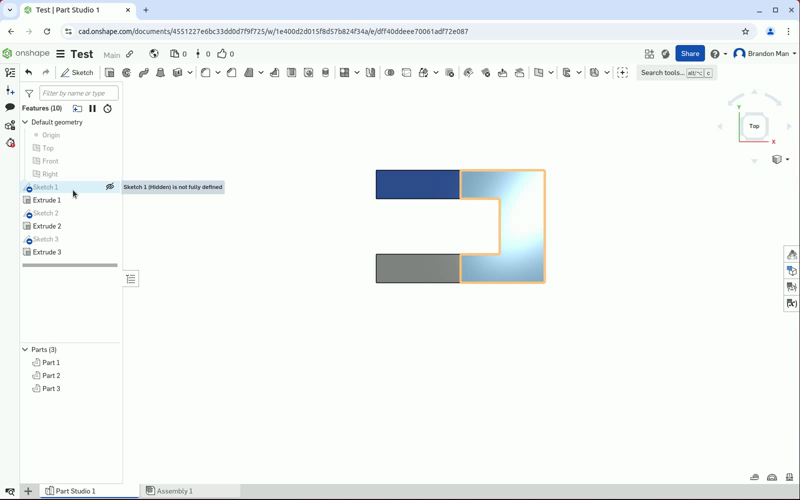
click(73, 189)
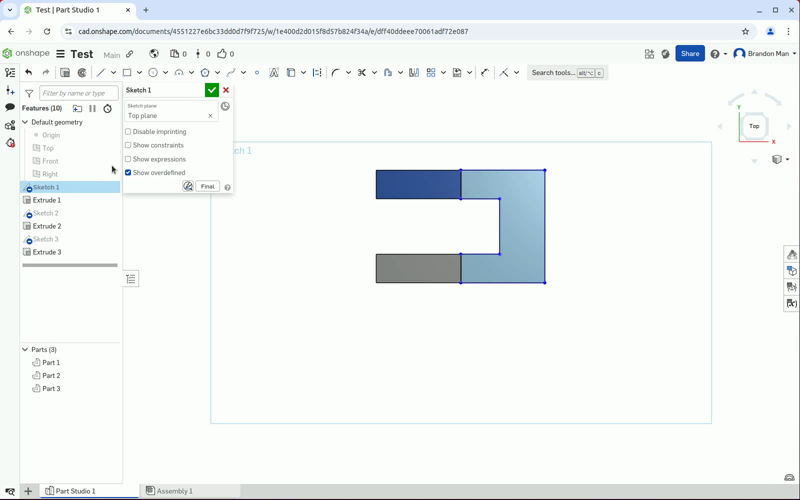
mouse_move(229, 92)
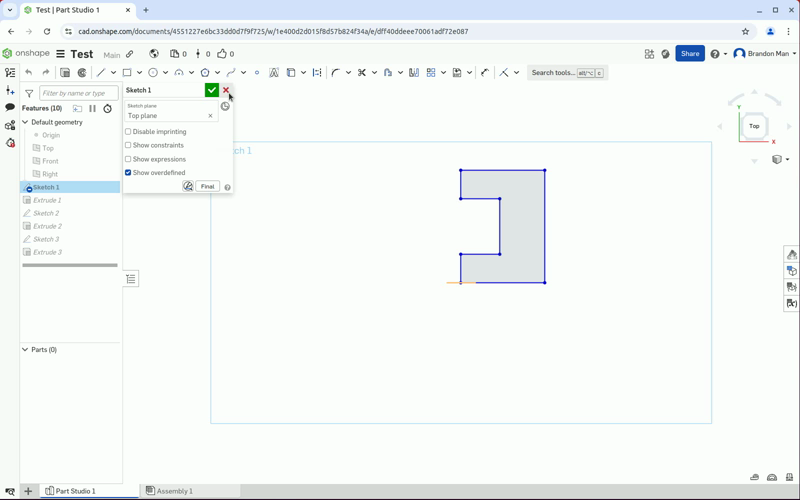
click(229, 92)
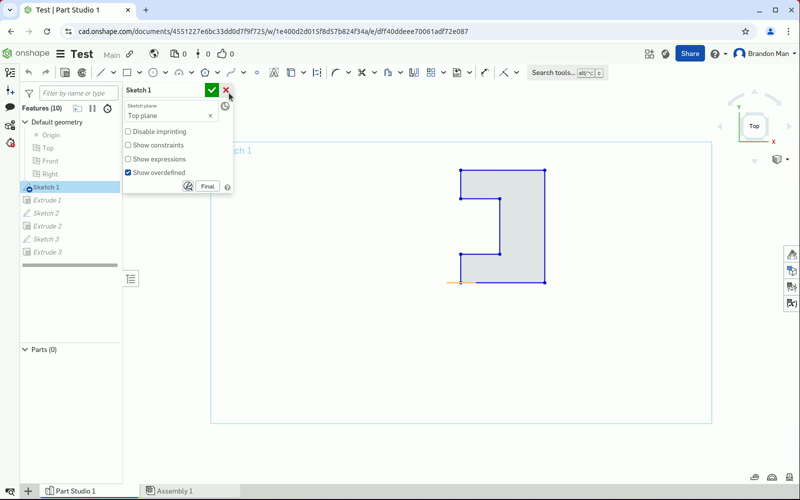
key(shift+s)
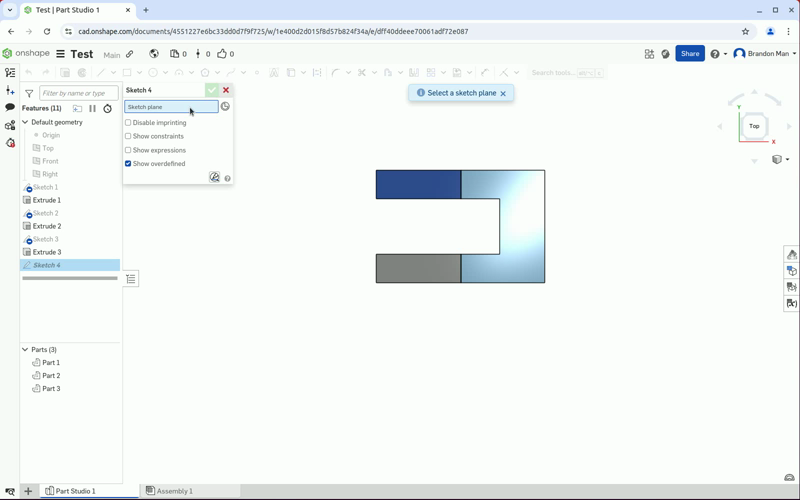
mouse_move(73, 150)
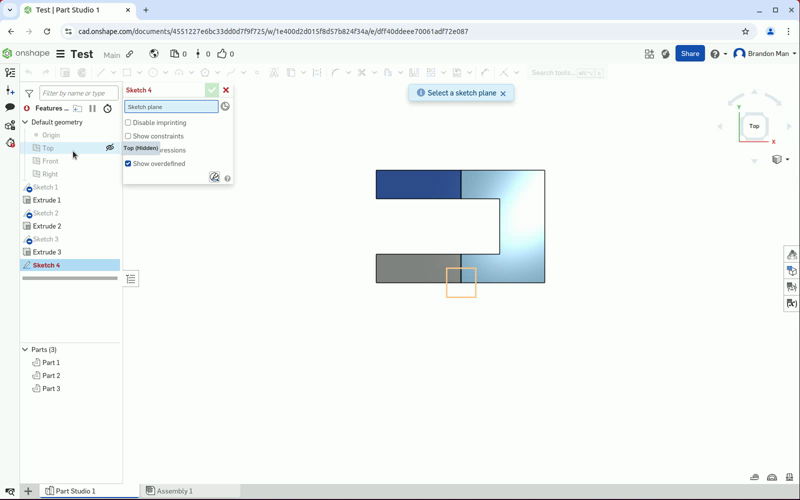
click(73, 150)
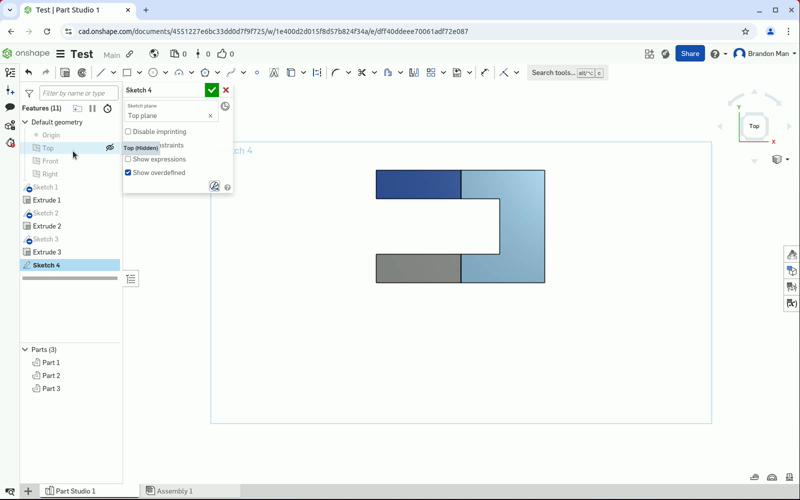
mouse_move(73, 352)
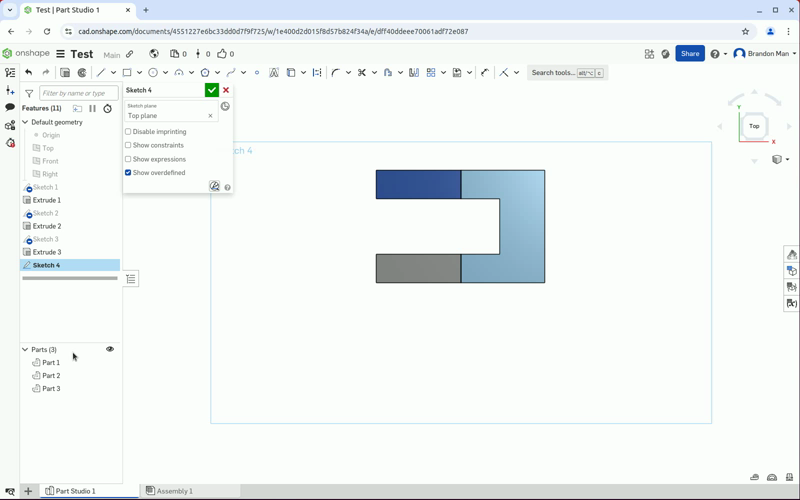
key(y)
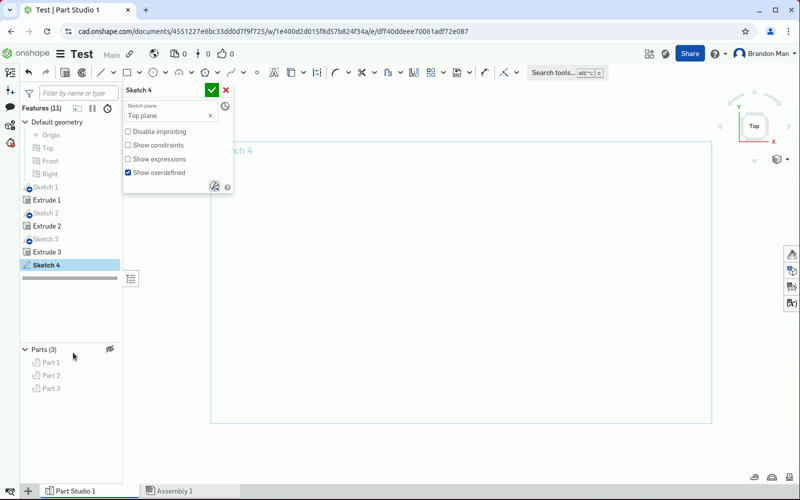
key(l)
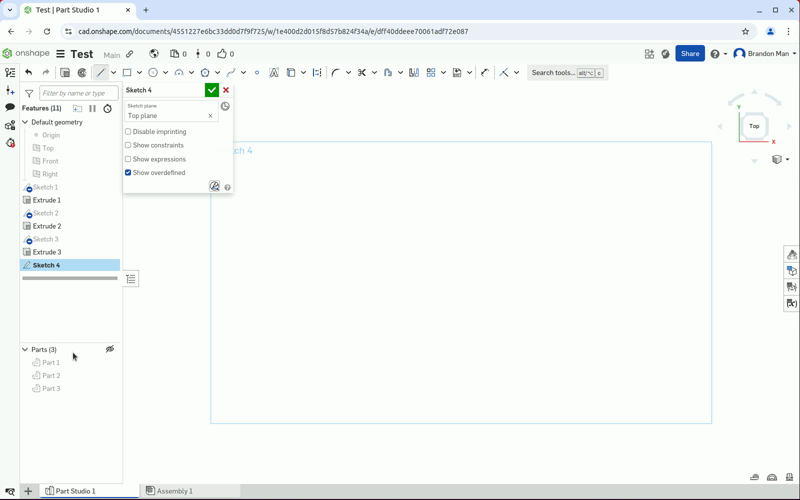
key_down(shift)
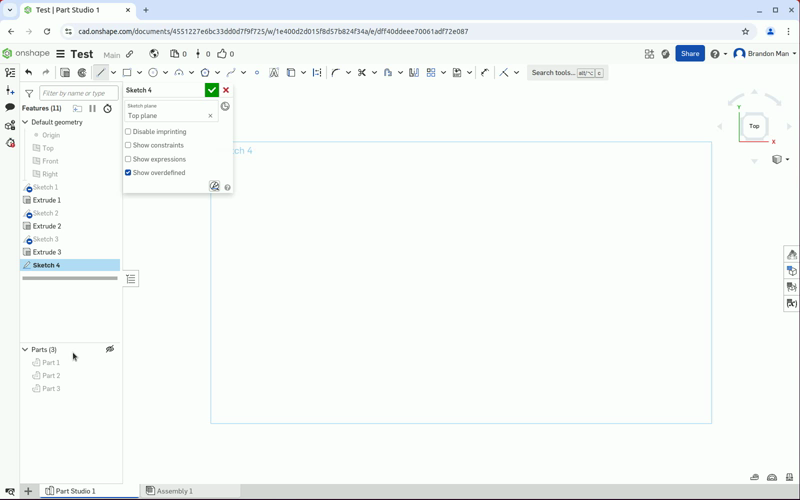
mouse_move(376, 254)
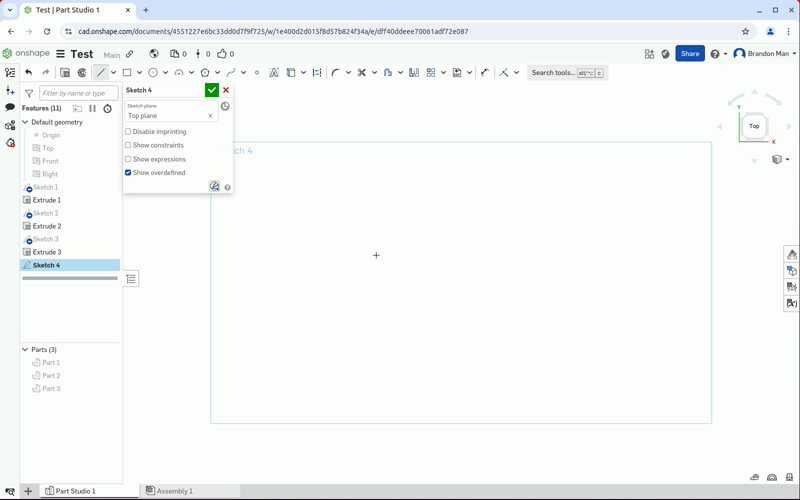
click(376, 254)
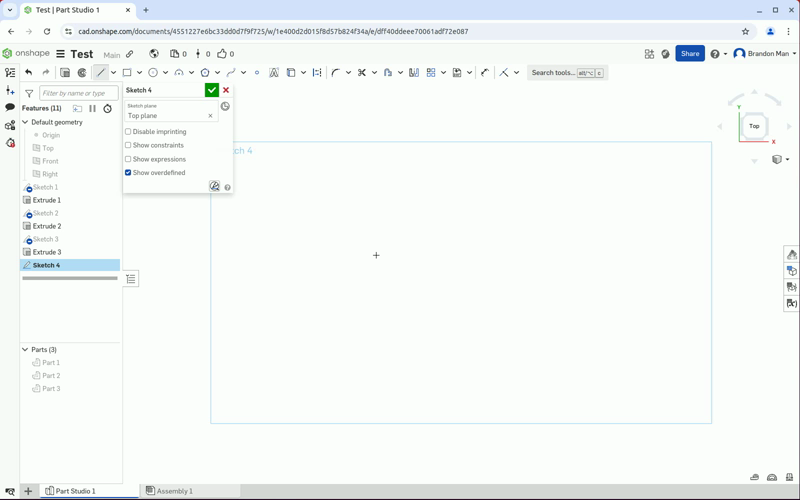
key_up(shift)
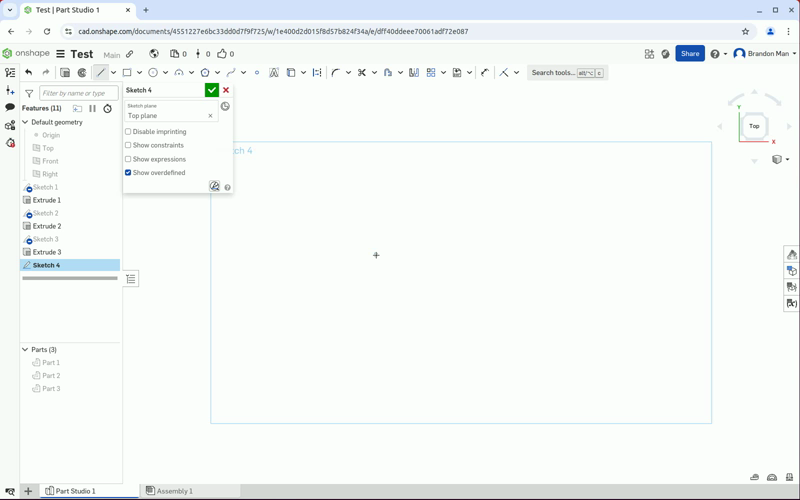
key_down(shift)
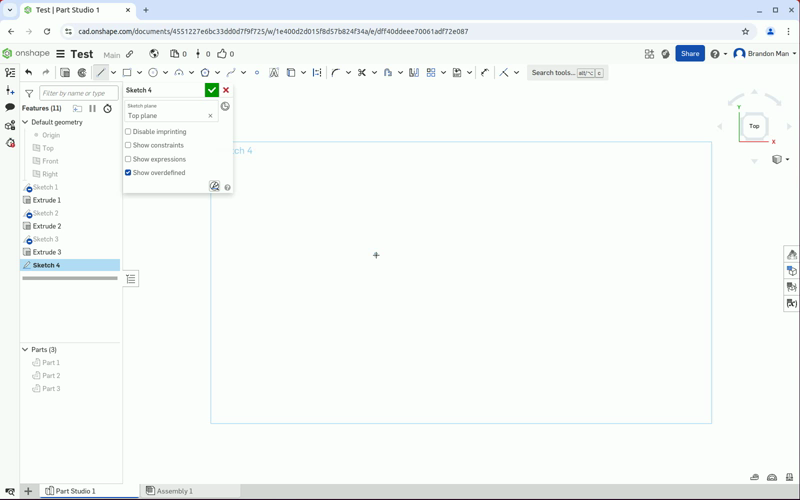
mouse_move(460, 254)
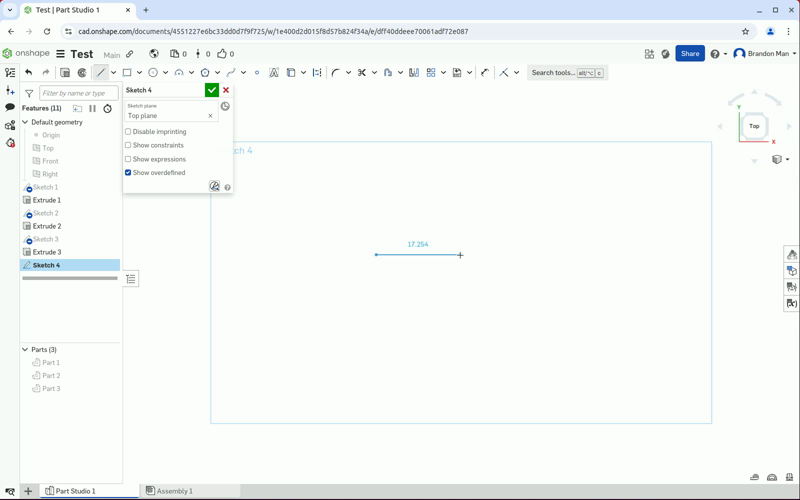
click(460, 254)
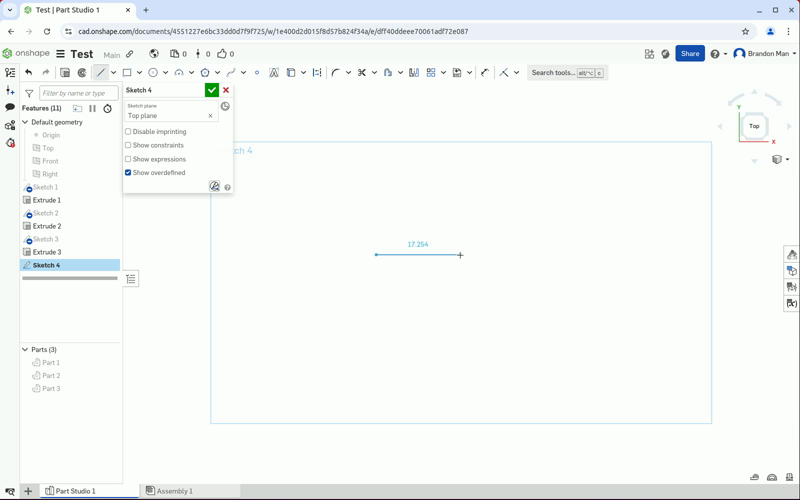
key_up(shift)
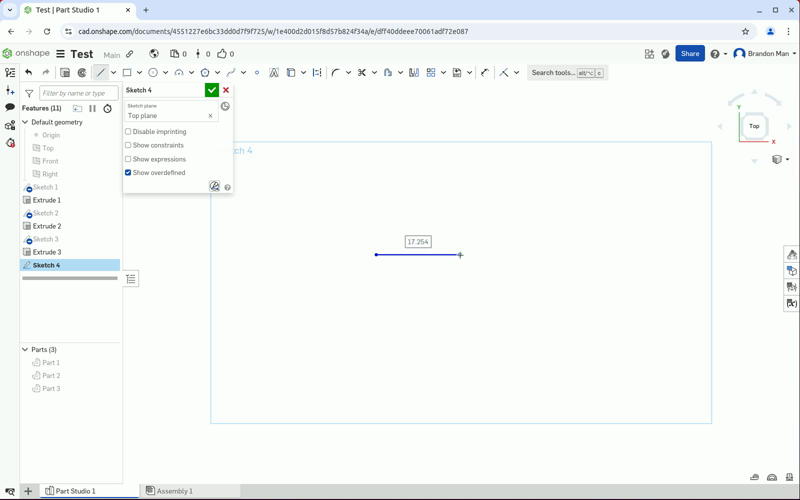
key_down(shift)
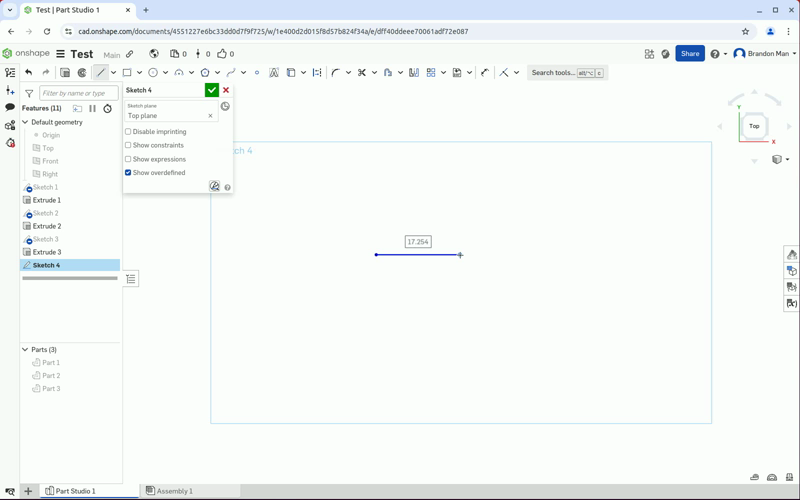
mouse_move(490, 254)
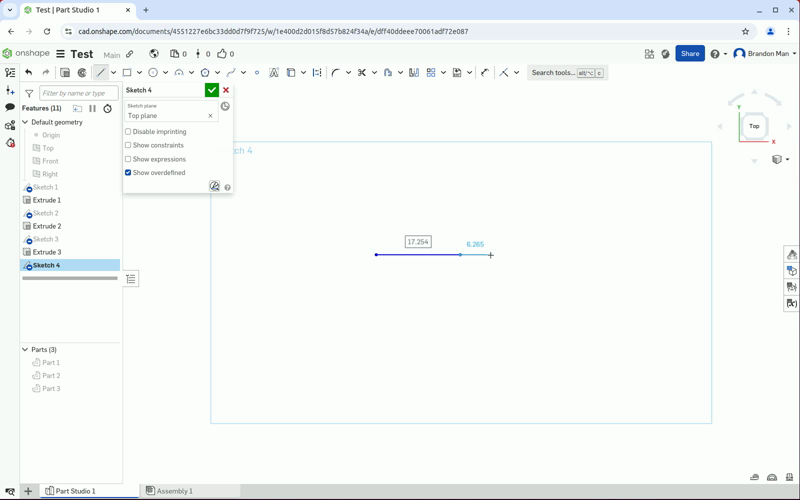
mouse_move(499, 254)
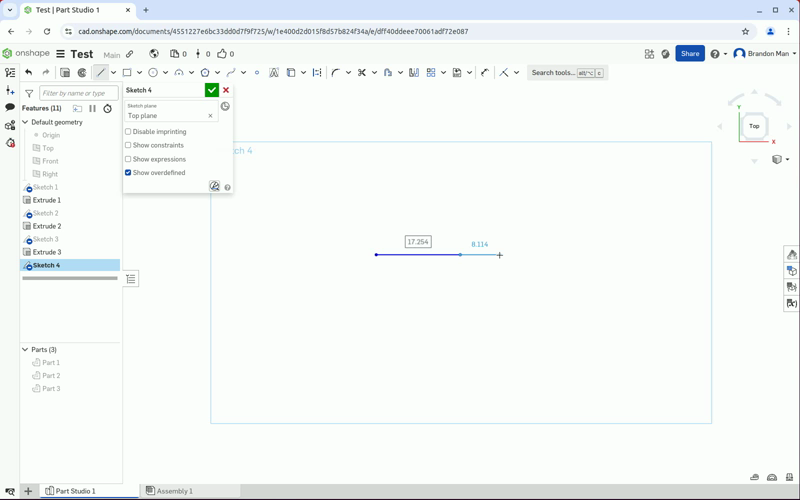
click(499, 254)
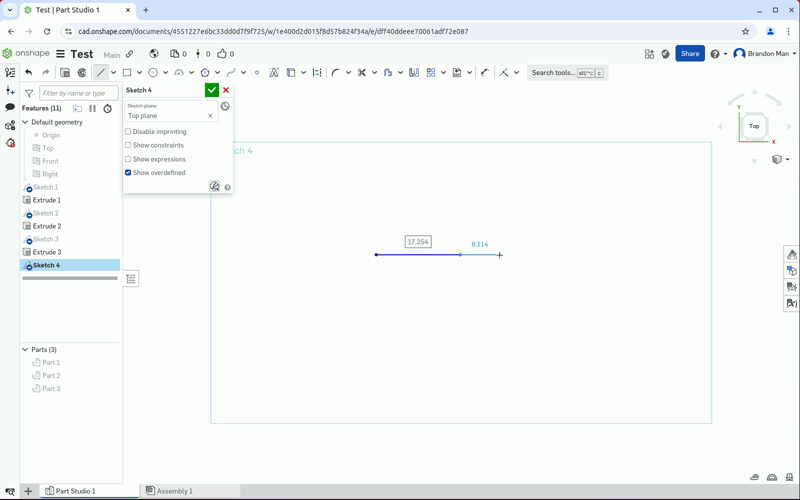
key_up(shift)
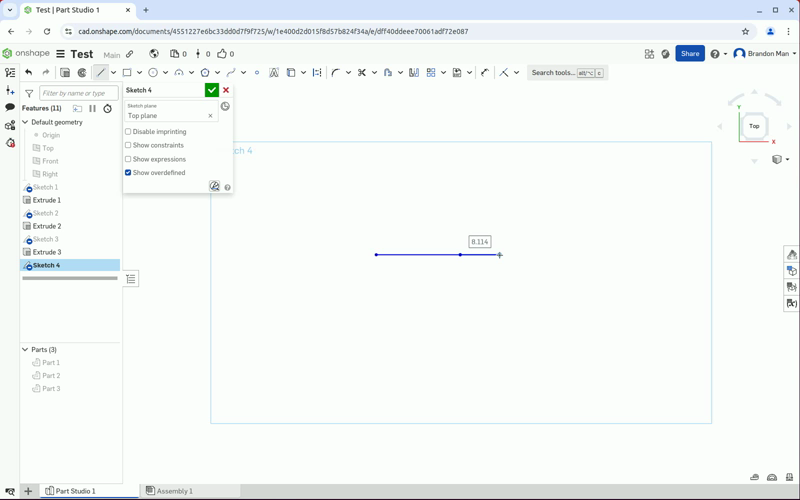
key_down(shift)
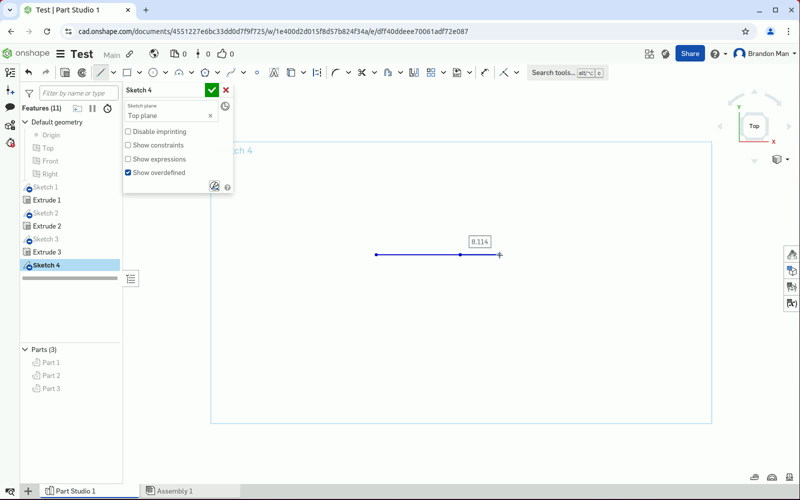
mouse_move(529, 254)
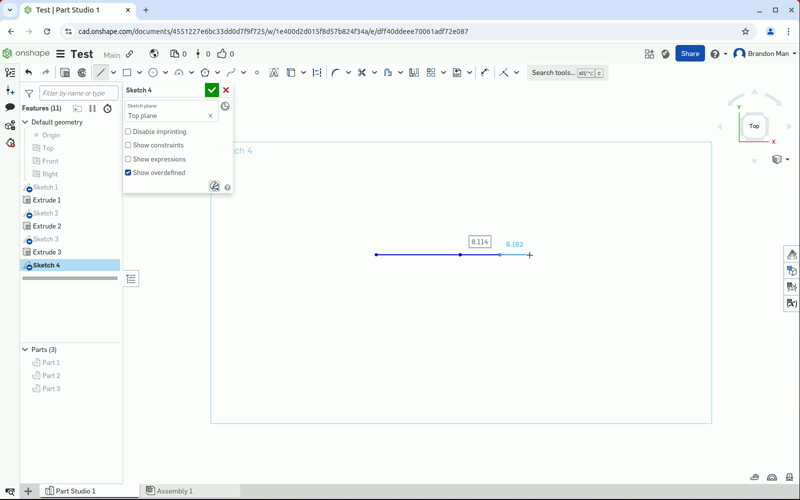
mouse_move(499, 199)
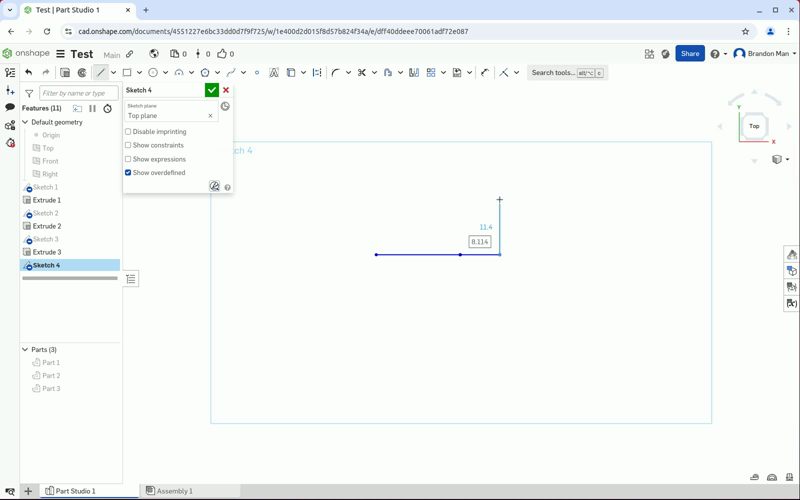
click(499, 199)
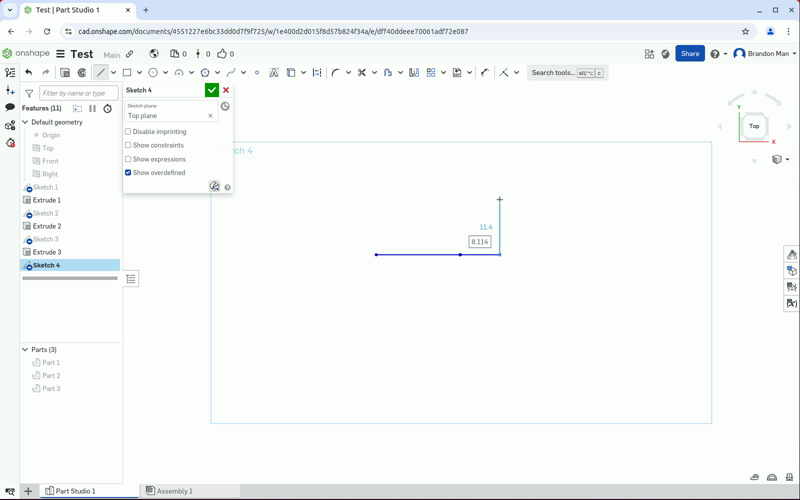
key_up(shift)
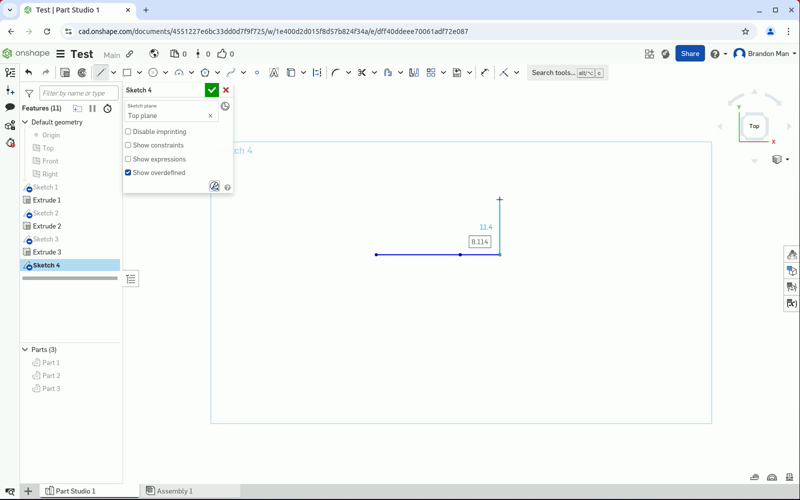
key_down(shift)
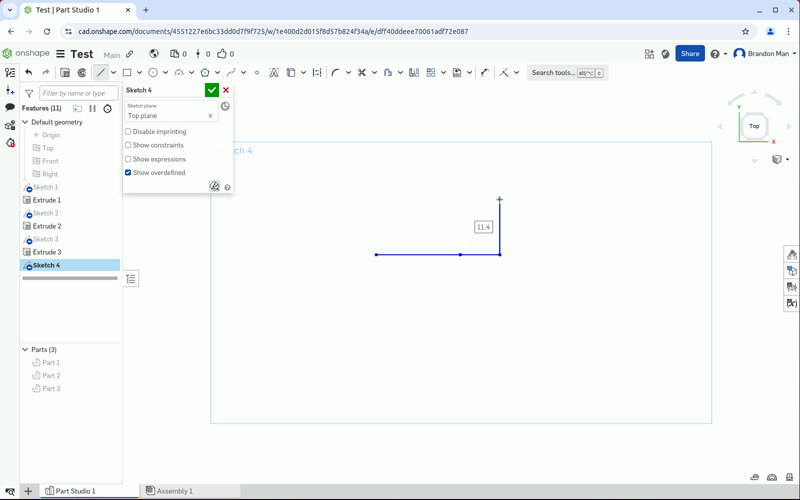
mouse_move(529, 199)
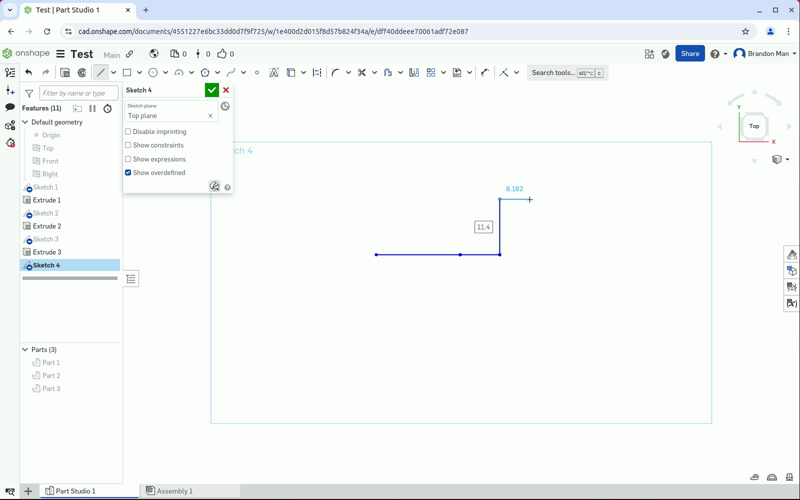
mouse_move(460, 199)
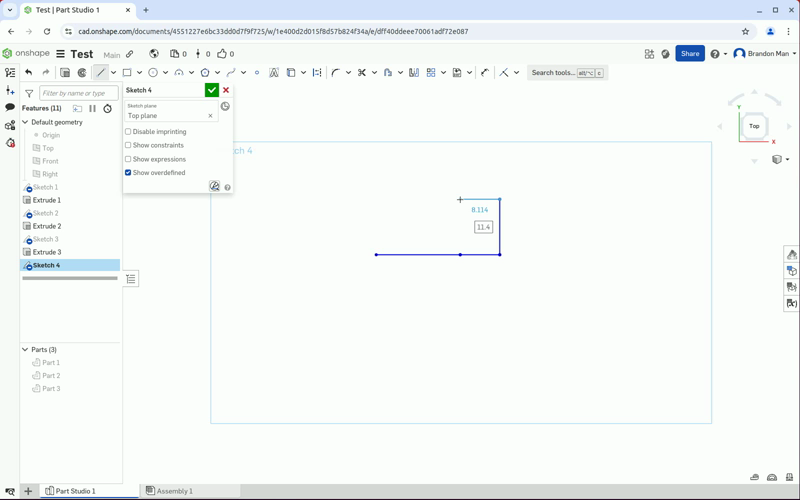
click(460, 199)
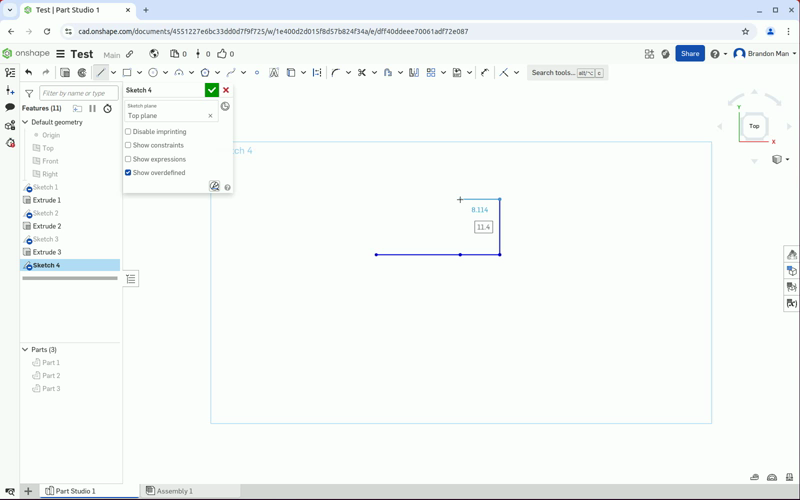
key_up(shift)
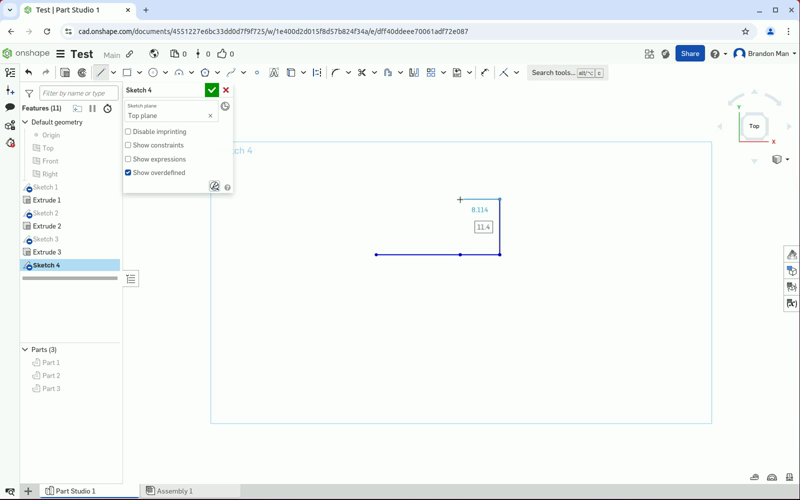
key_down(shift)
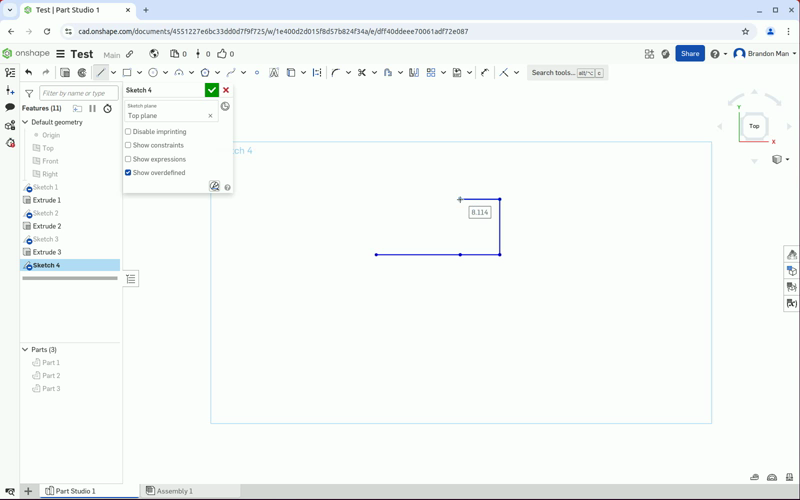
mouse_move(376, 199)
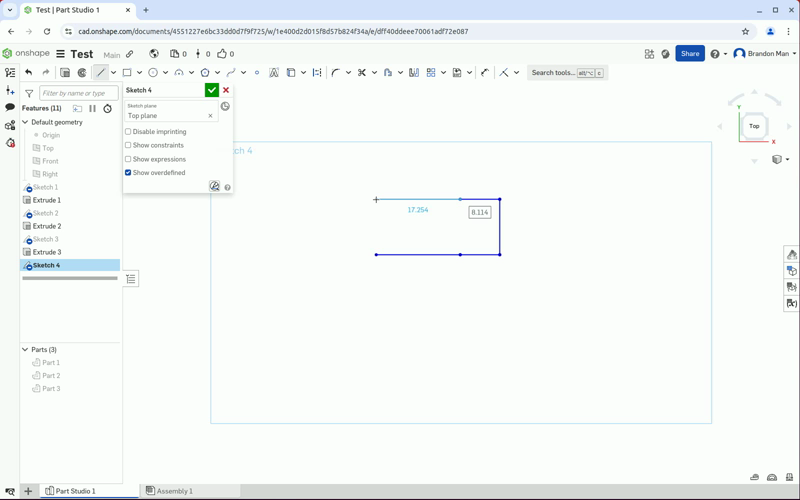
click(376, 199)
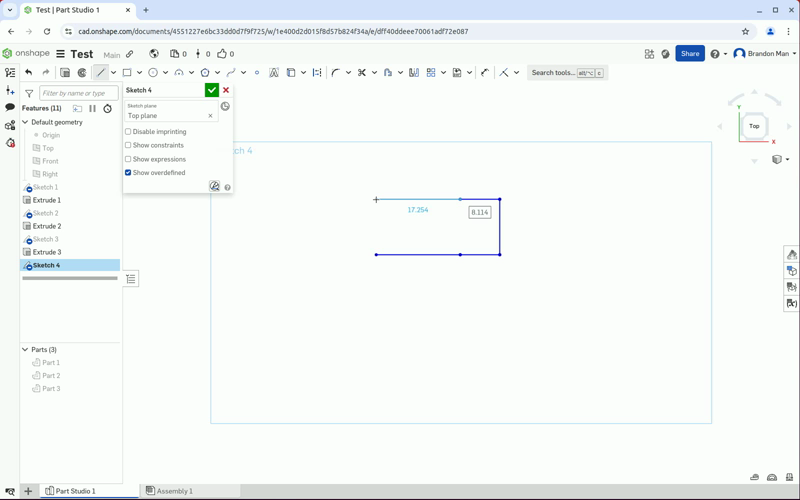
key_up(shift)
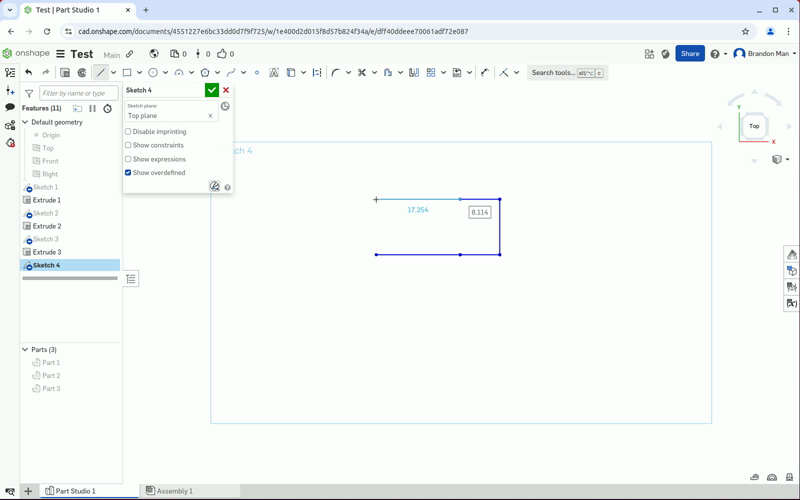
mouse_move(406, 199)
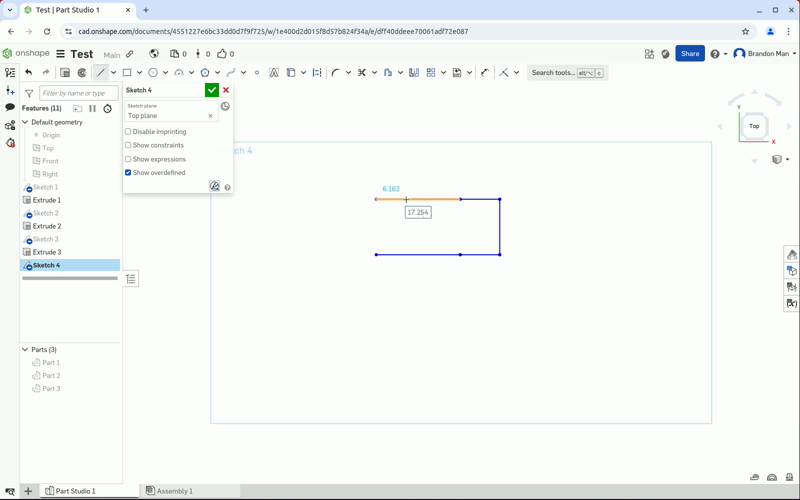
key_down(shift)
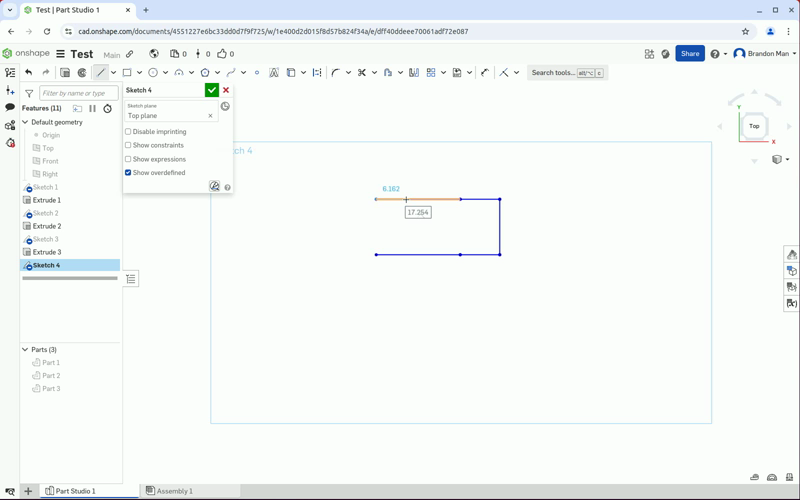
mouse_move(376, 254)
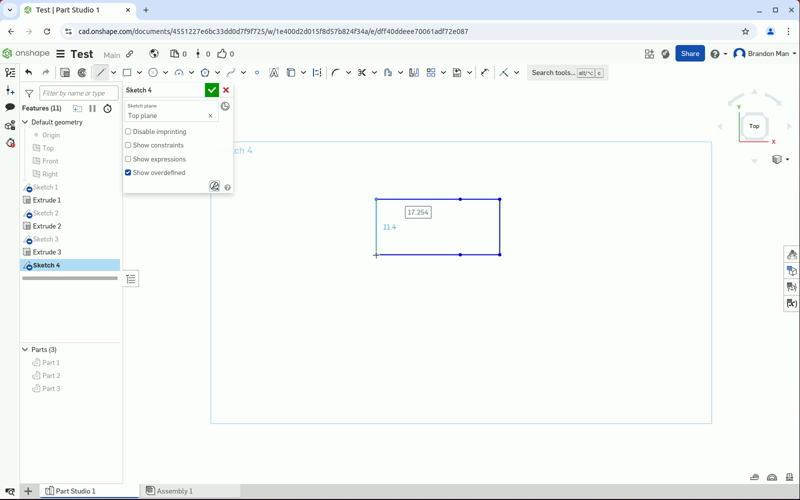
key_up(shift)
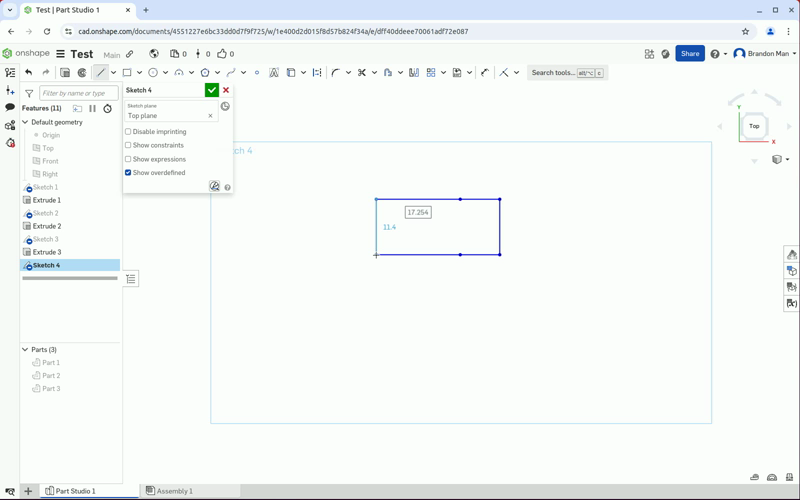
click(376, 254)
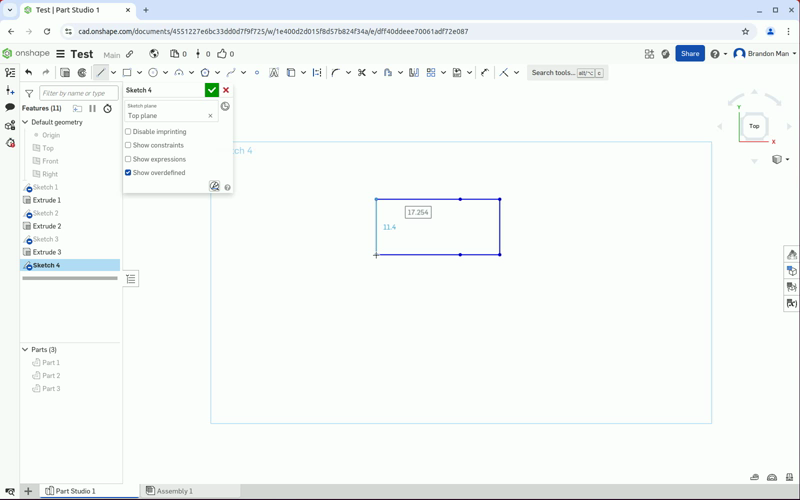
key(esc)
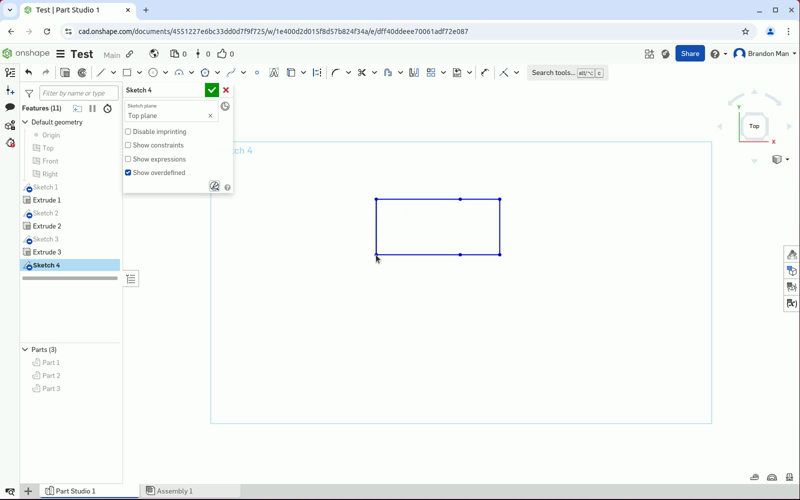
mouse_move(402, 221)
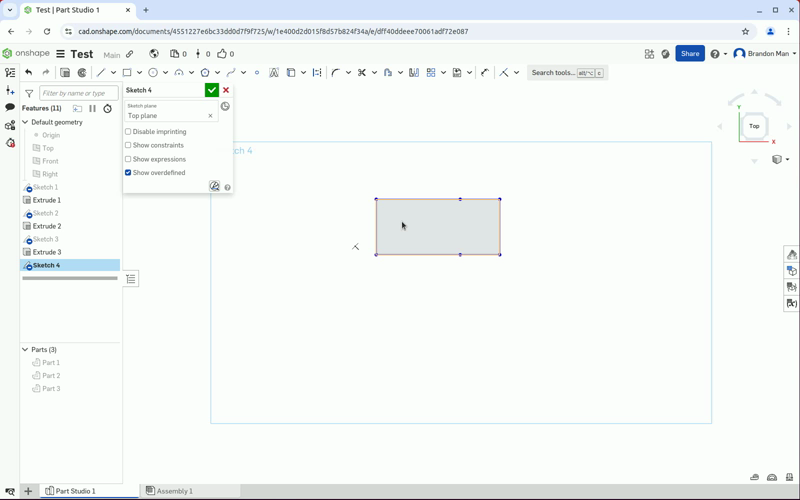
click(402, 221)
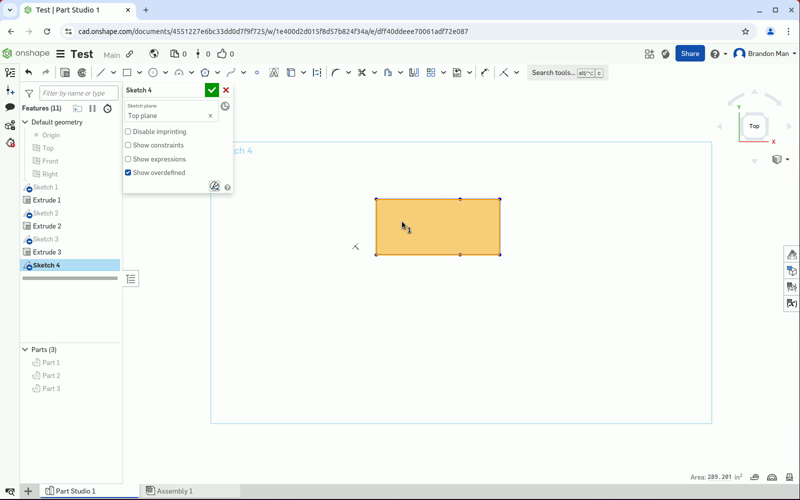
mouse_move(73, 352)
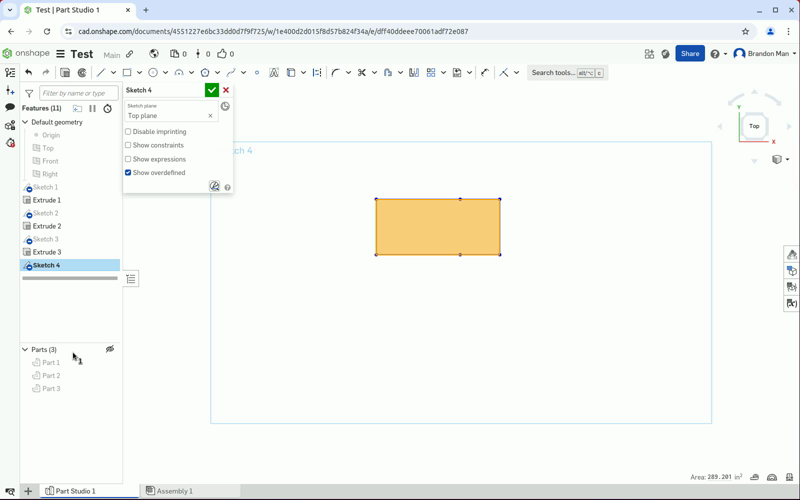
key(shift+y)
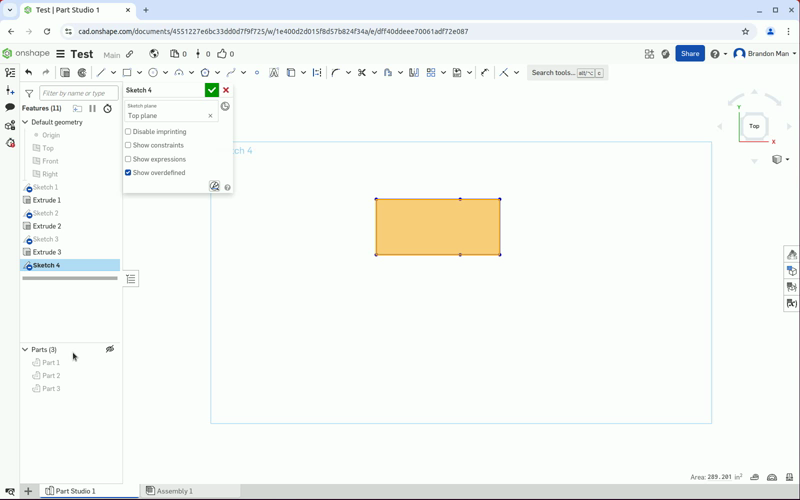
key(shift+e)
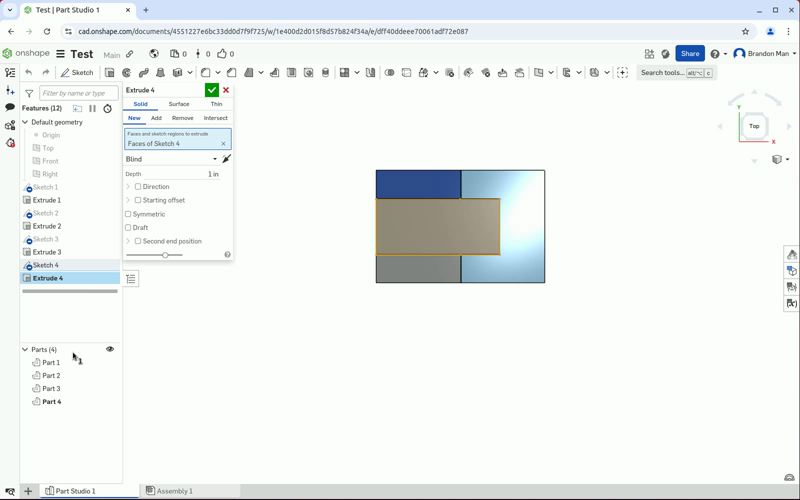
mouse_move(143, 106)
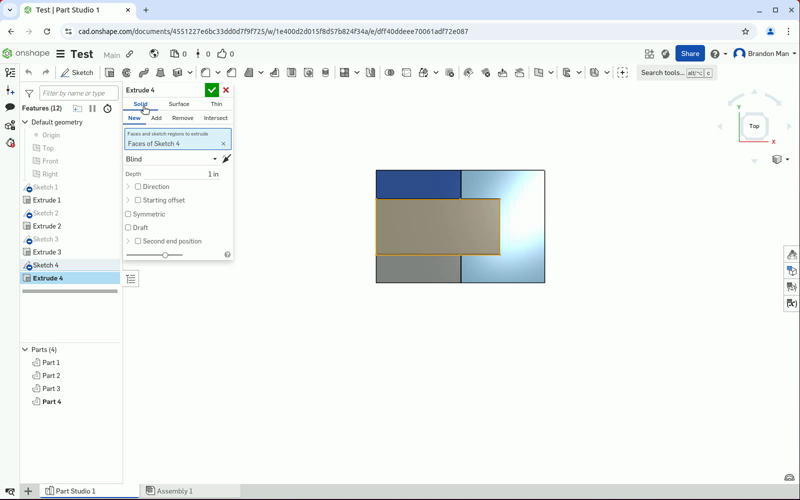
click(143, 106)
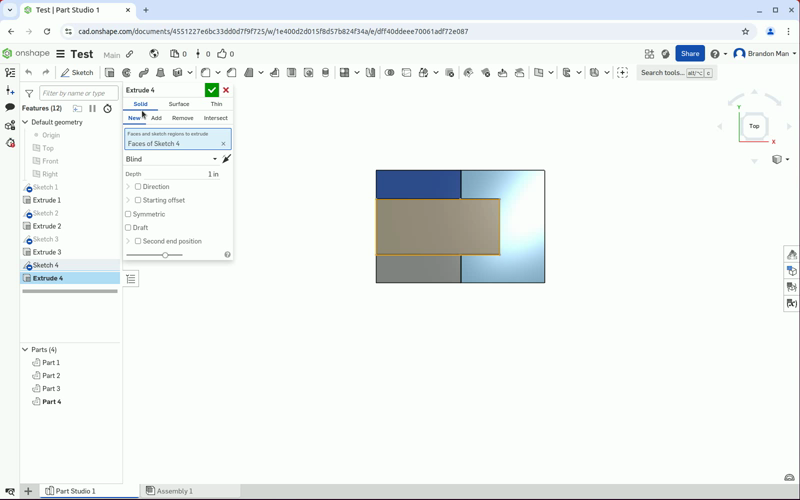
mouse_move(137, 120)
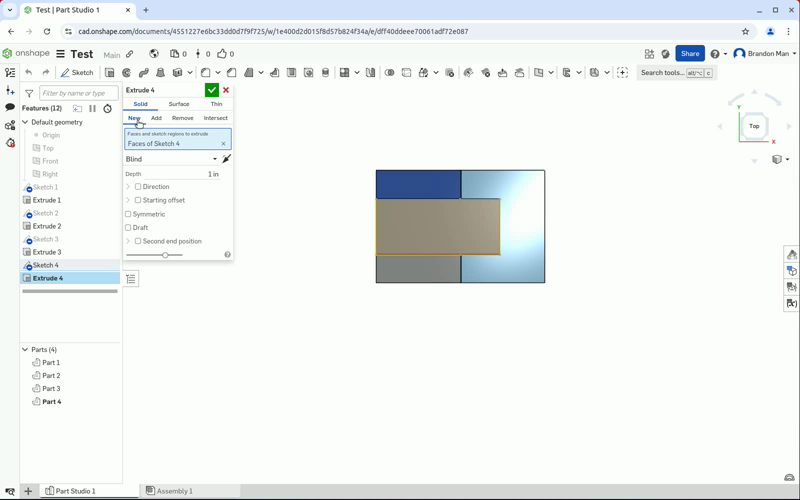
click(137, 120)
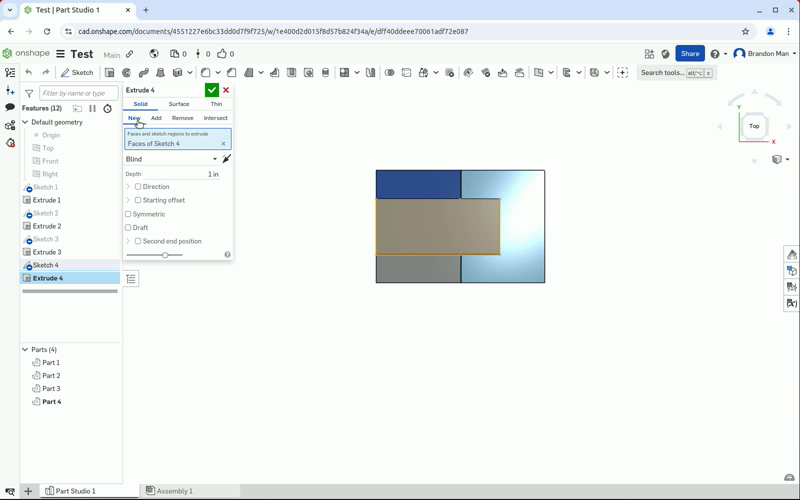
key(tab, 4)
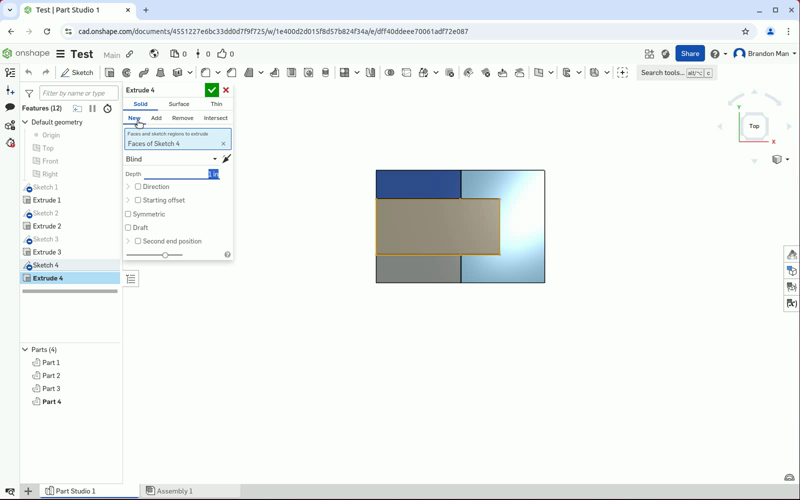
text(11.554)
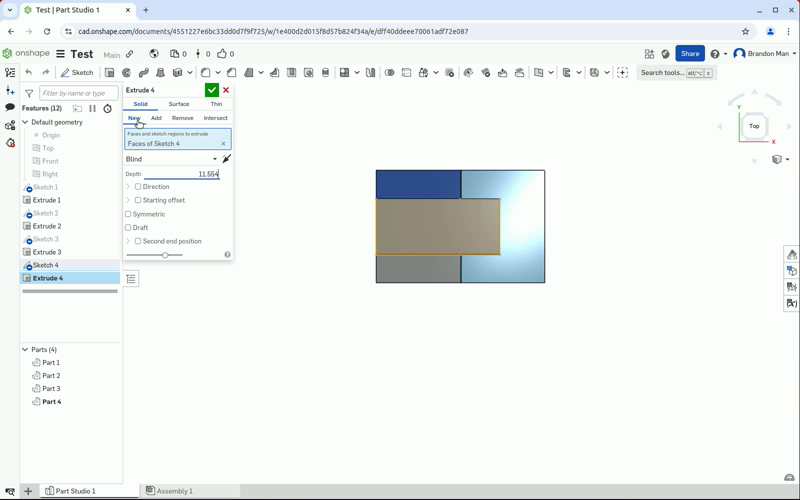
key(enter)
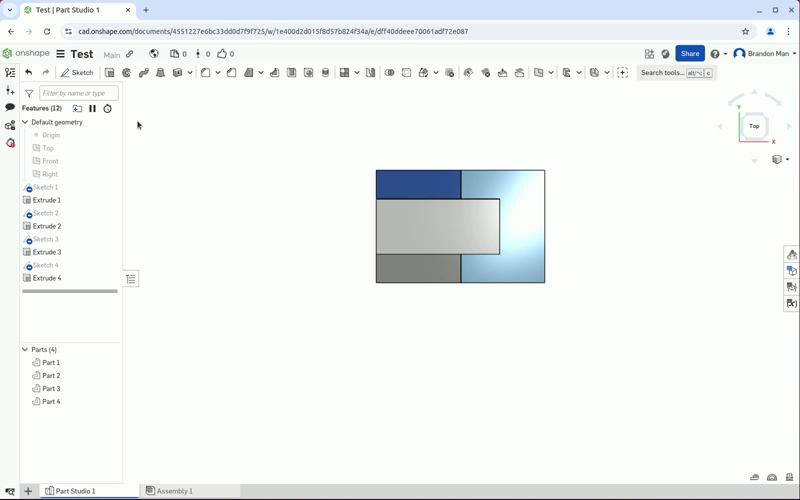
key(shift+h)
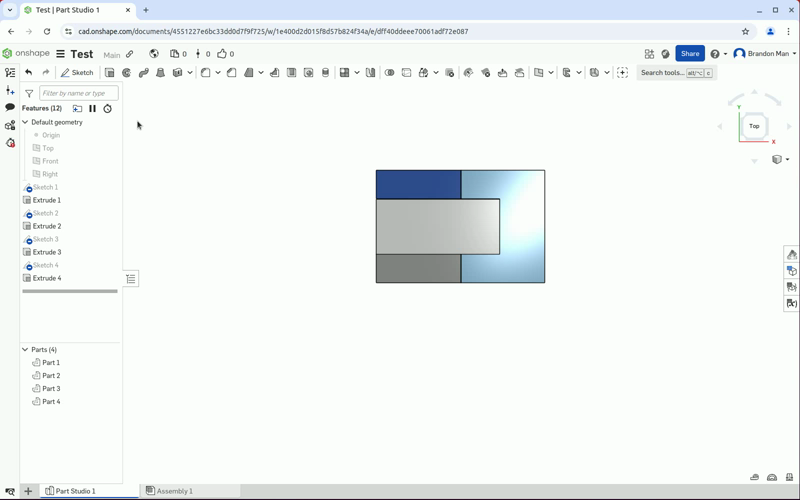
key(shift+h)
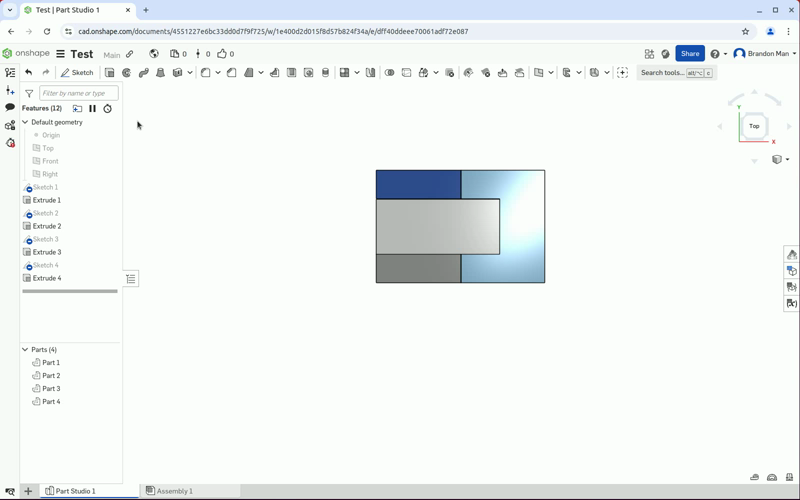
mouse_move(73, 189)
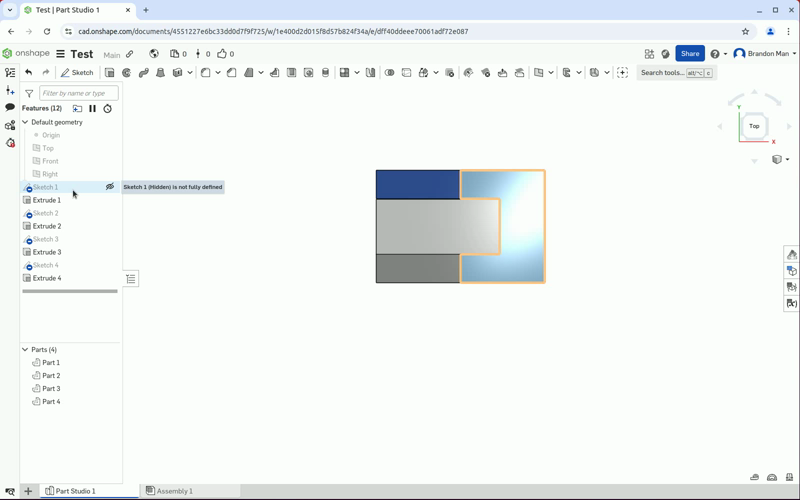
click(73, 189)
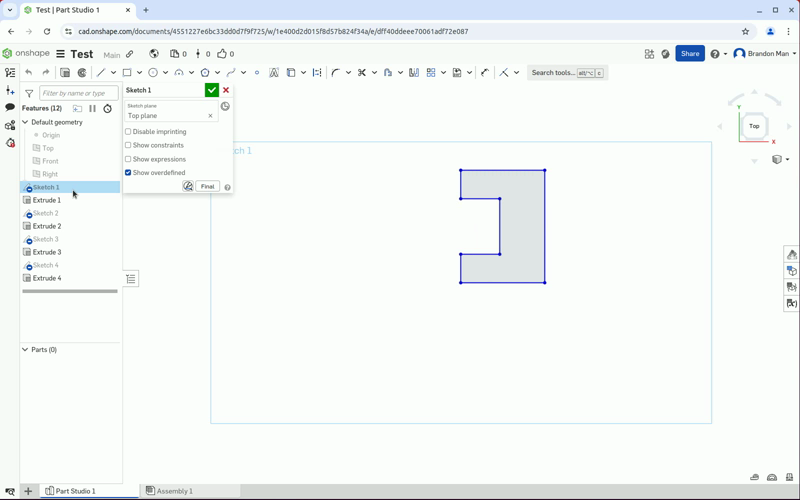
mouse_move(229, 92)
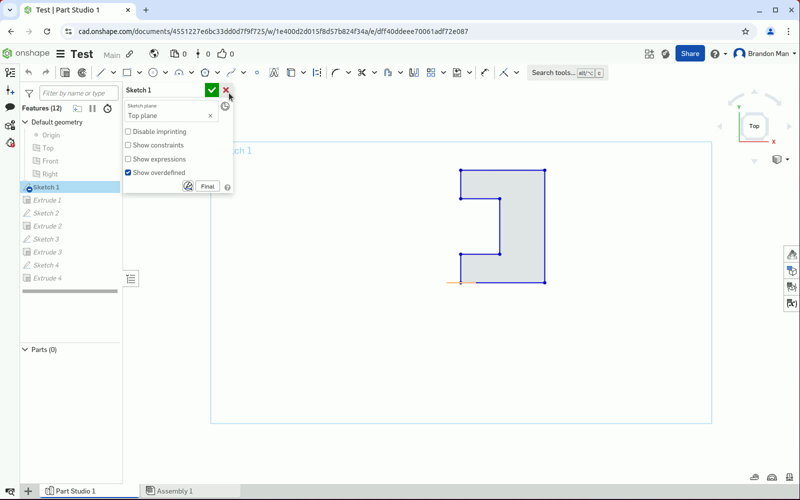
click(229, 92)
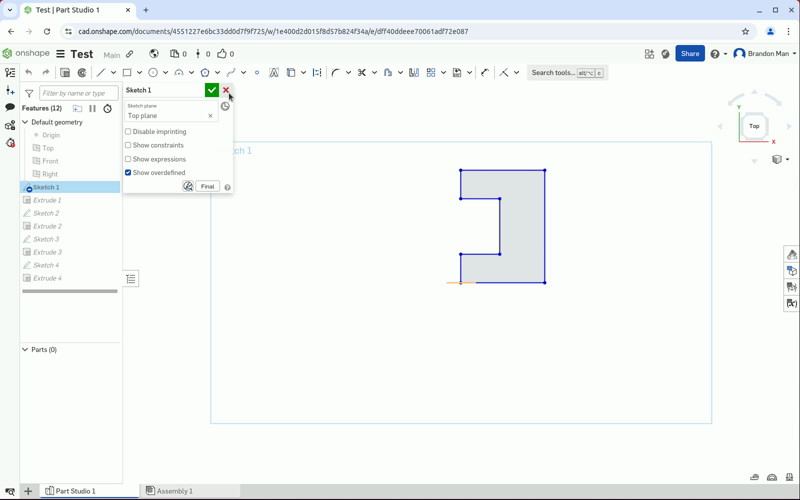
mouse_move(73, 352)
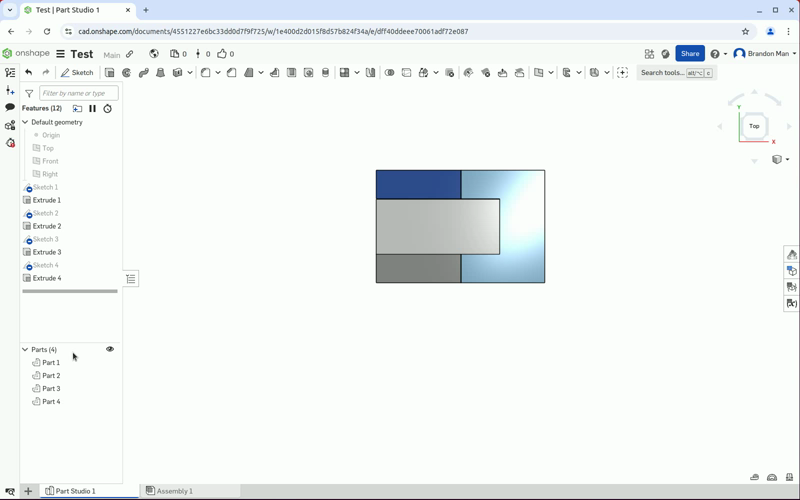
key(y)
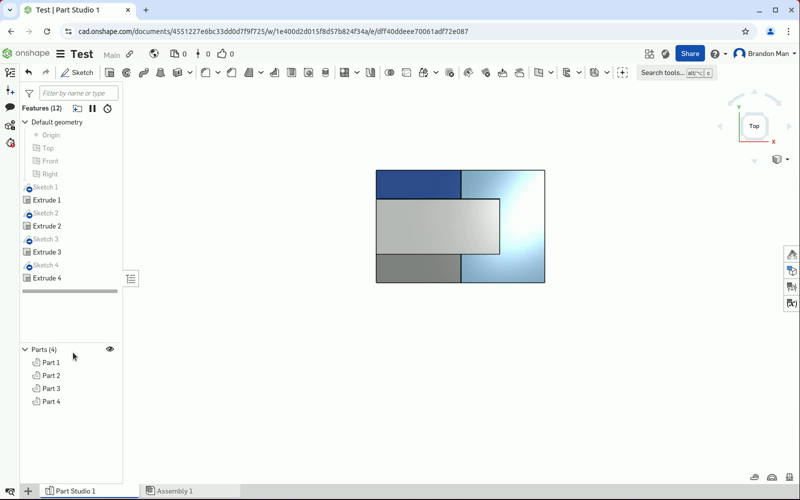
key(shift+p)
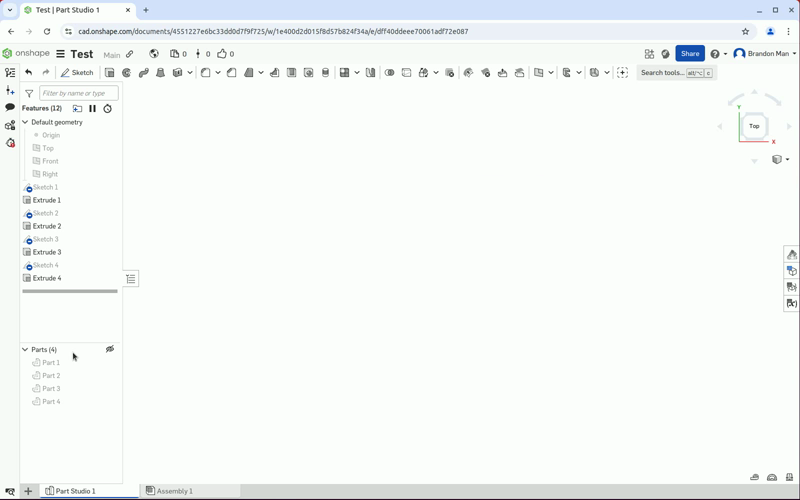
key(space)
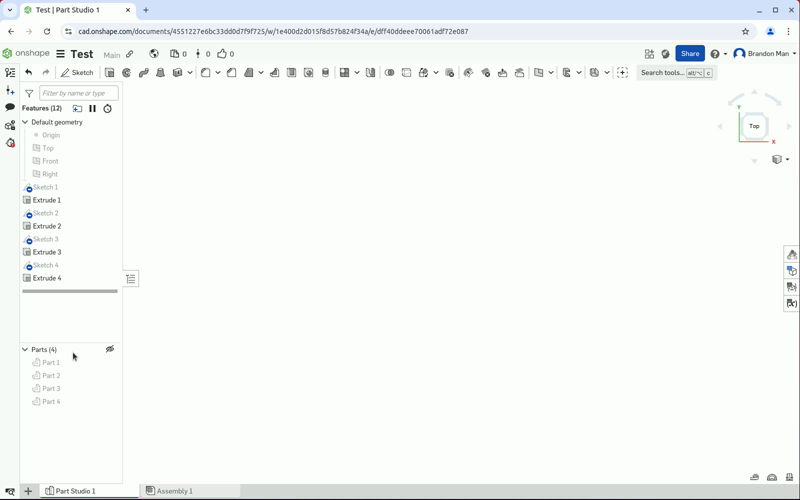
key_down(shift)
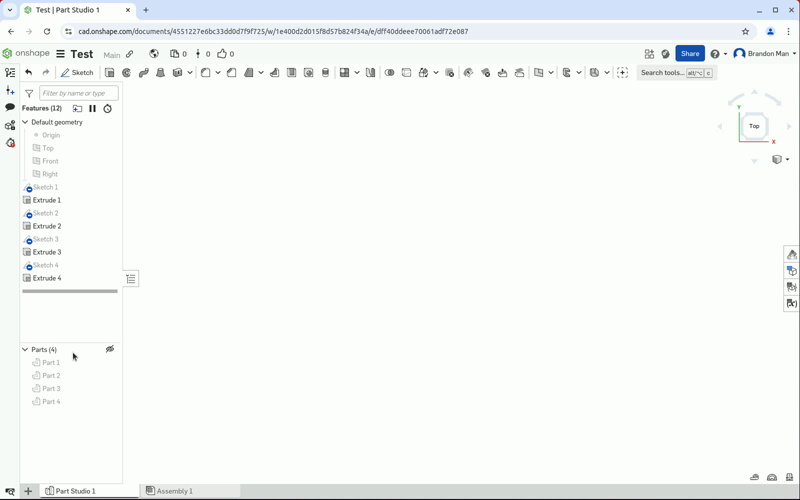
key(up)
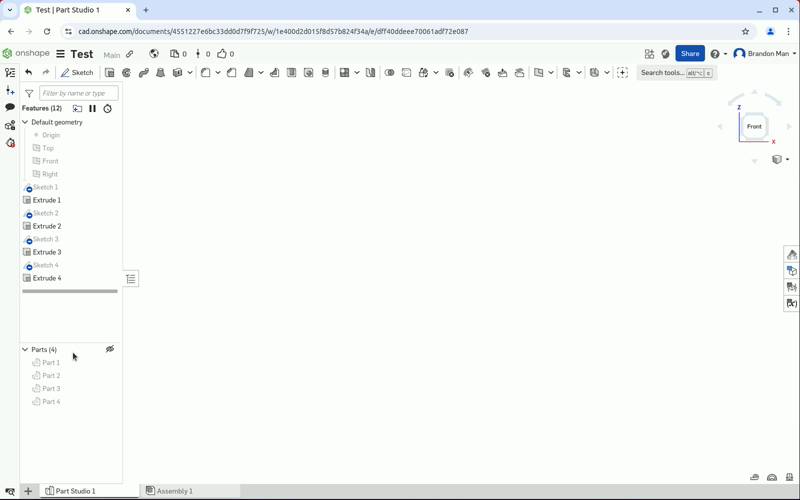
key_up(shift)
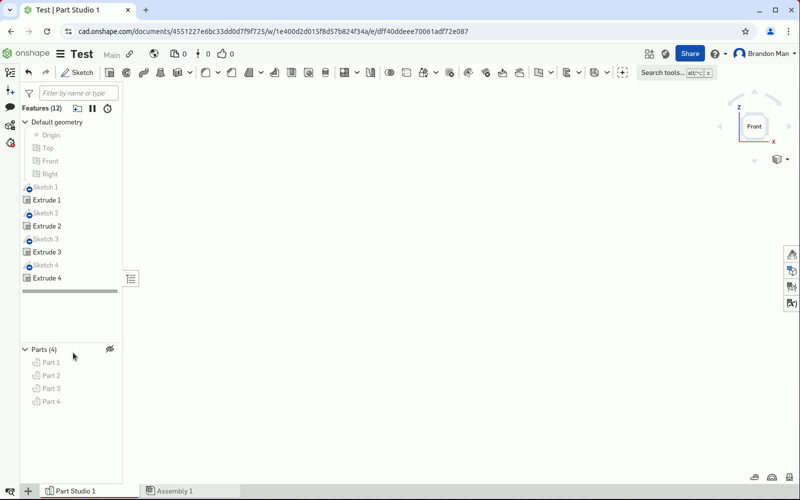
mouse_move(73, 352)
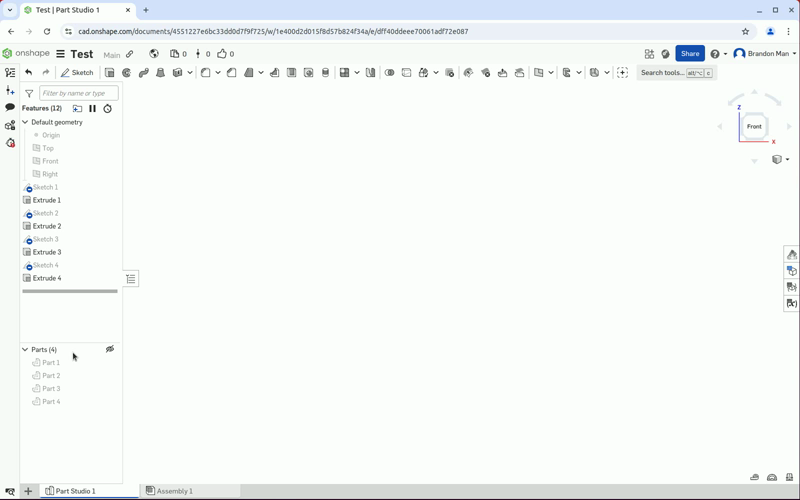
key(shift+y)
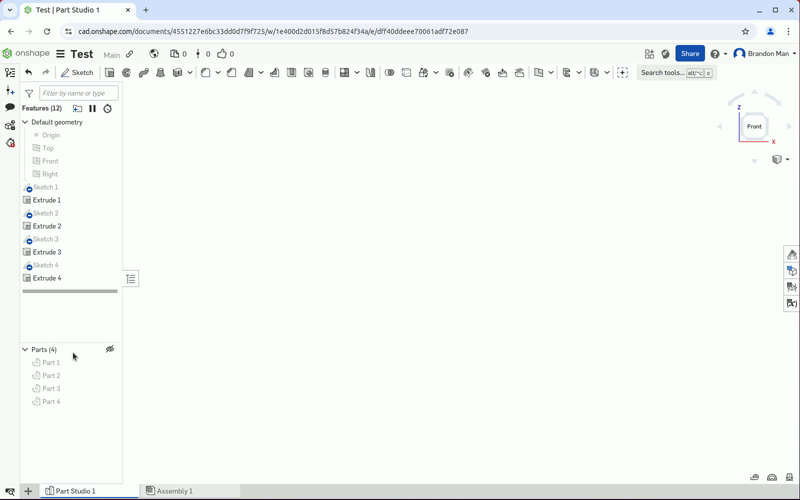
key(shift+s)
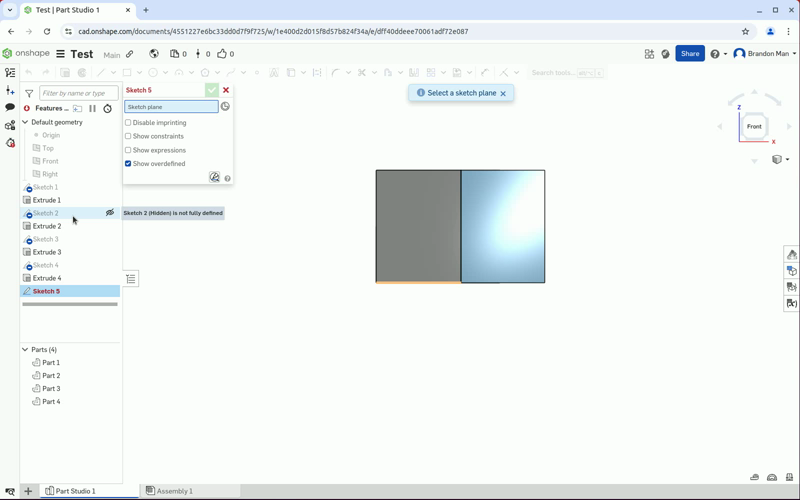
scroll(3)
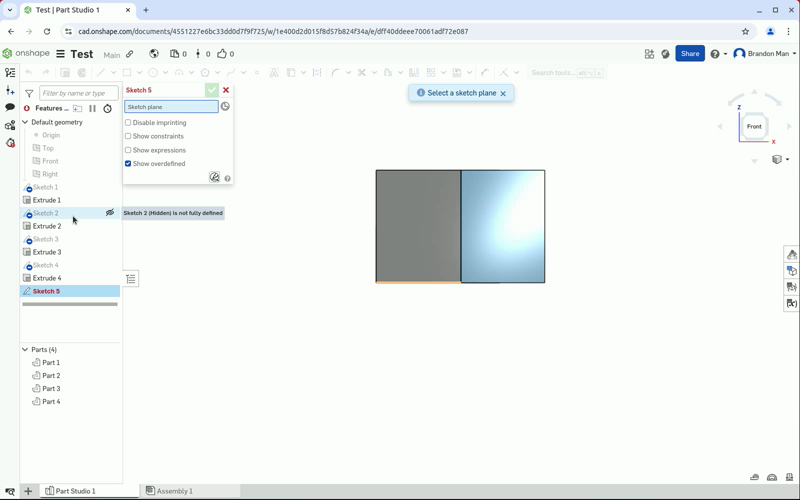
mouse_move(73, 163)
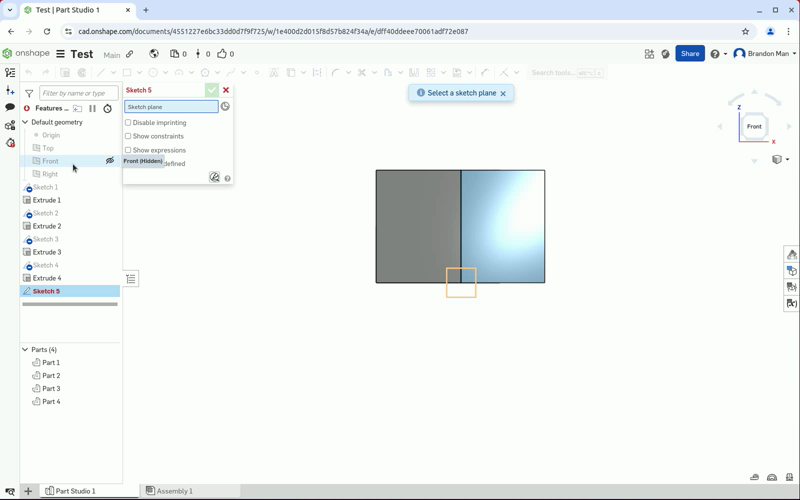
click(73, 163)
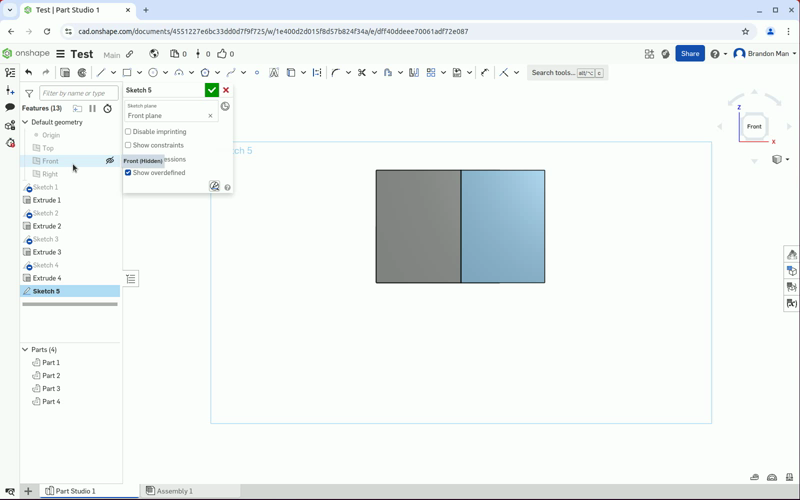
mouse_move(73, 352)
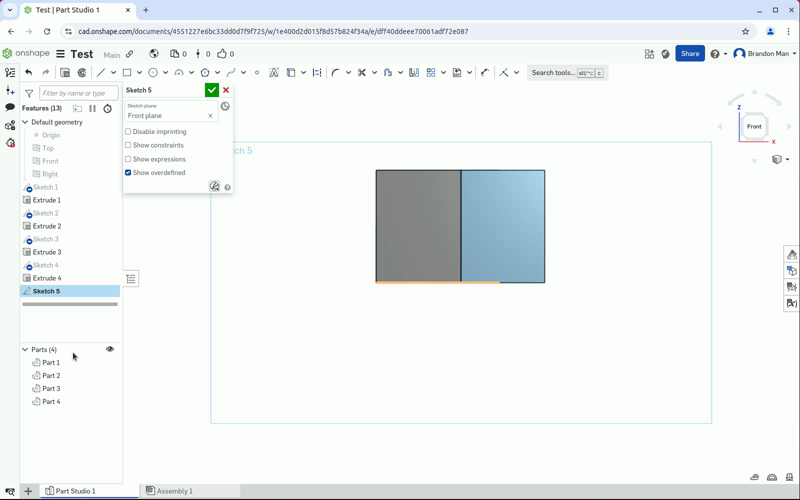
key(y)
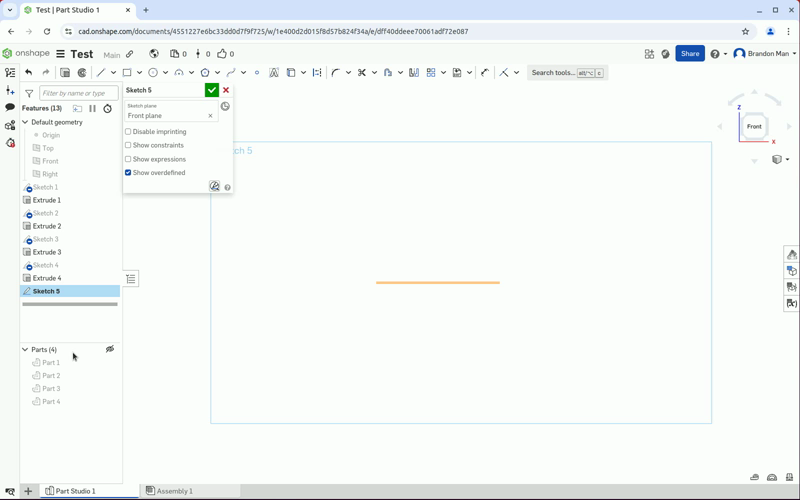
key(l)
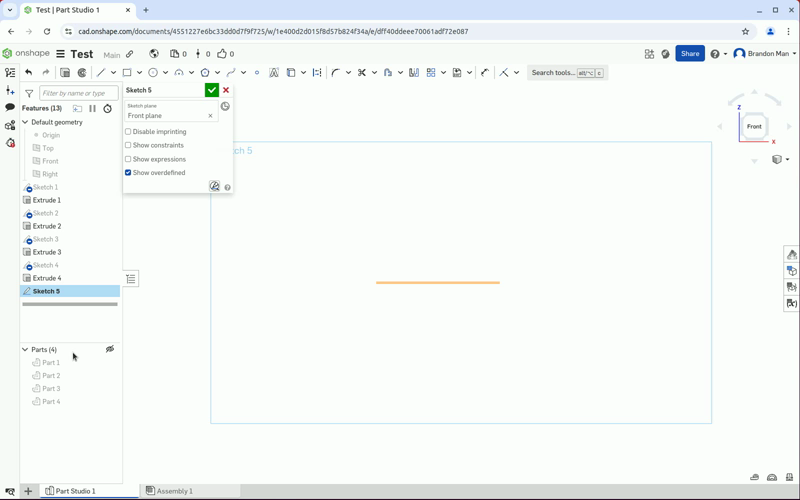
key_down(shift)
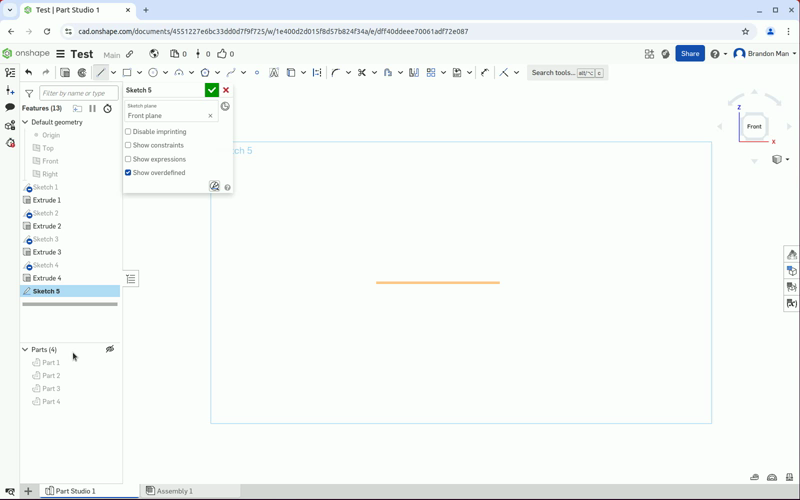
mouse_move(460, 170)
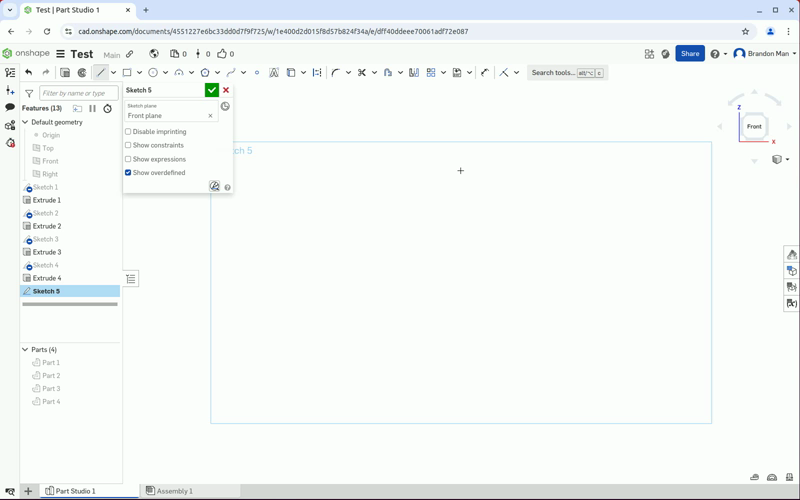
click(460, 170)
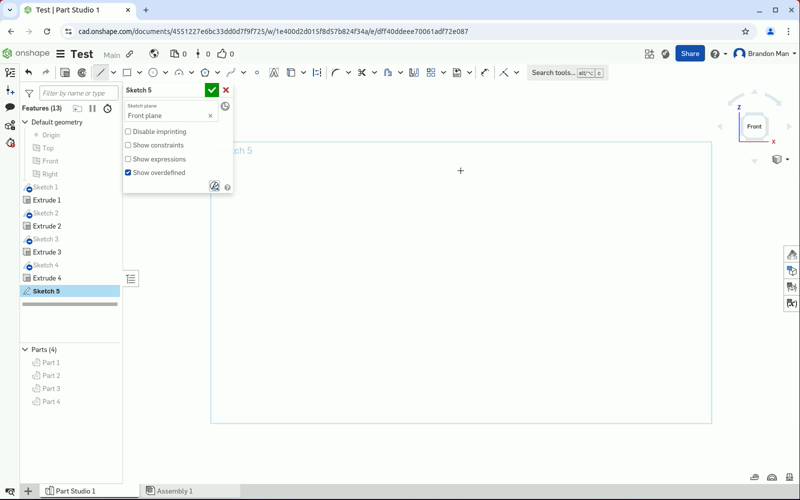
key_up(shift)
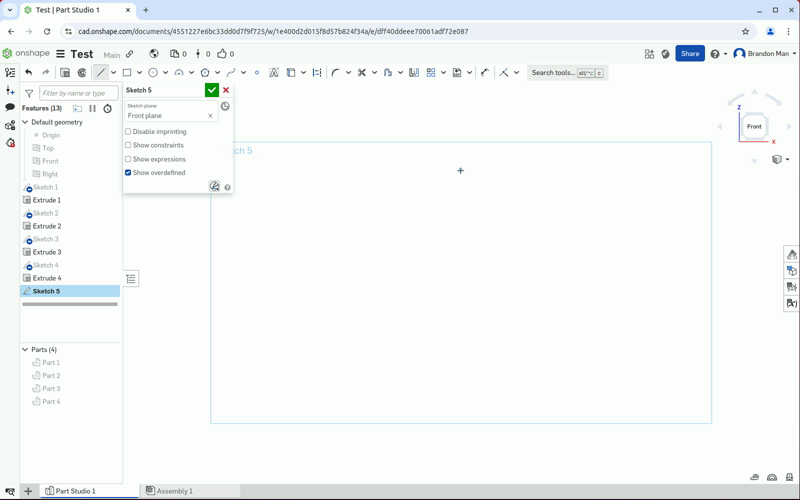
key_down(shift)
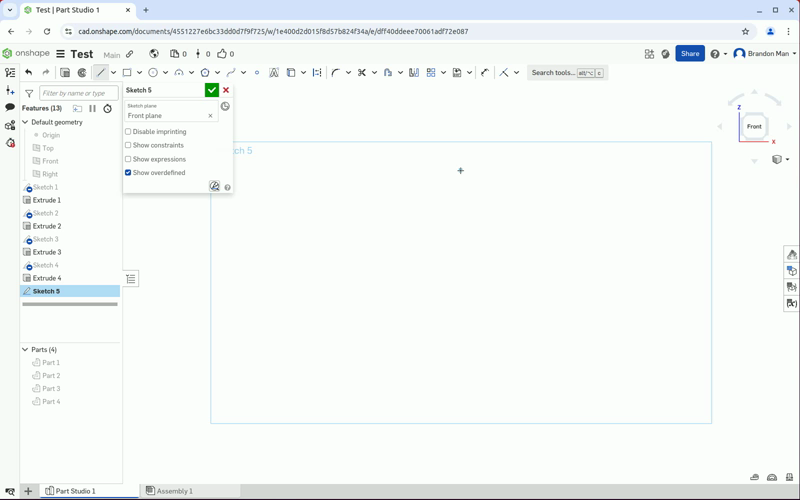
mouse_move(544, 282)
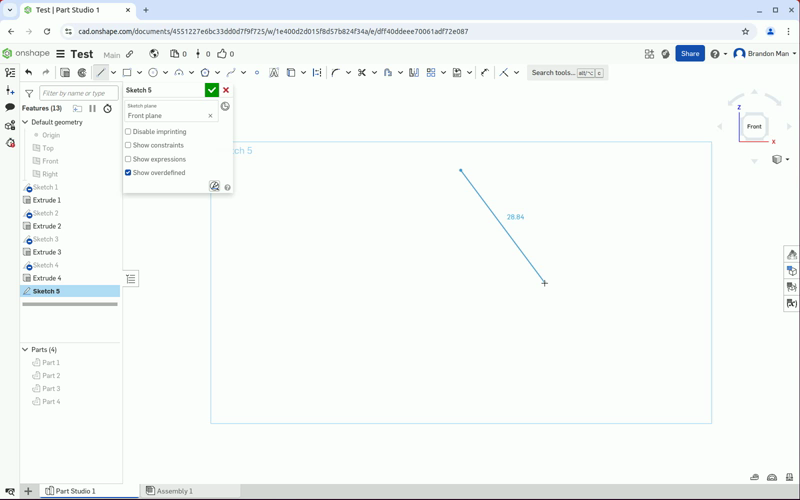
click(544, 282)
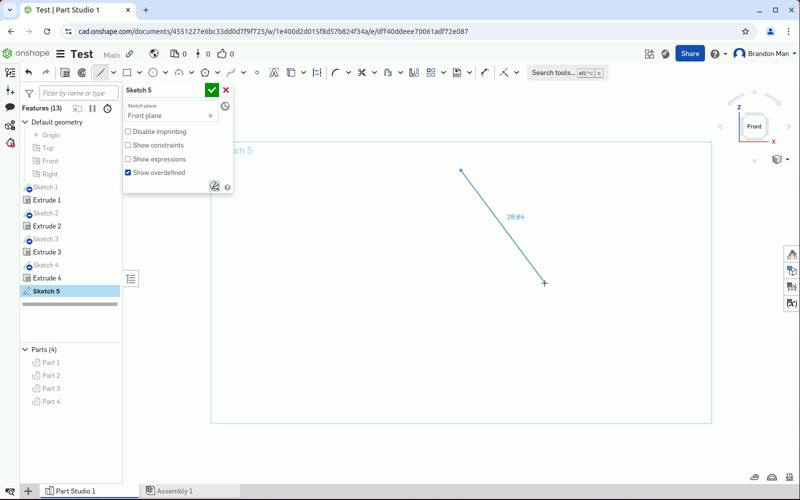
key_up(shift)
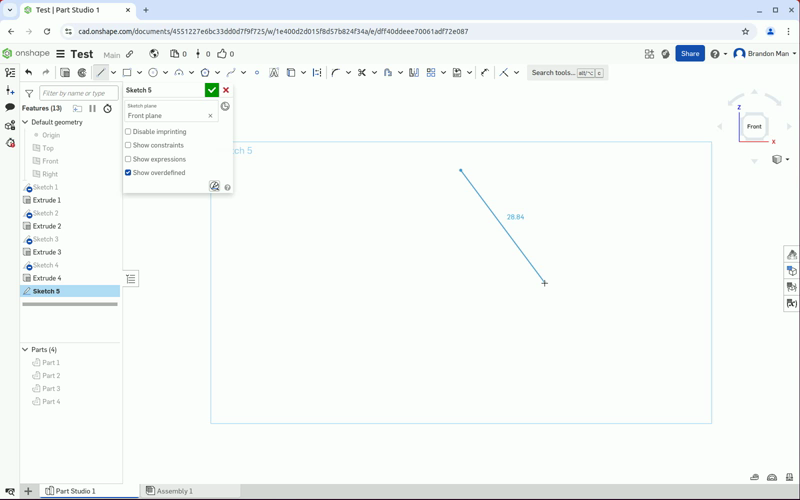
key_down(shift)
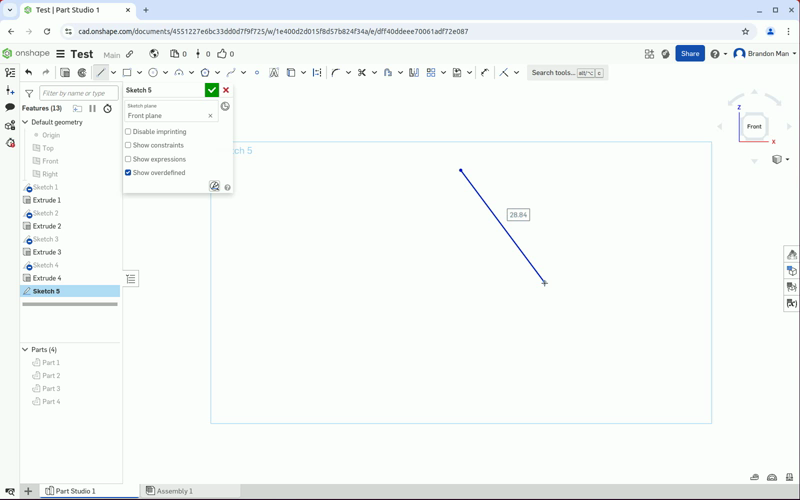
mouse_move(544, 170)
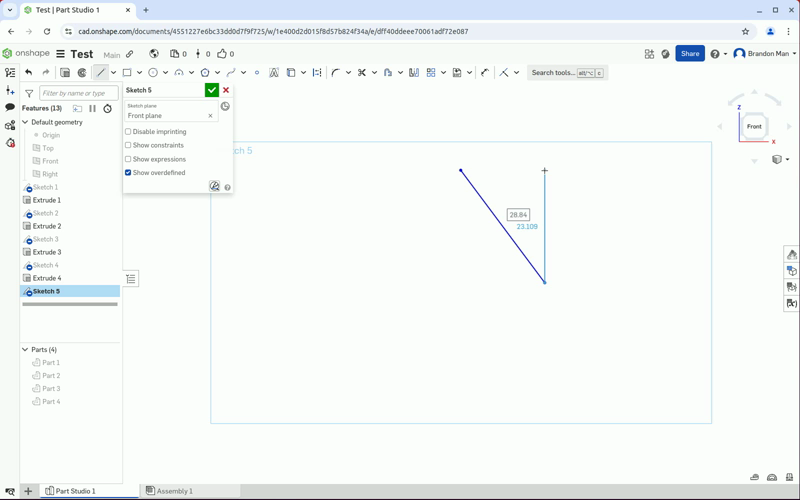
click(544, 170)
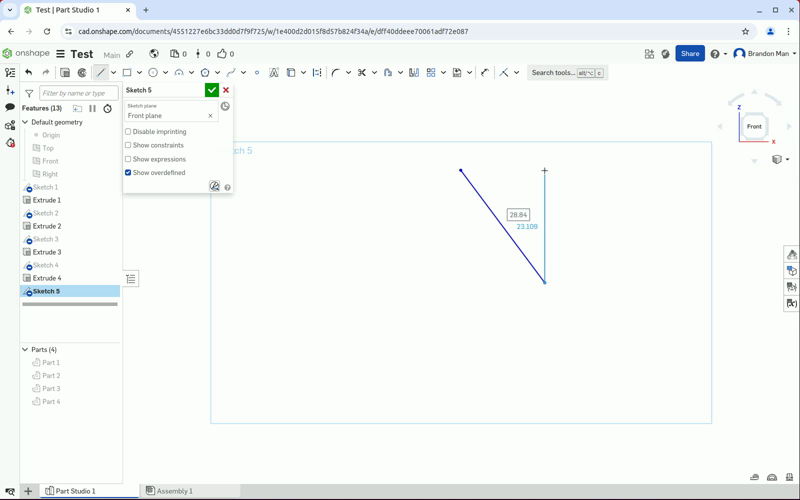
key_up(shift)
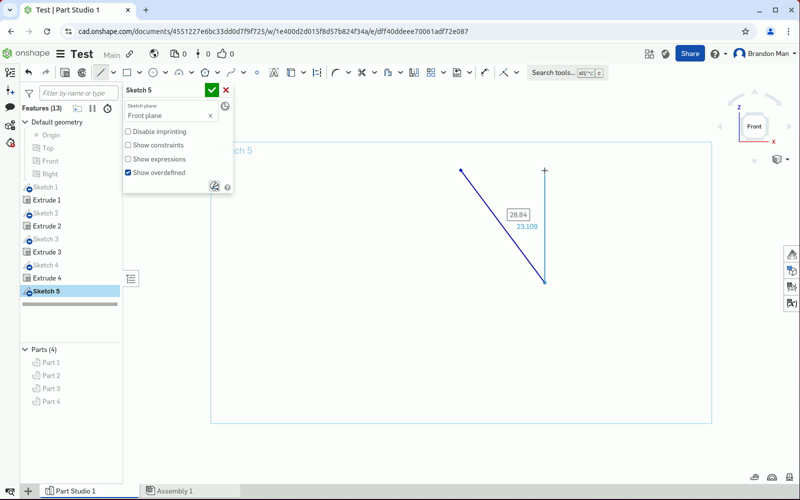
key_down(shift)
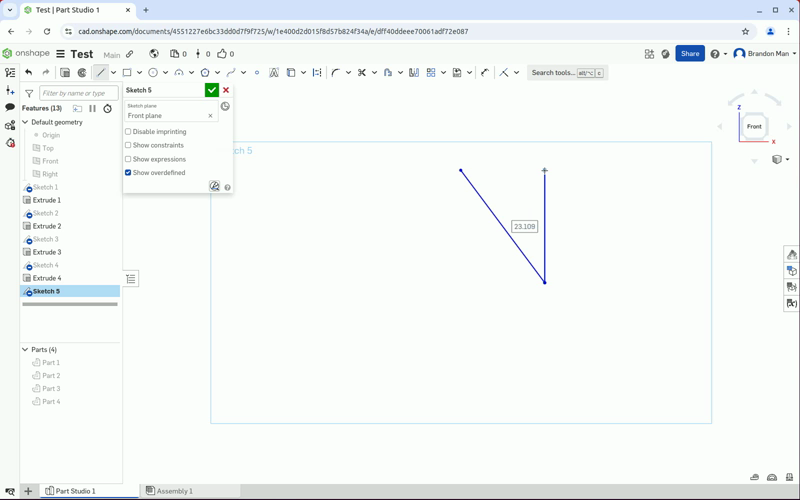
mouse_move(460, 170)
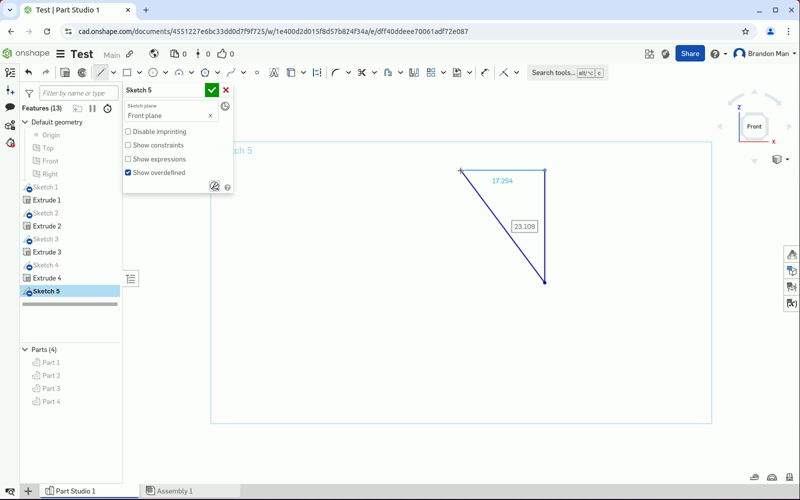
key_up(shift)
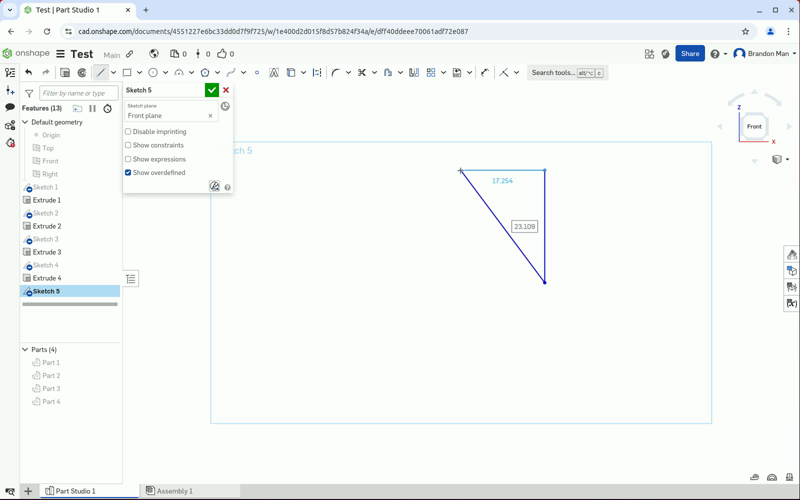
click(460, 170)
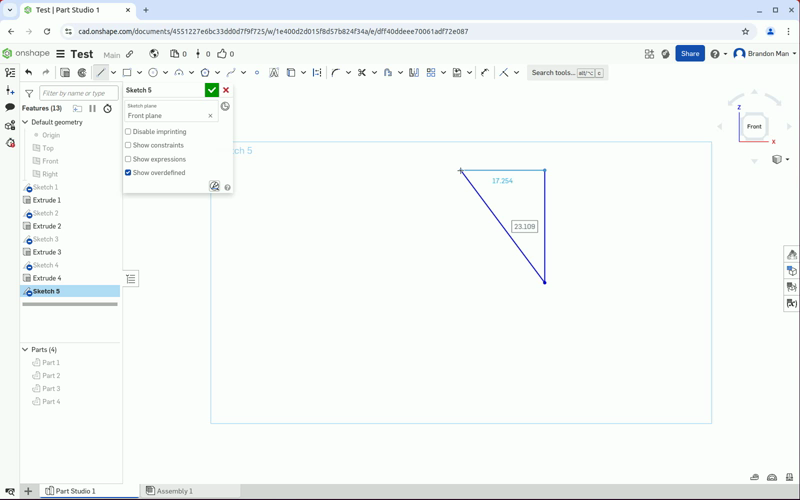
key(esc)
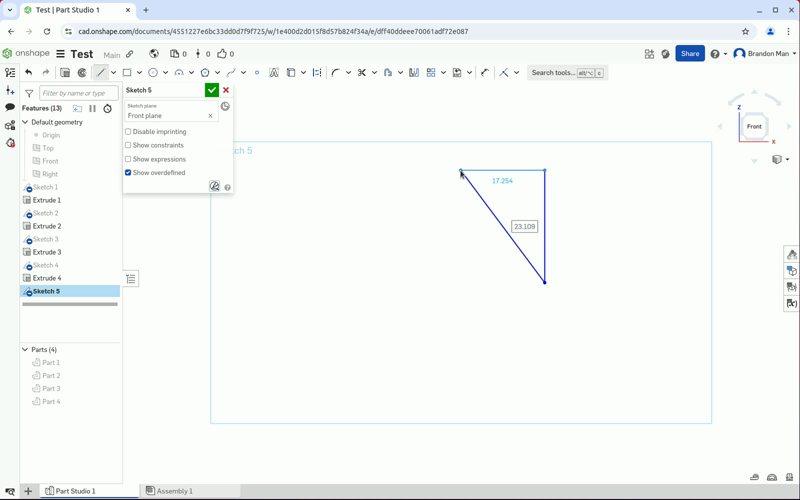
mouse_move(499, 194)
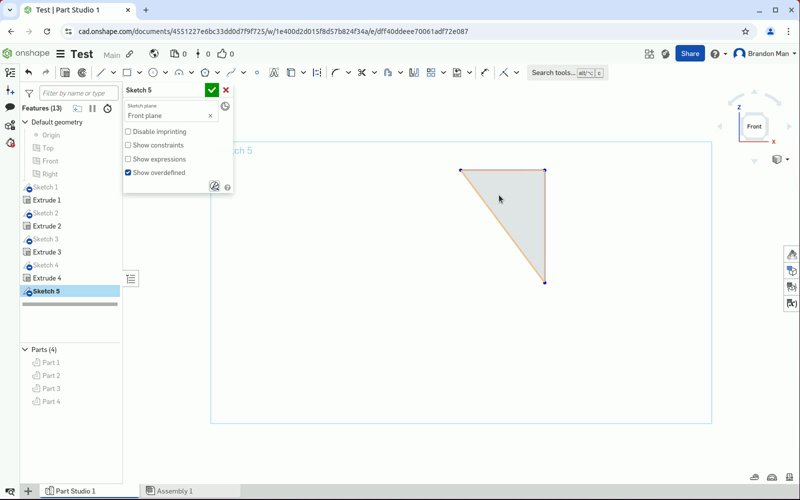
click(499, 194)
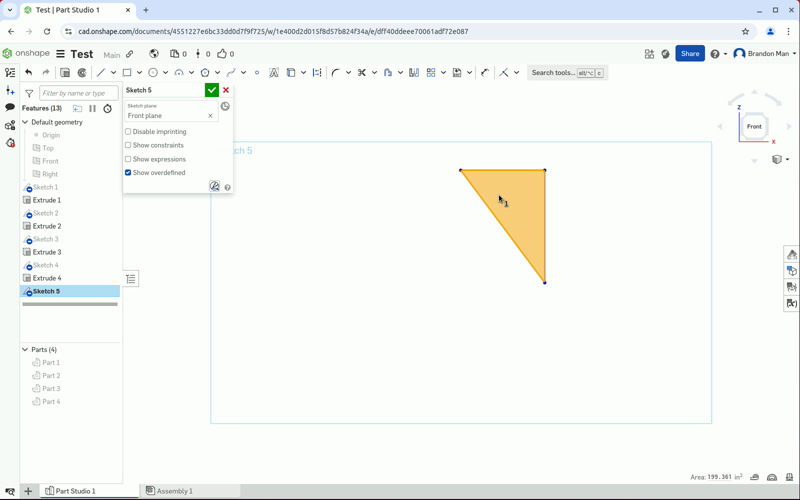
mouse_move(73, 352)
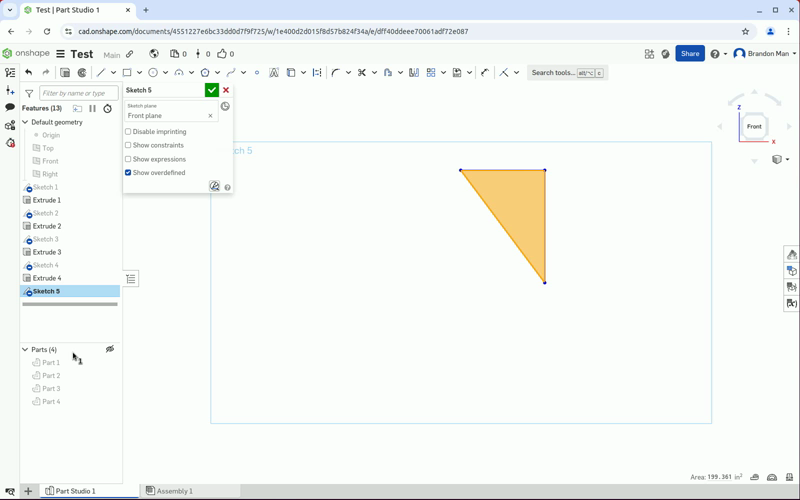
key(shift+y)
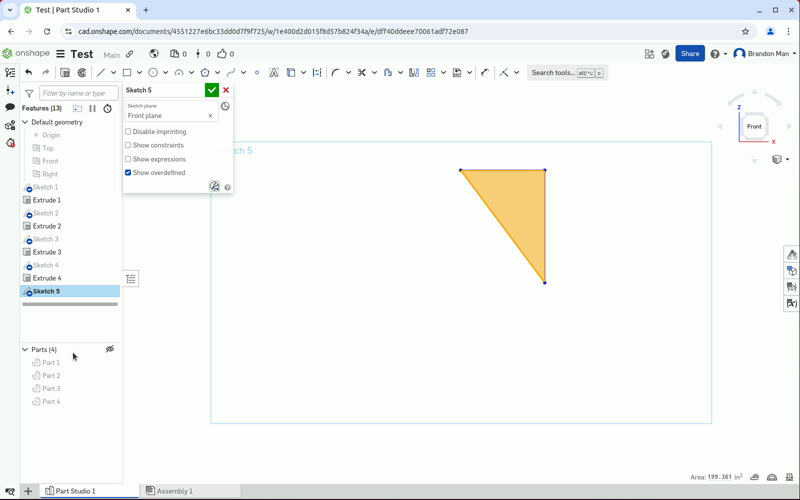
key(shift+e)
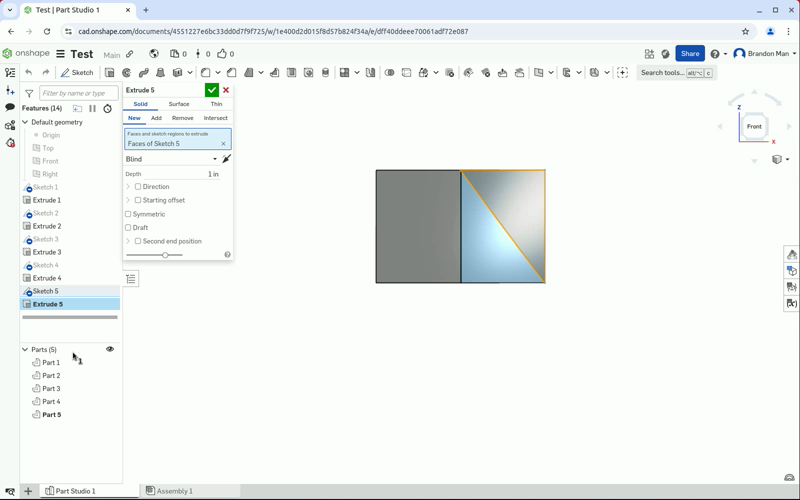
mouse_move(143, 106)
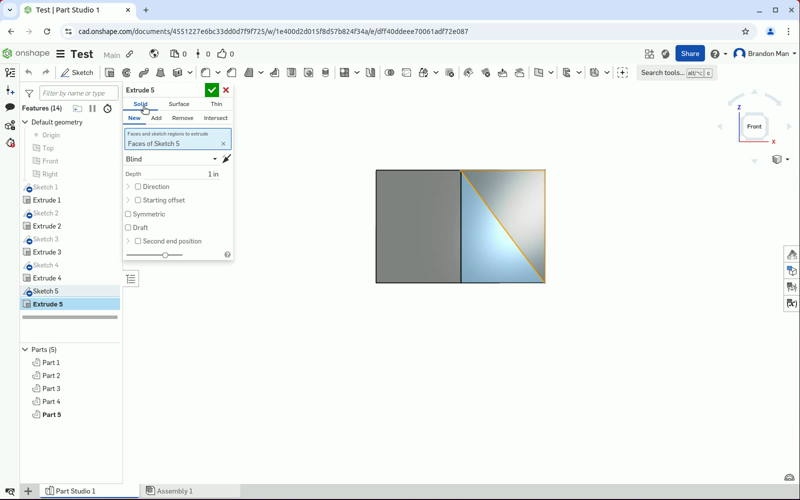
click(143, 106)
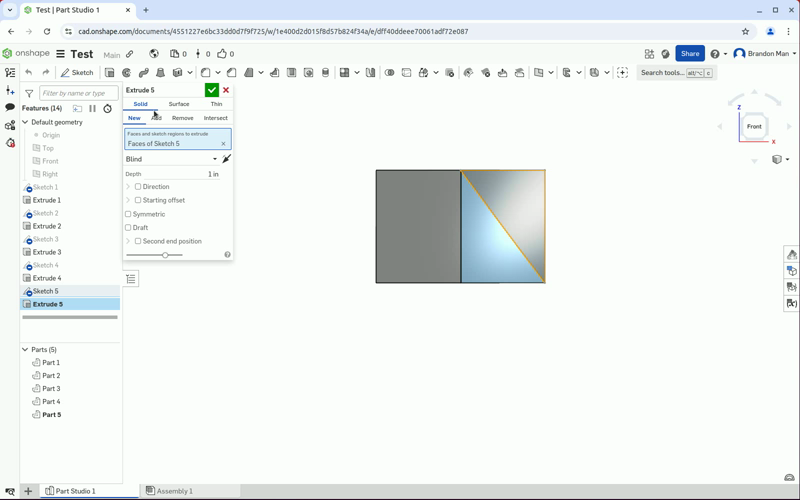
mouse_move(186, 120)
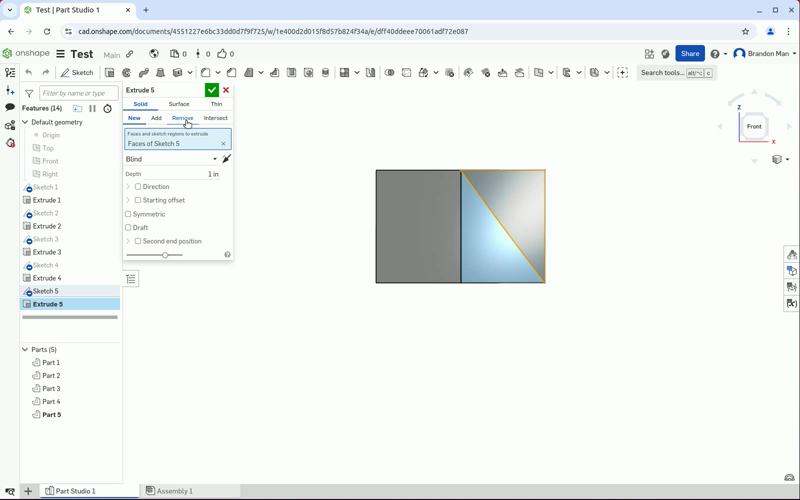
click(186, 120)
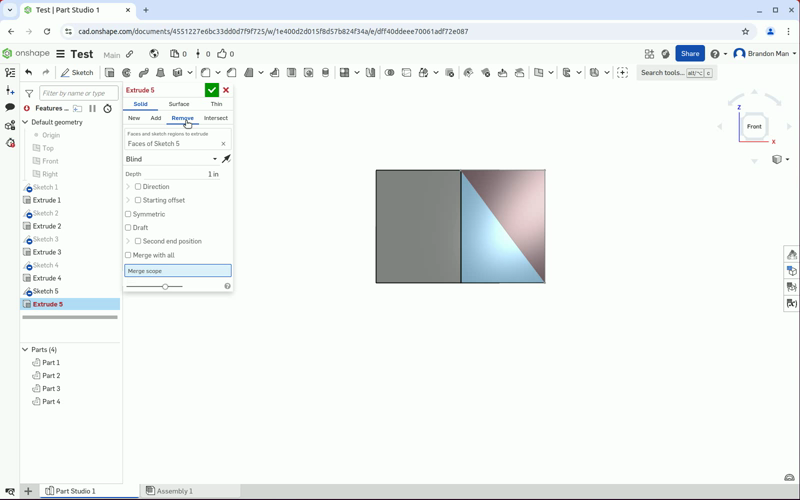
key(tab, 4)
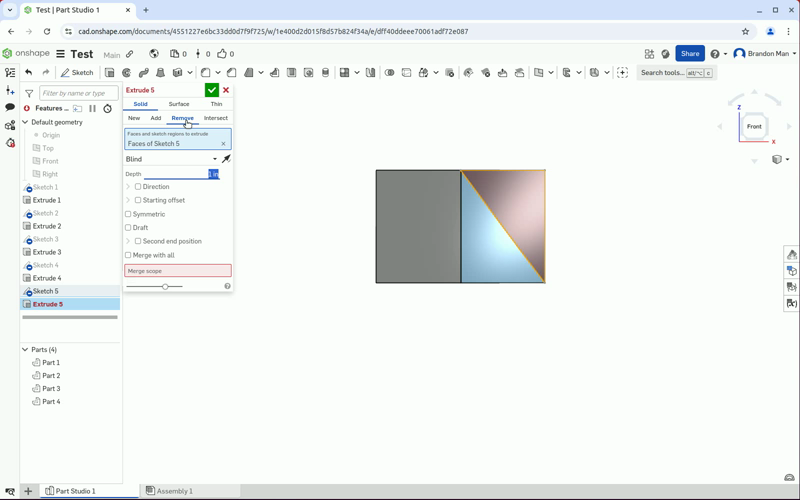
text(23.108)
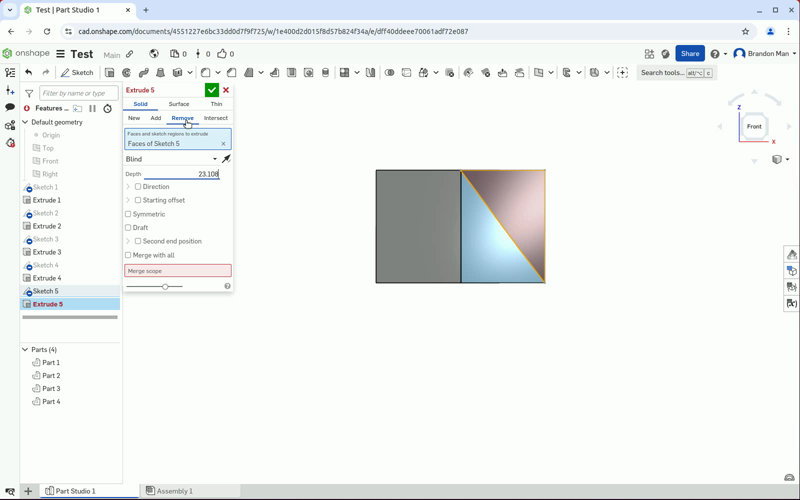
key(tab, 6)
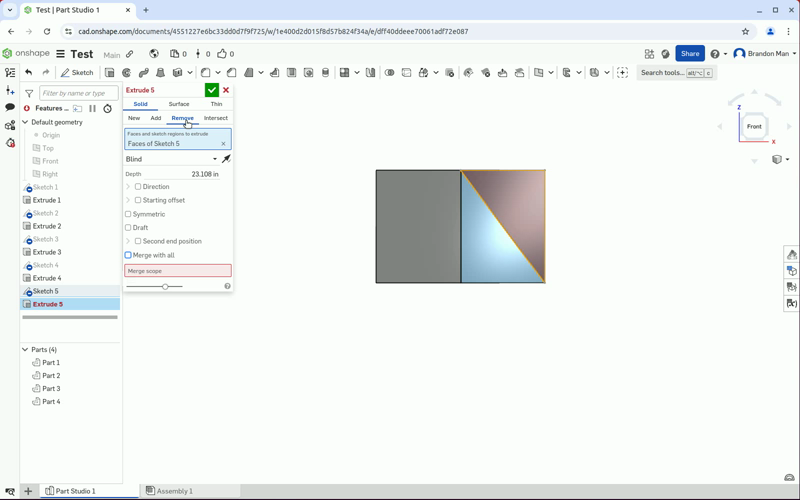
key(space)
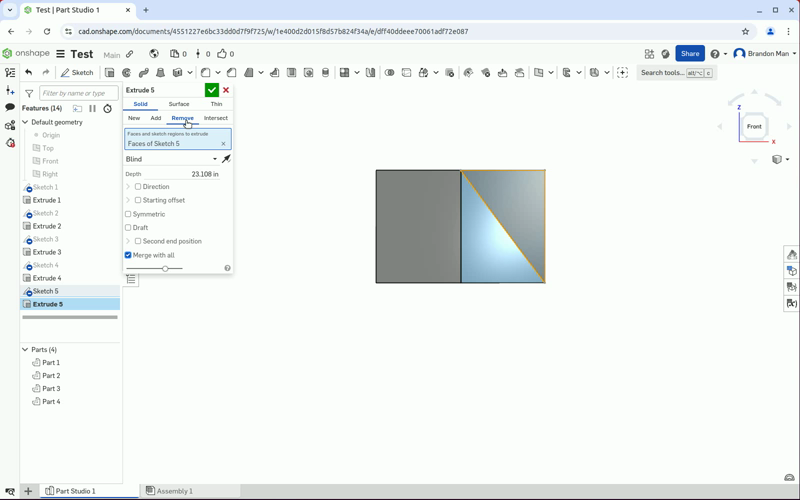
key(enter)
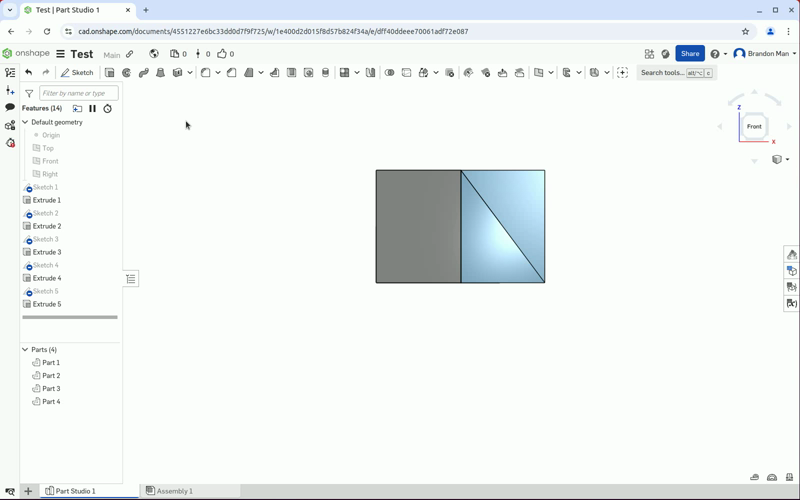
key(shift+h)
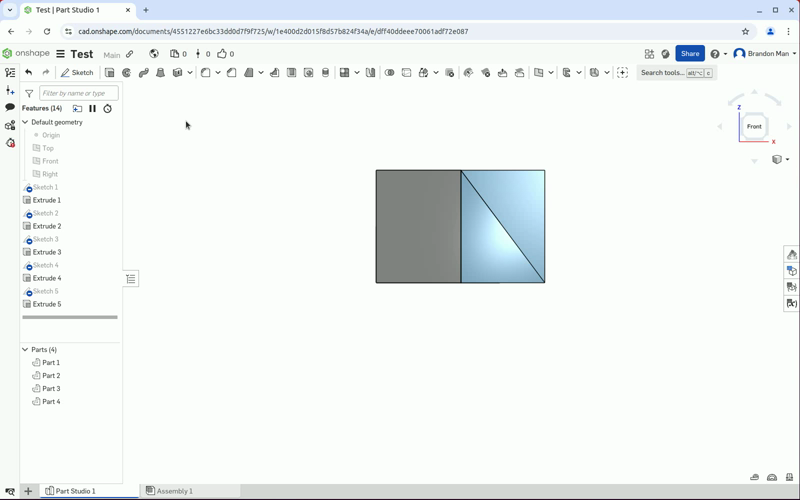
key(shift+h)
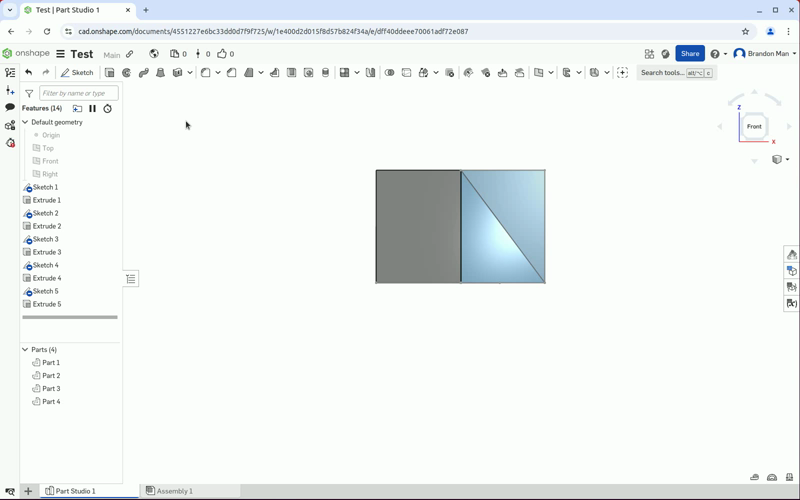
key(shift+7)
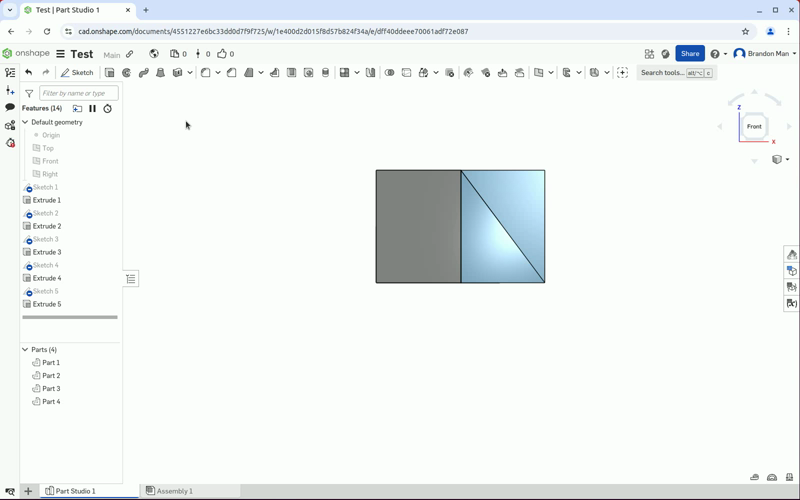
key(left, 2)
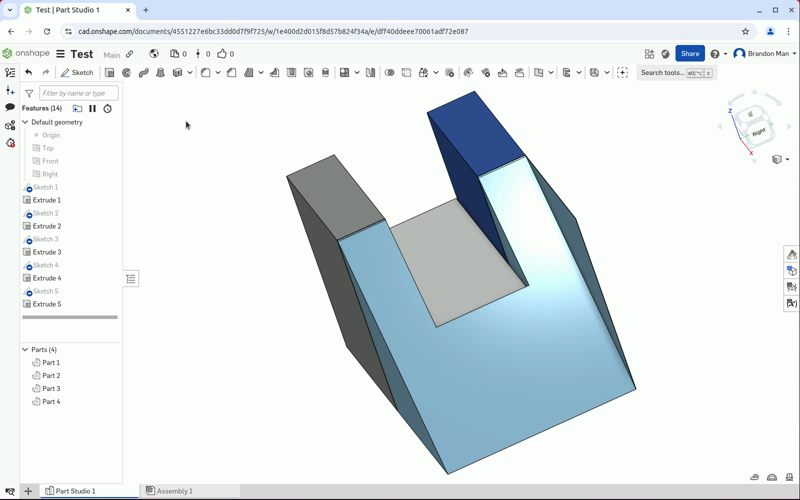
key(down, 2)
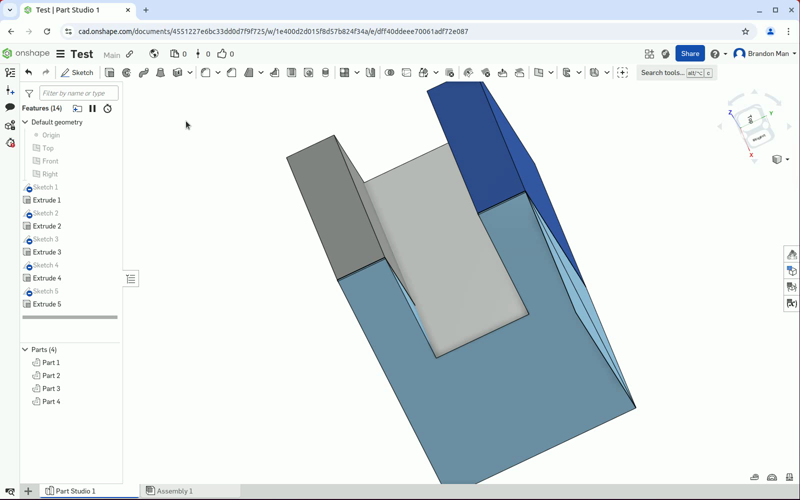
key(up, 2)
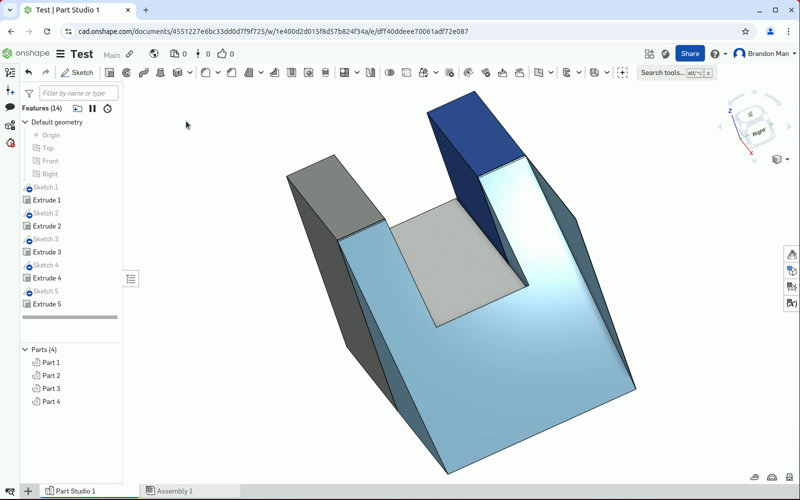
key(right, 2)
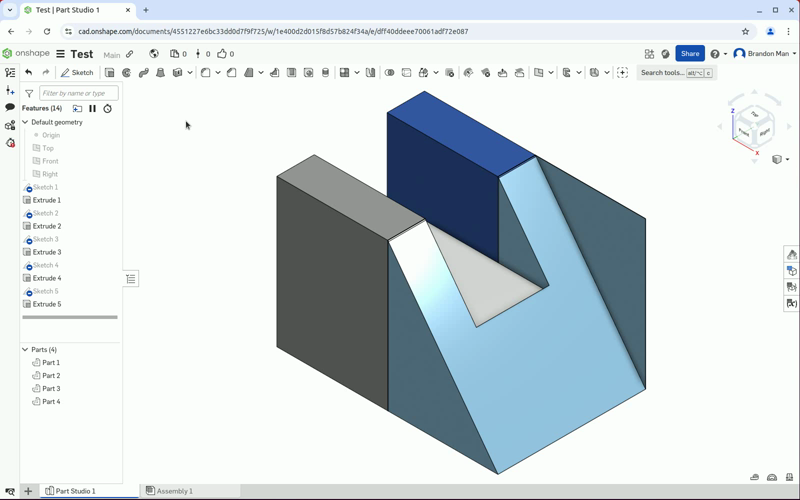
mouse_move(73, 189)
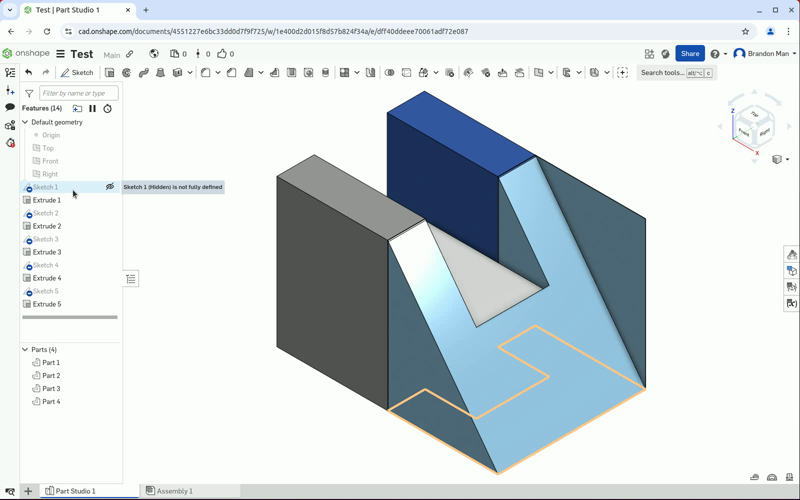
click(73, 189)